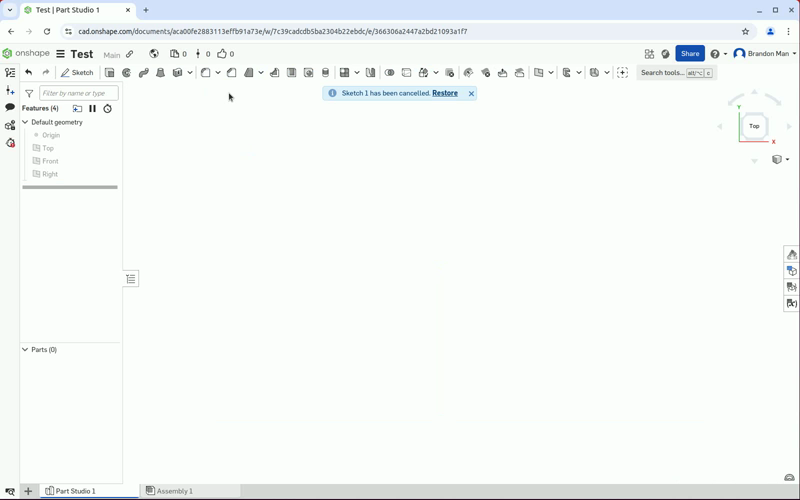
key(shift+h)
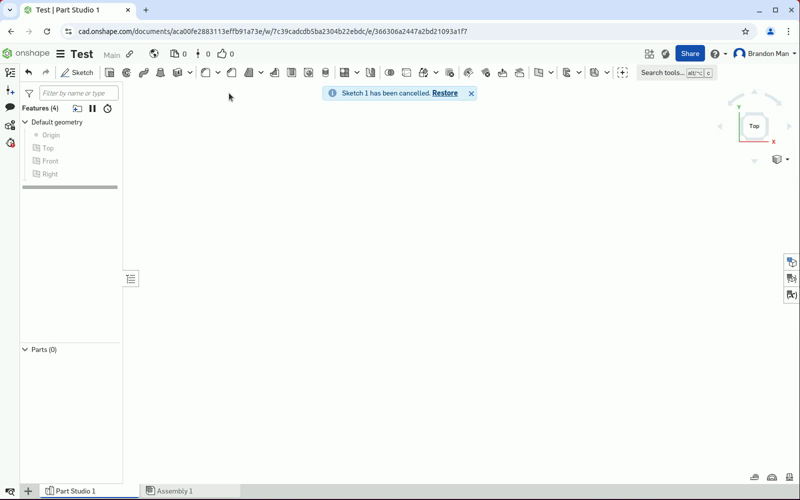
mouse_move(73, 352)
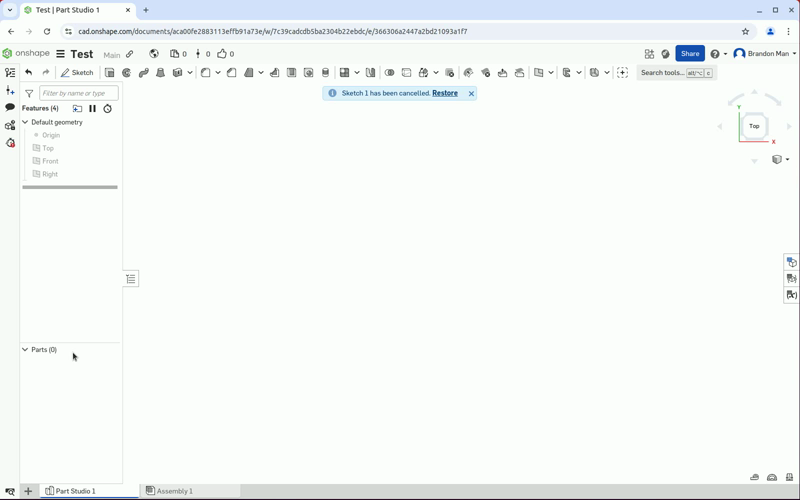
key(y)
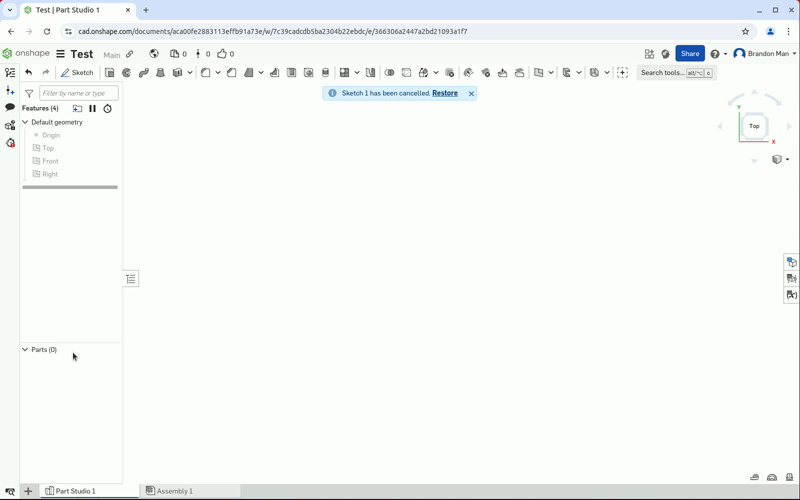
key(shift+p)
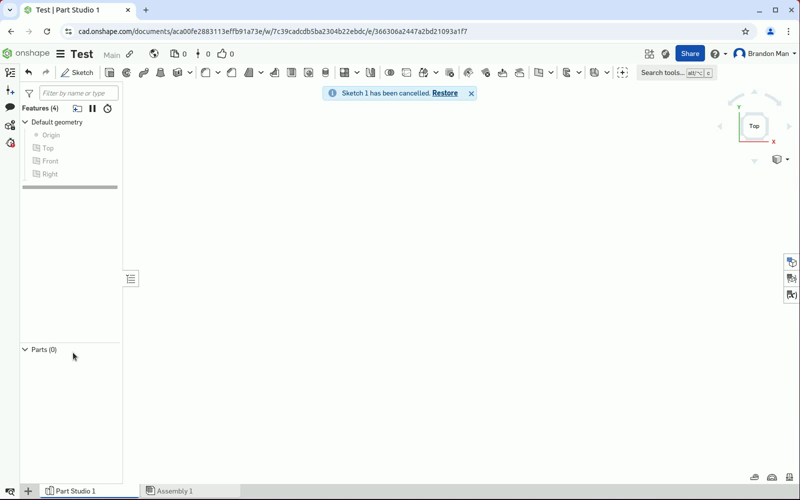
key(space)
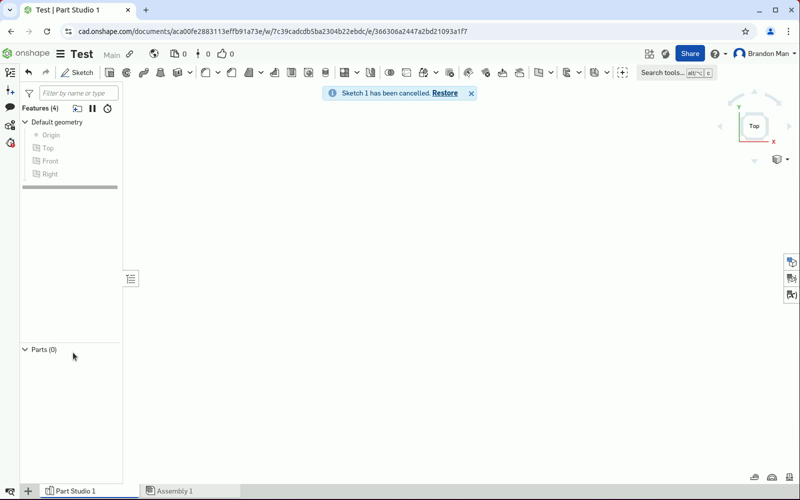
key_down(shift)
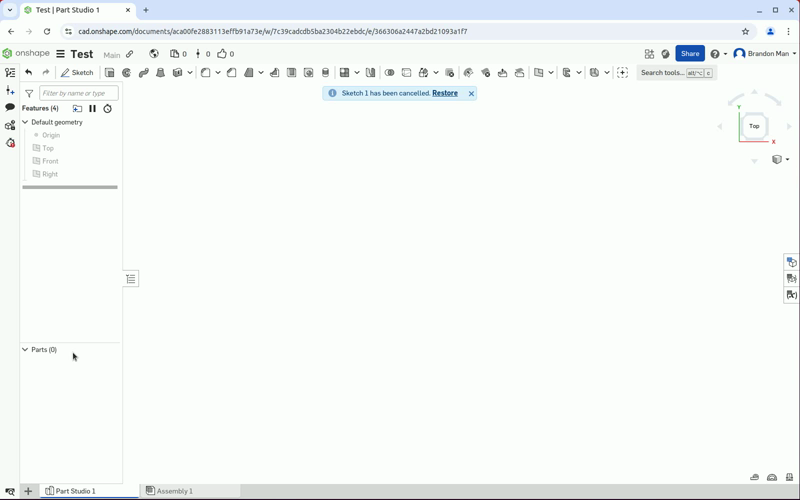
key(up)
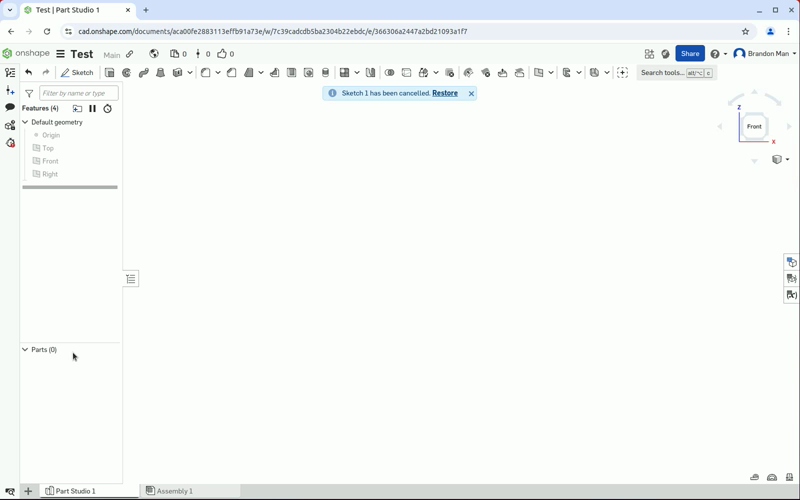
key_up(shift)
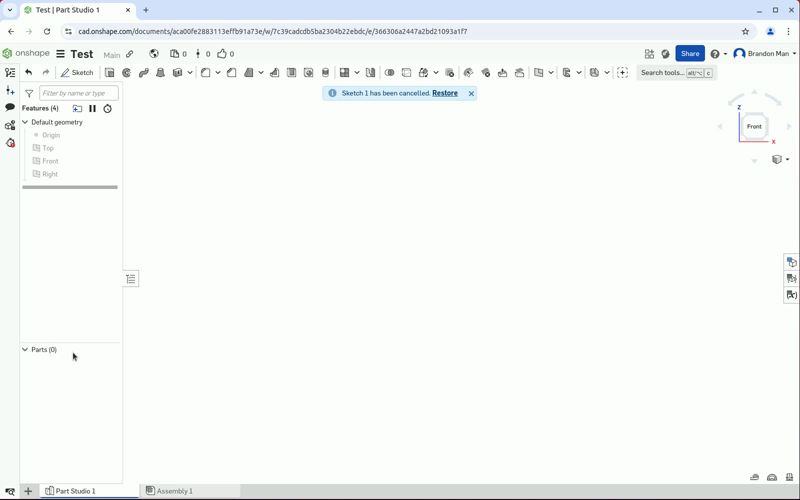
mouse_move(73, 352)
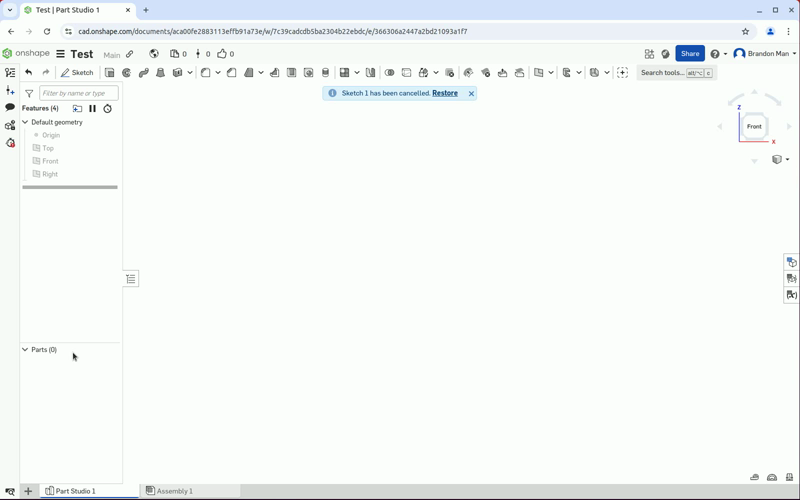
key(shift+y)
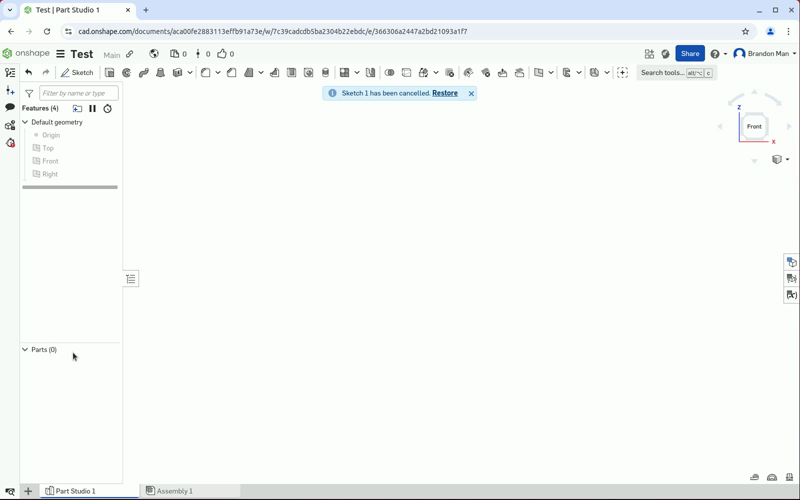
key(shift+s)
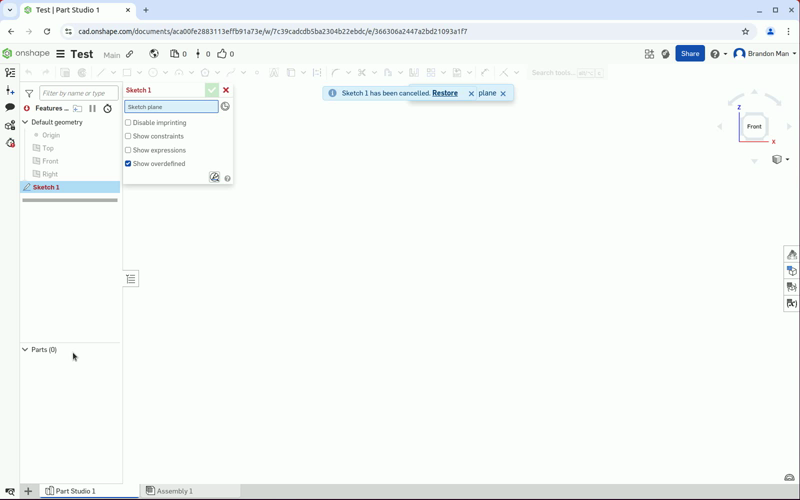
mouse_move(73, 163)
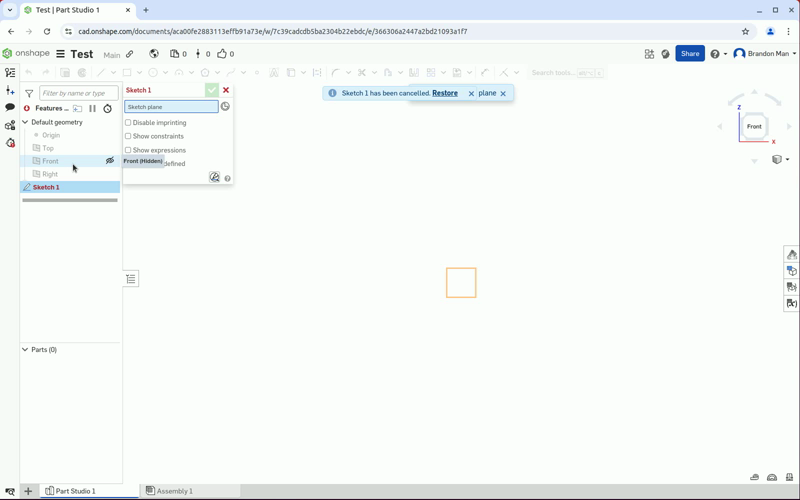
click(73, 163)
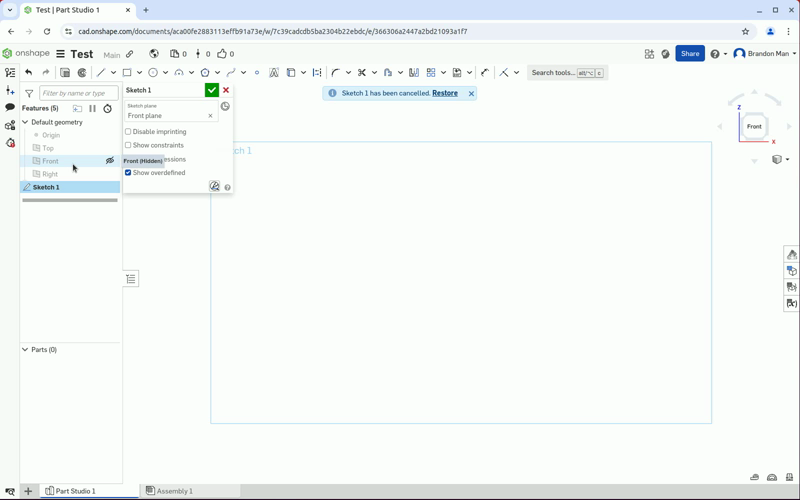
mouse_move(73, 352)
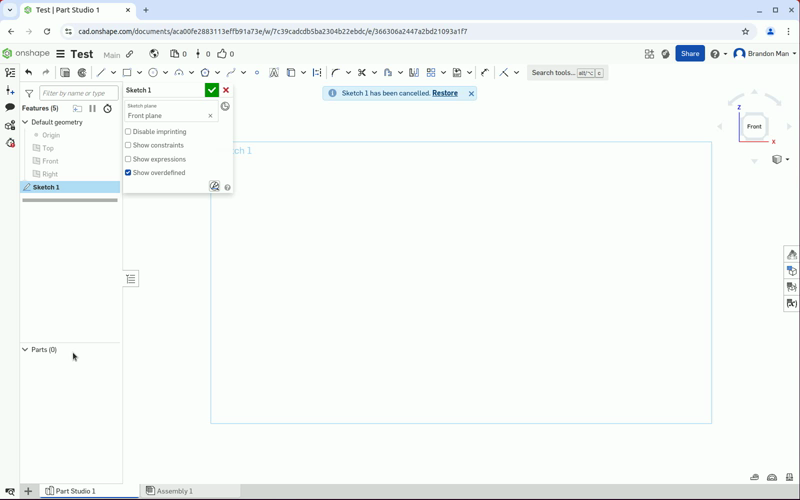
key(y)
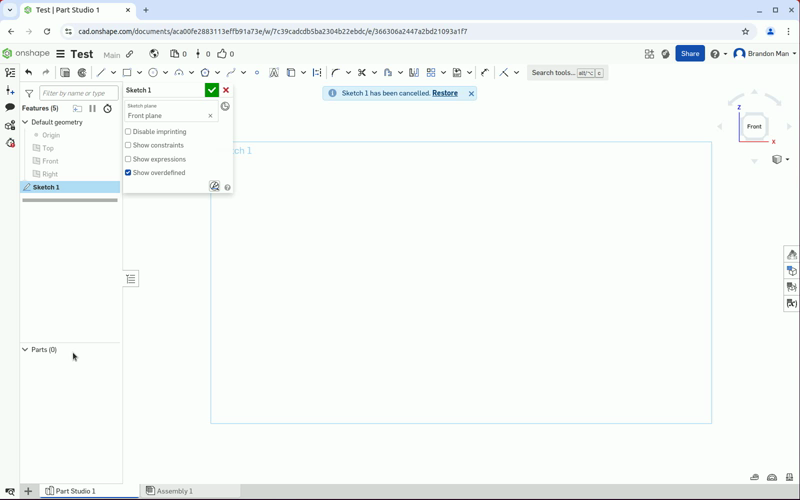
key(c)
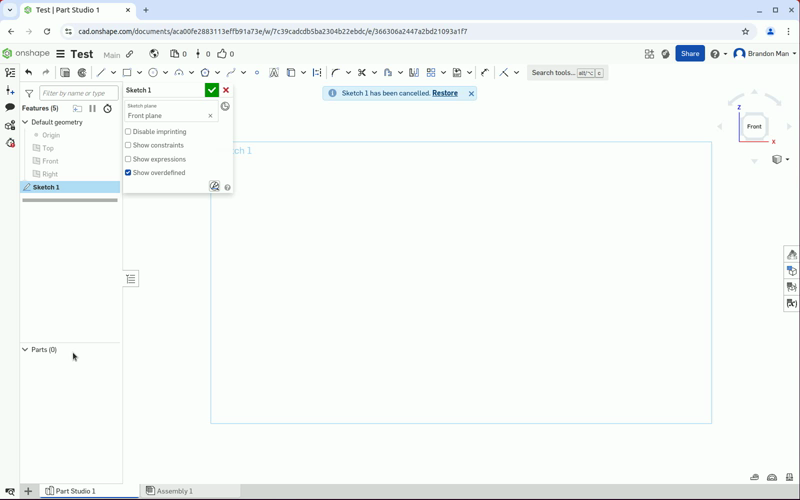
key_down(shift)
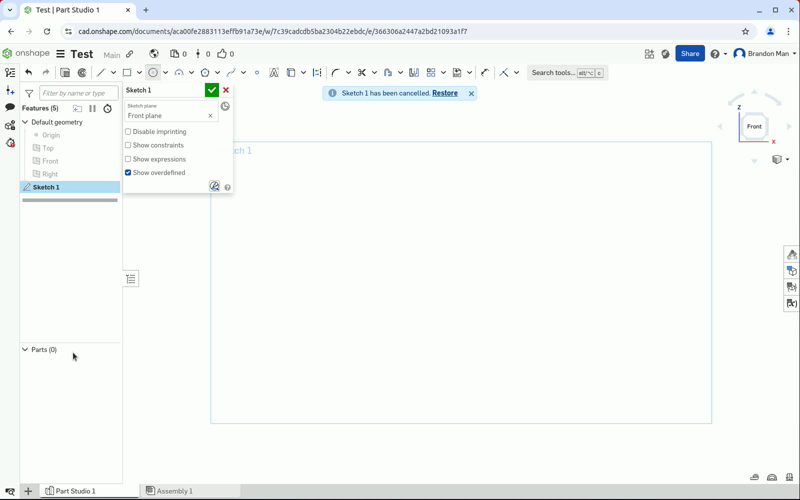
mouse_move(461, 282)
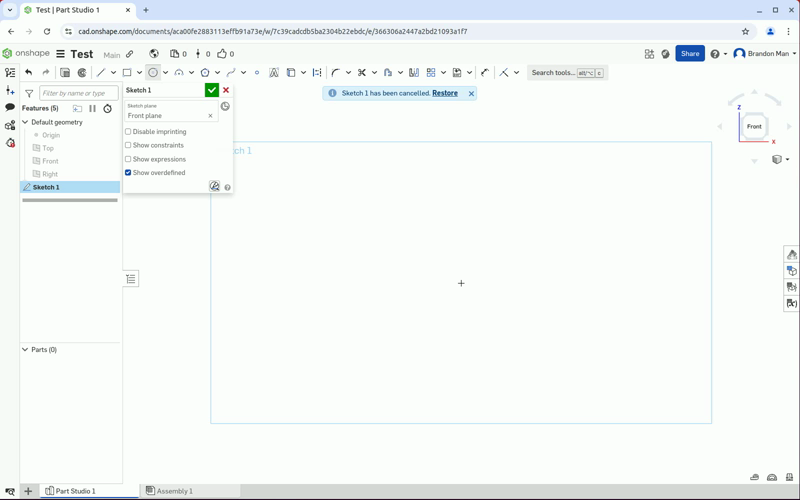
click(461, 282)
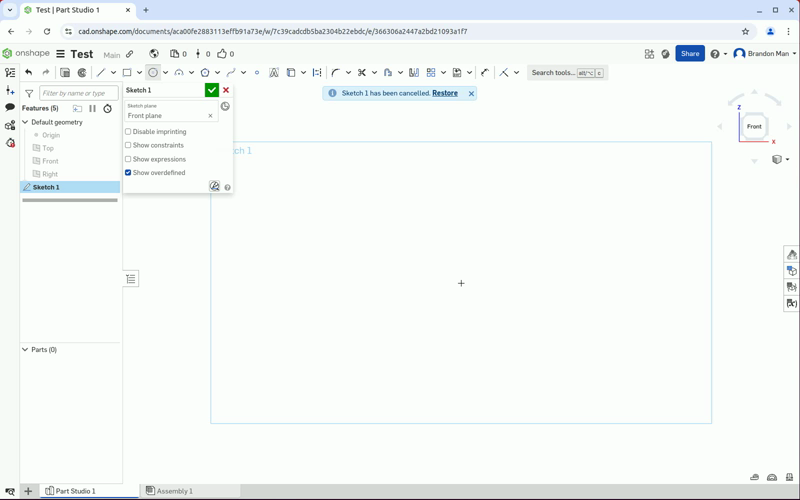
key_up(shift)
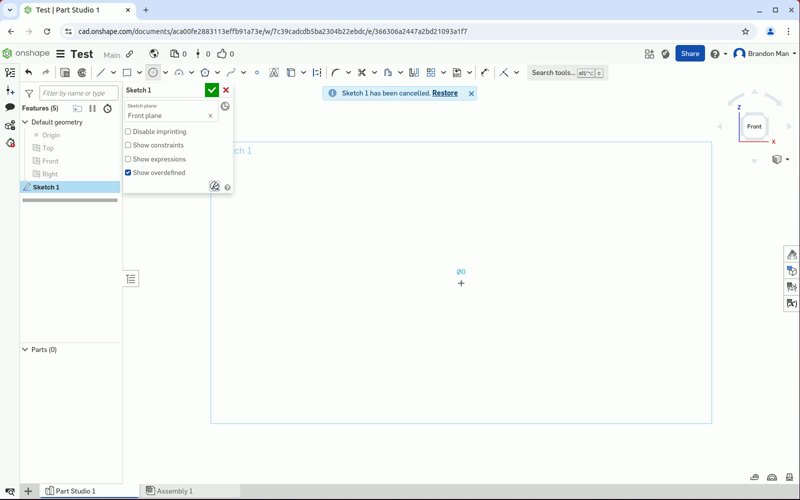
mouse_move(463, 282)
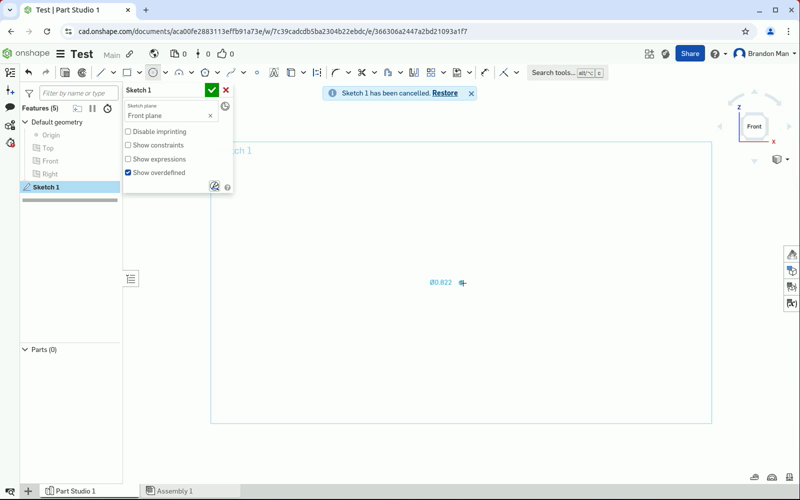
scroll(6)
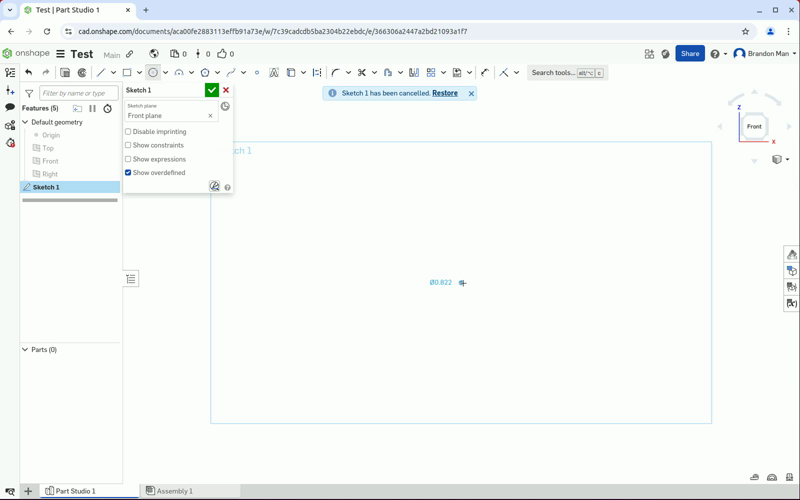
scroll(6)
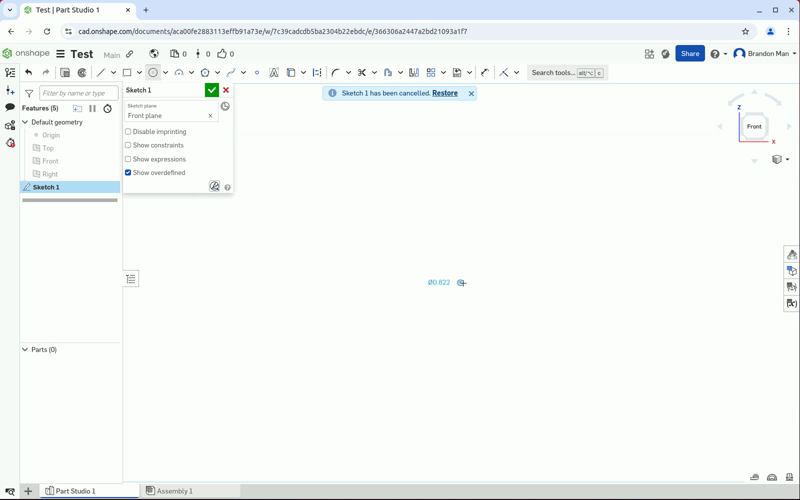
scroll(6)
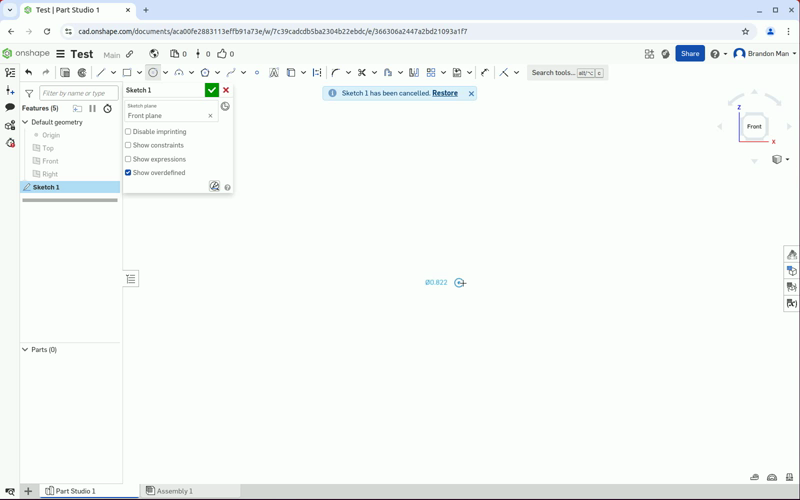
scroll(6)
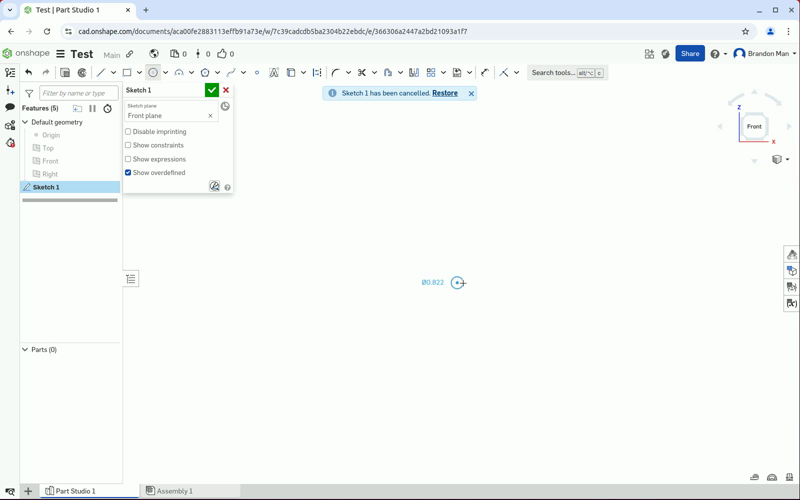
scroll(6)
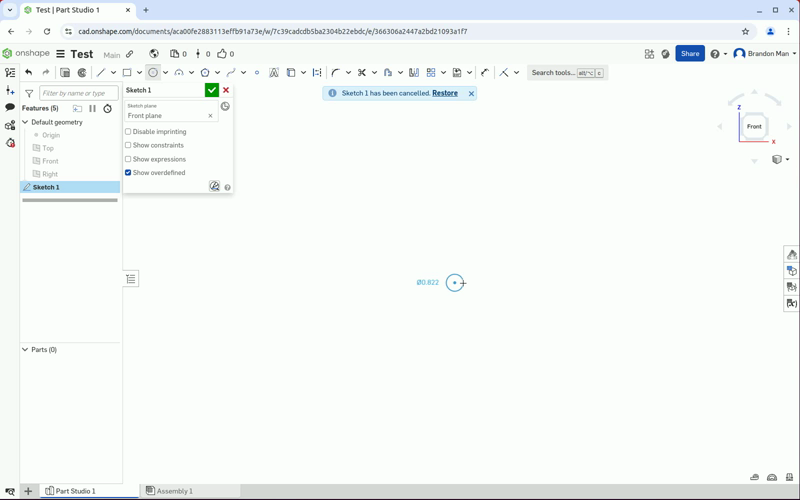
scroll(6)
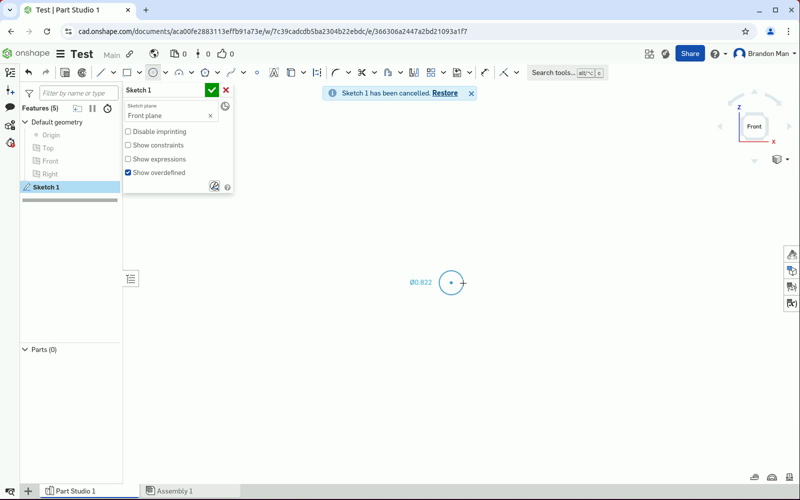
scroll(6)
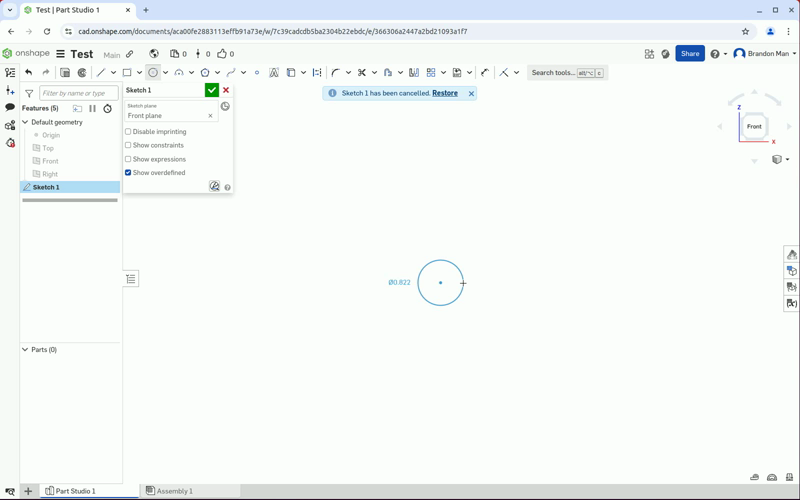
click(463, 282)
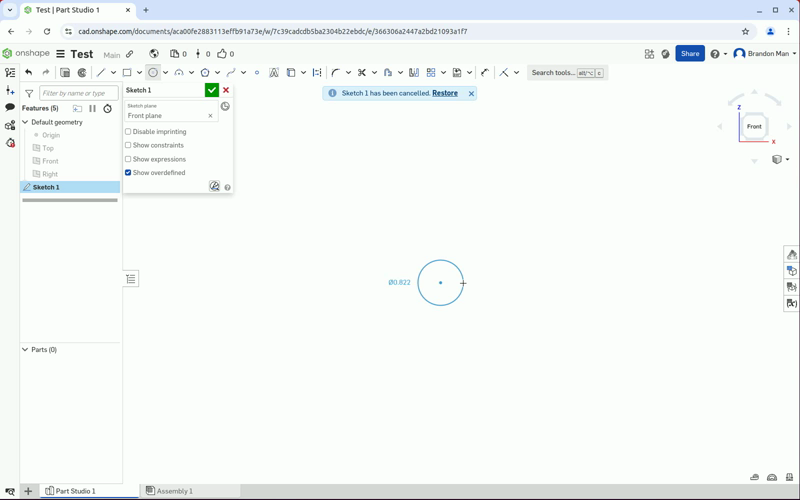
scroll(-6)
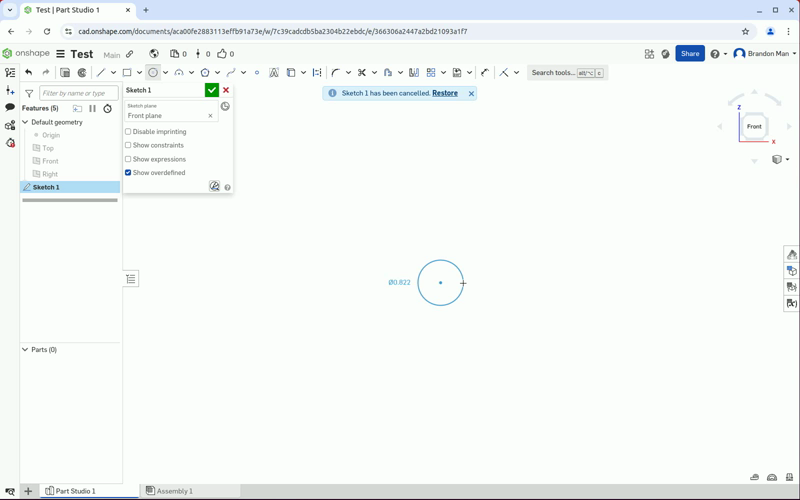
scroll(-6)
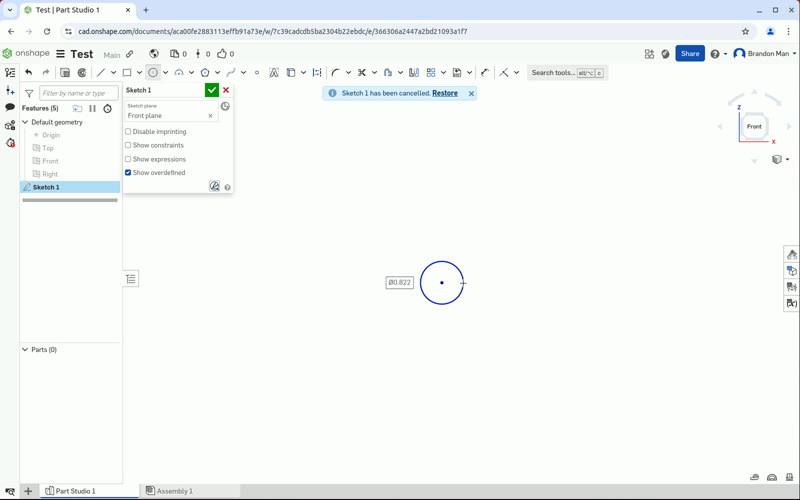
scroll(-6)
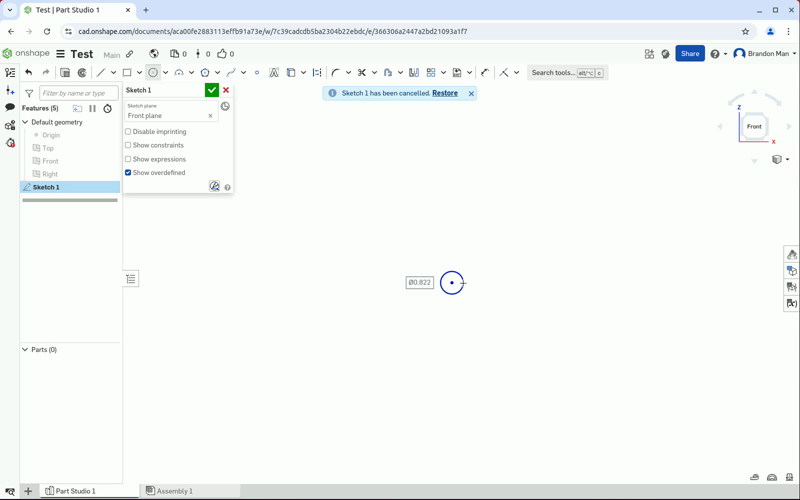
scroll(-6)
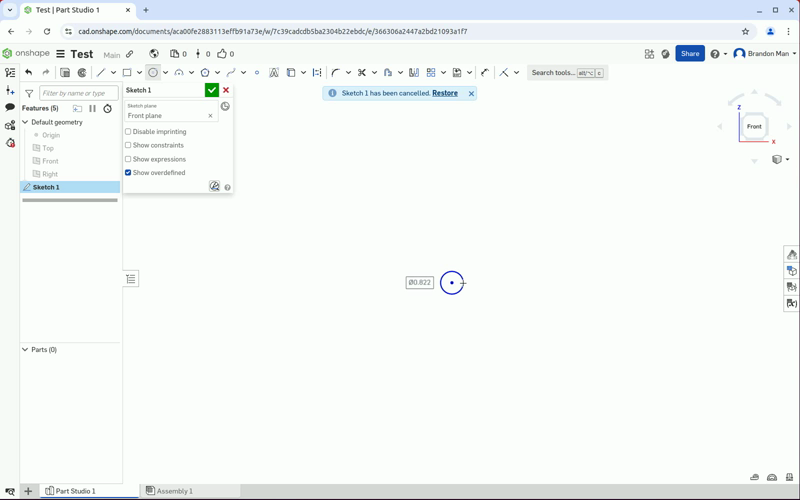
scroll(-6)
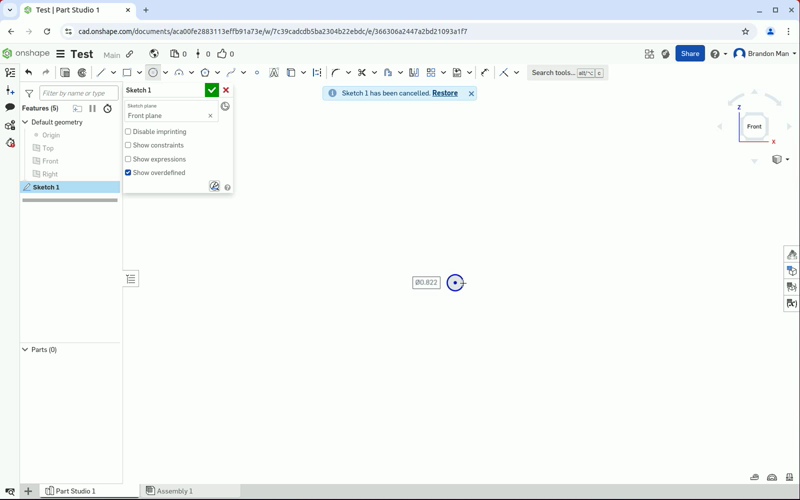
scroll(-6)
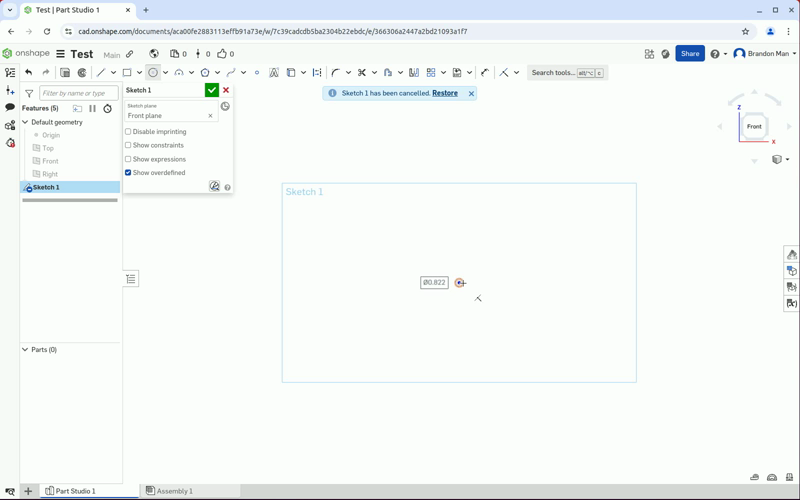
scroll(-6)
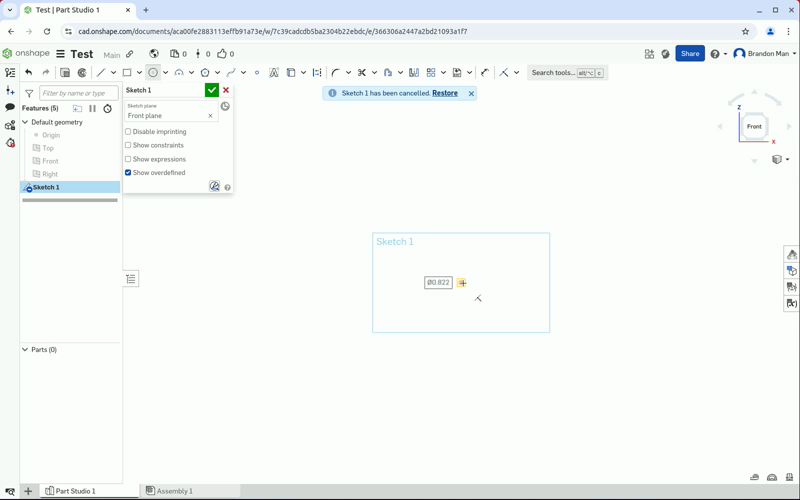
key(esc)
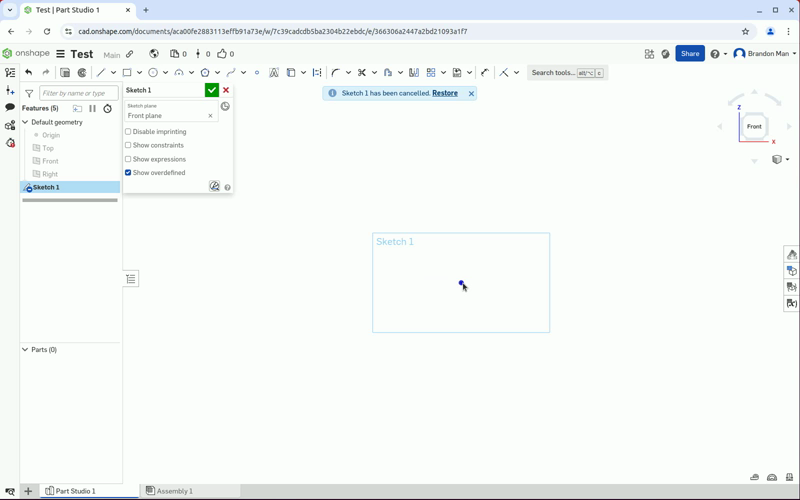
mouse_move(460, 282)
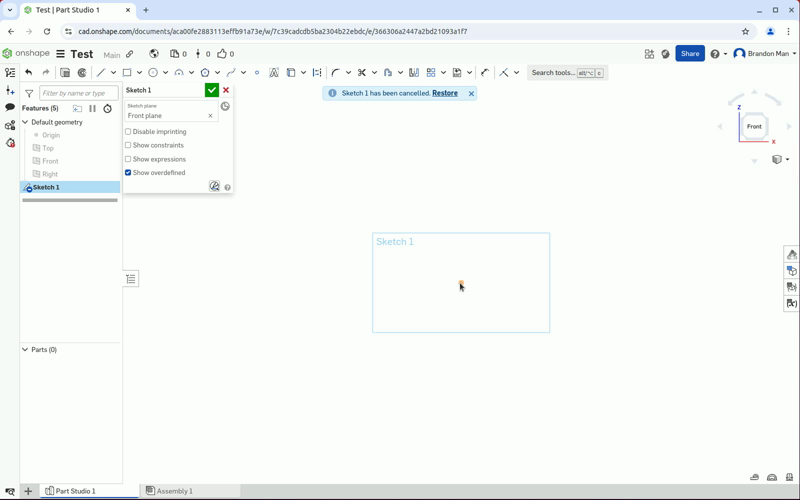
scroll(6)
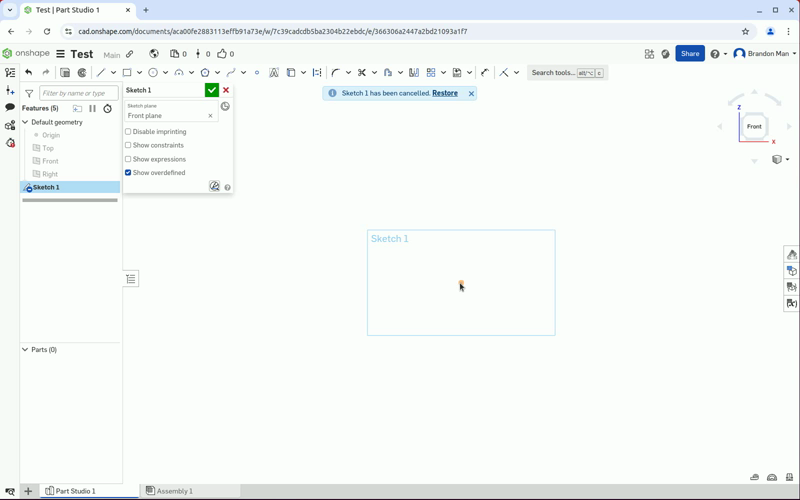
scroll(6)
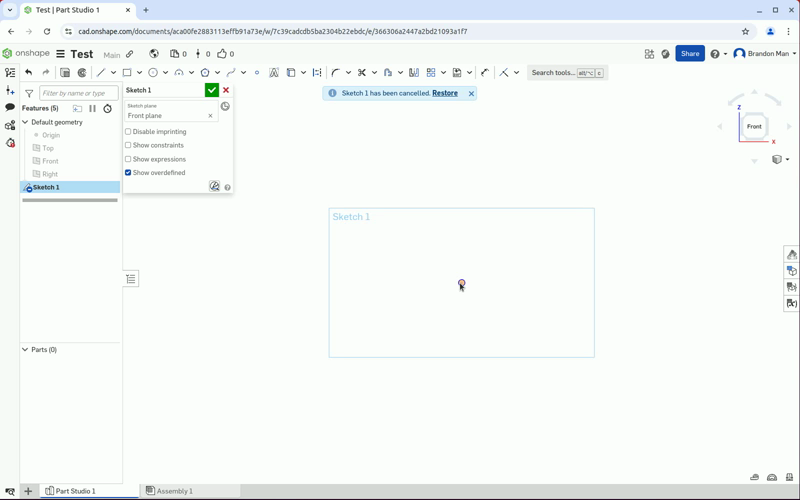
scroll(6)
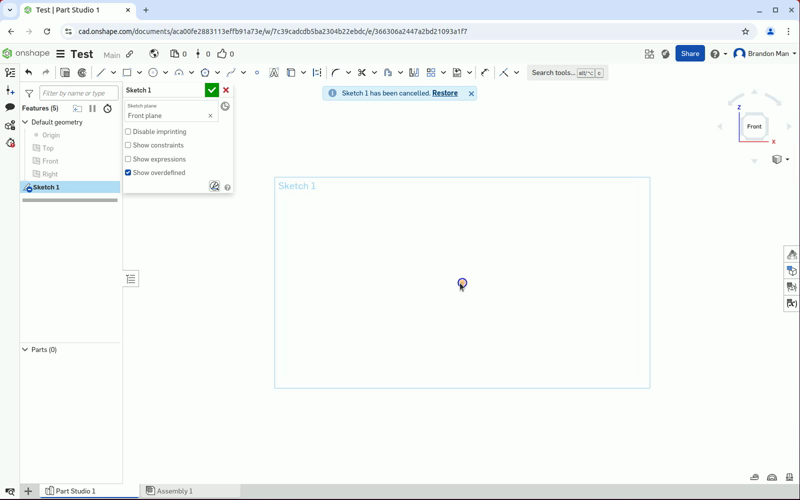
scroll(6)
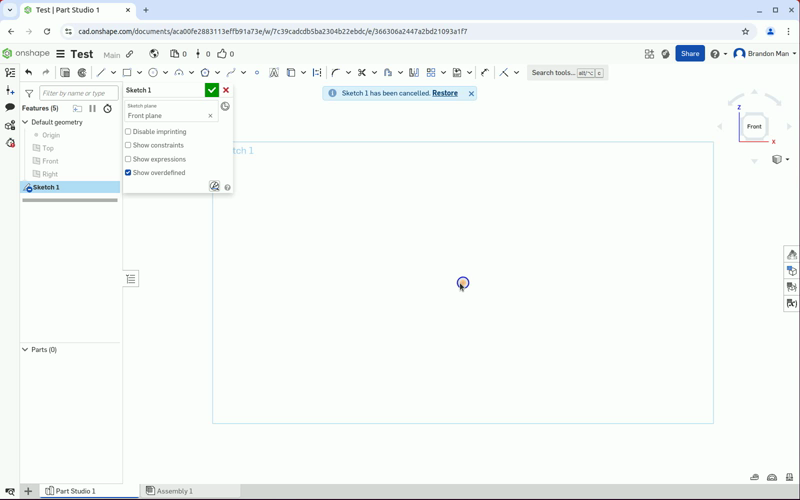
scroll(6)
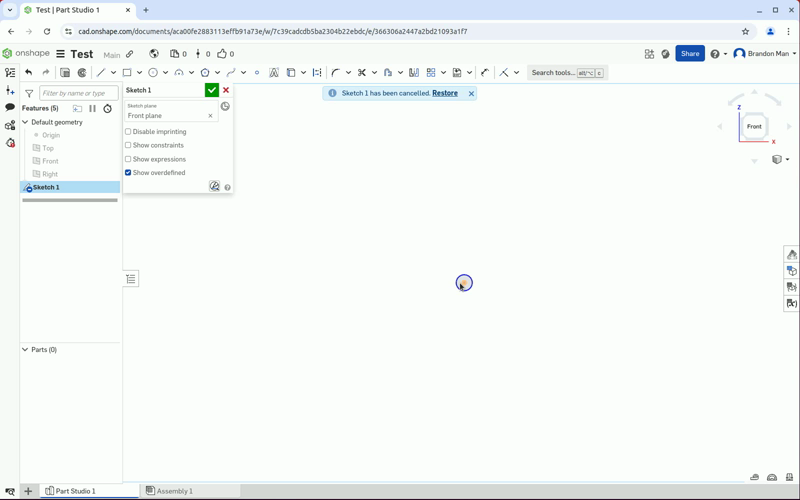
scroll(6)
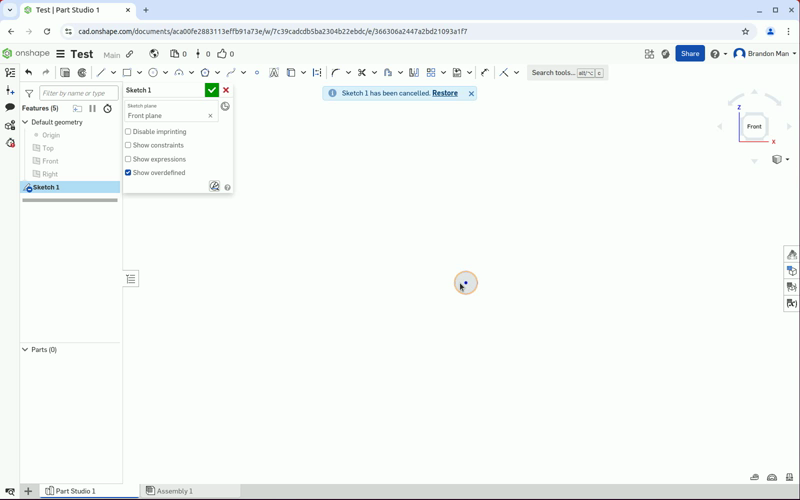
scroll(6)
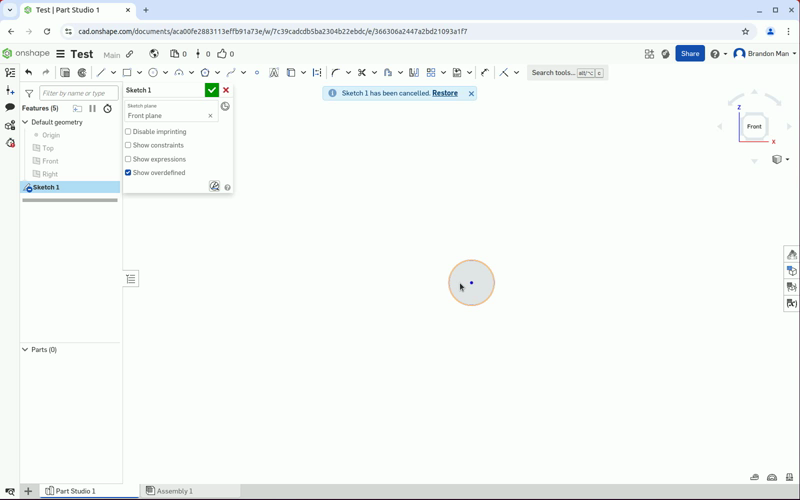
click(460, 282)
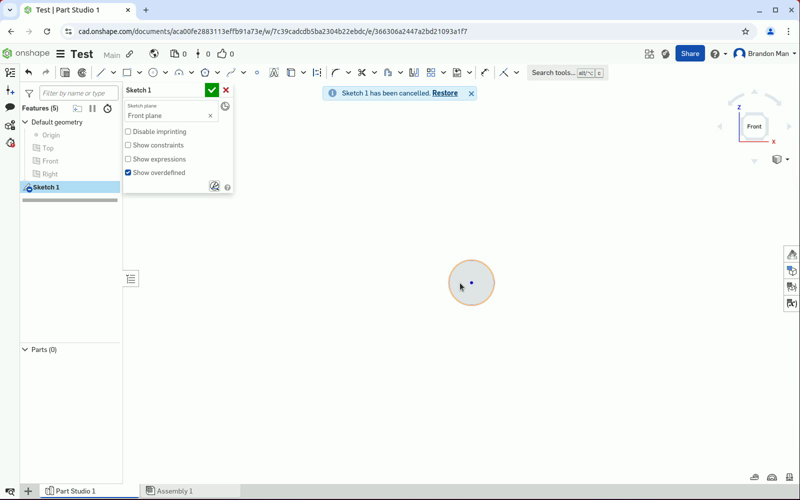
scroll(-6)
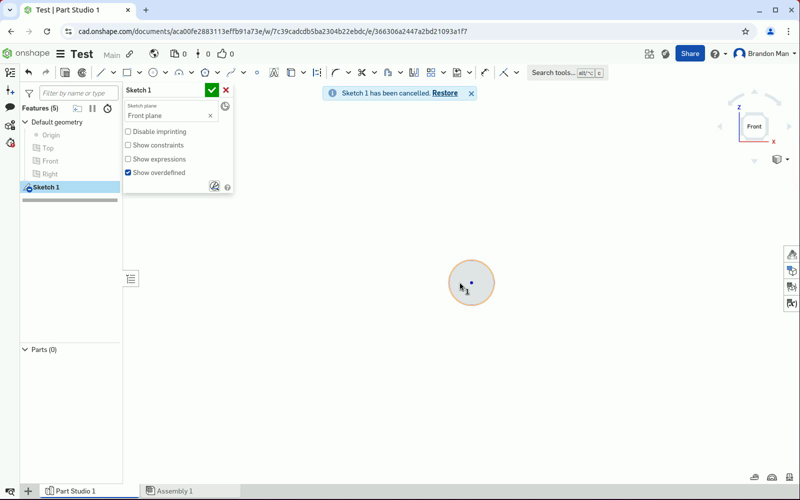
scroll(-6)
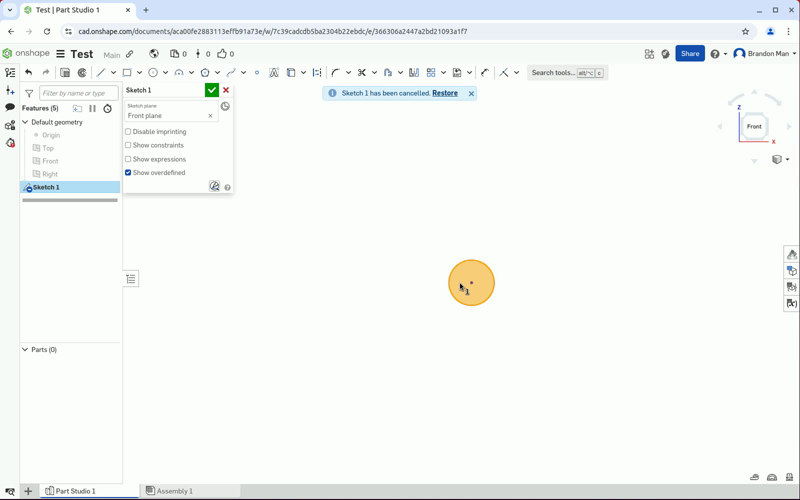
scroll(-6)
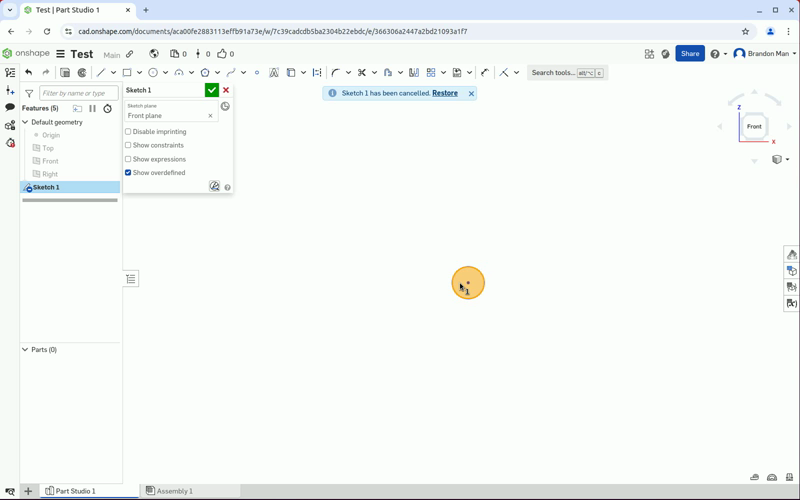
scroll(-6)
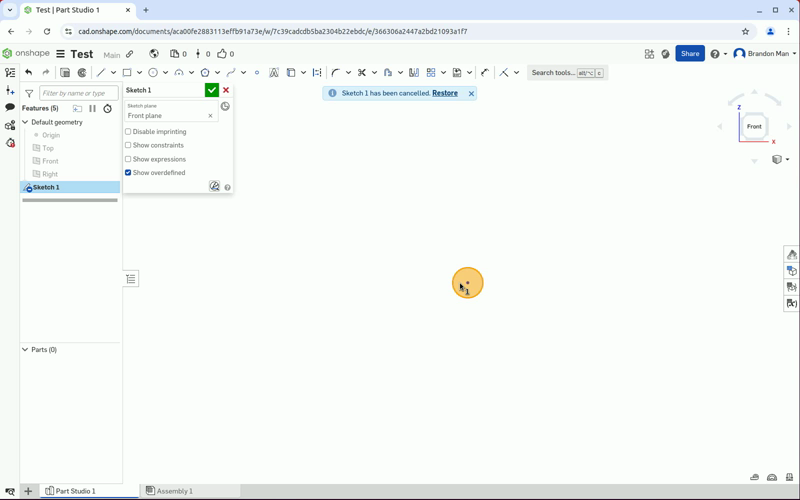
scroll(-6)
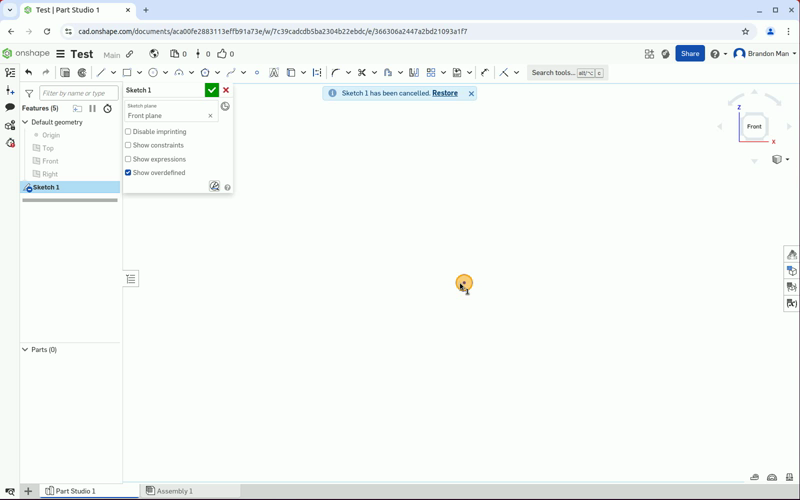
scroll(-6)
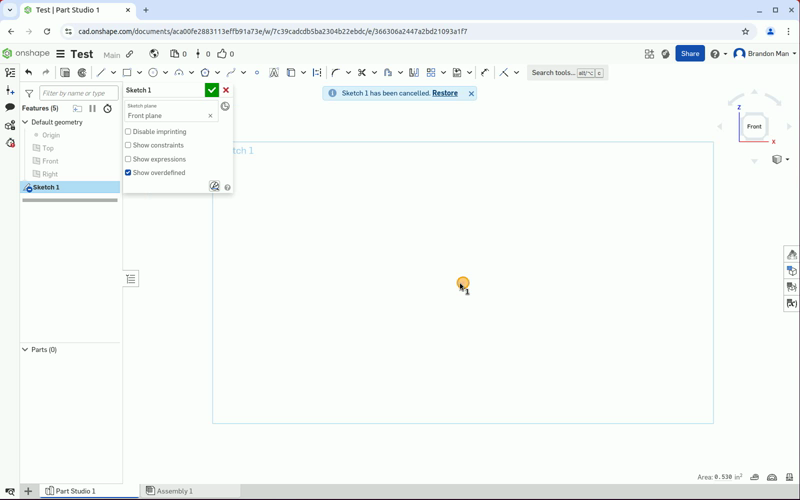
scroll(-6)
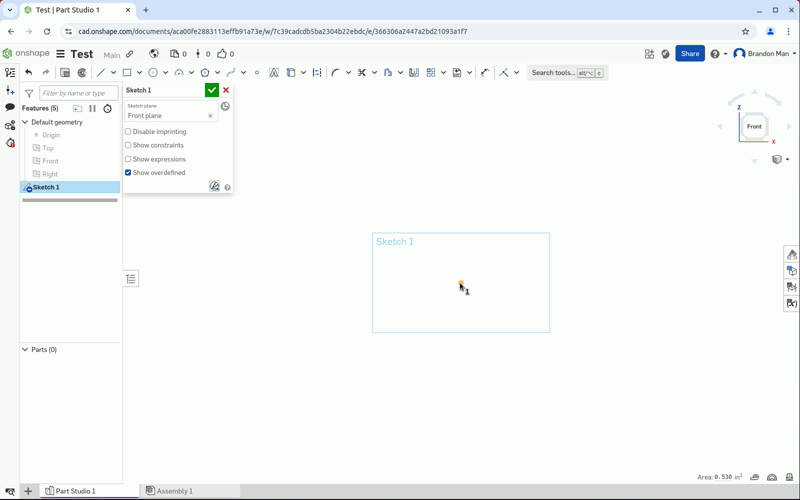
mouse_move(73, 352)
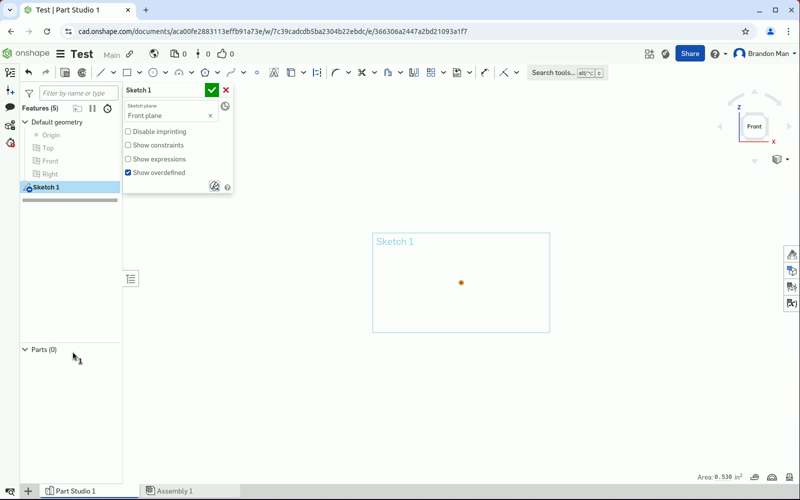
key(shift+y)
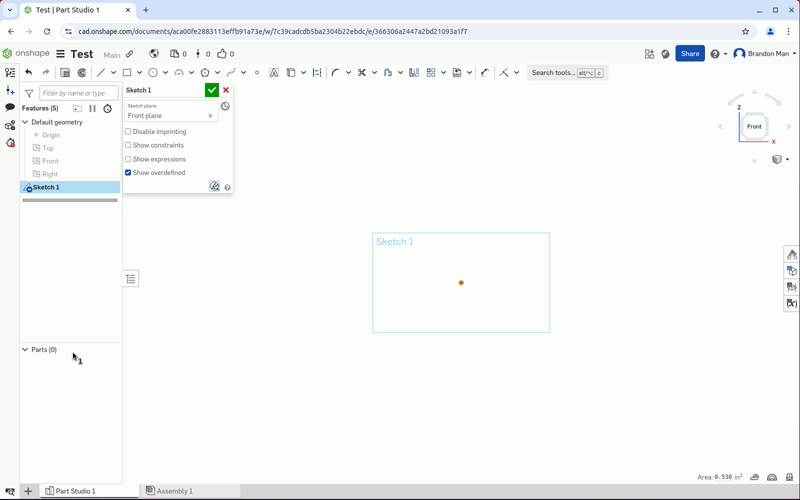
key(shift+e)
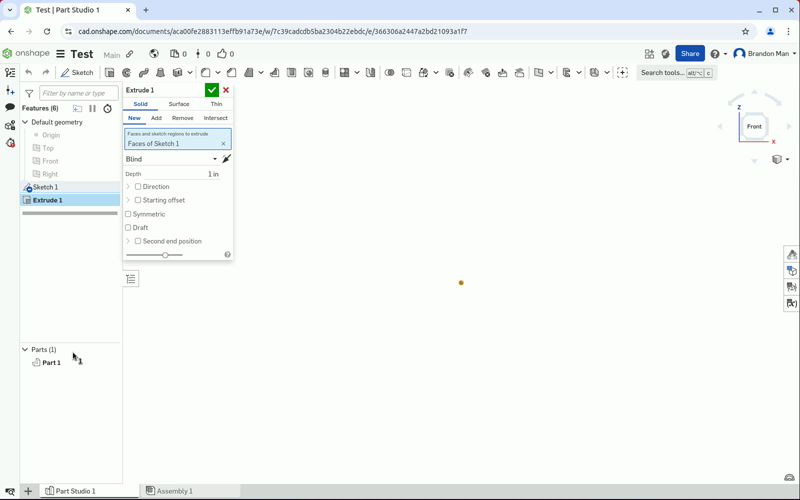
mouse_move(143, 106)
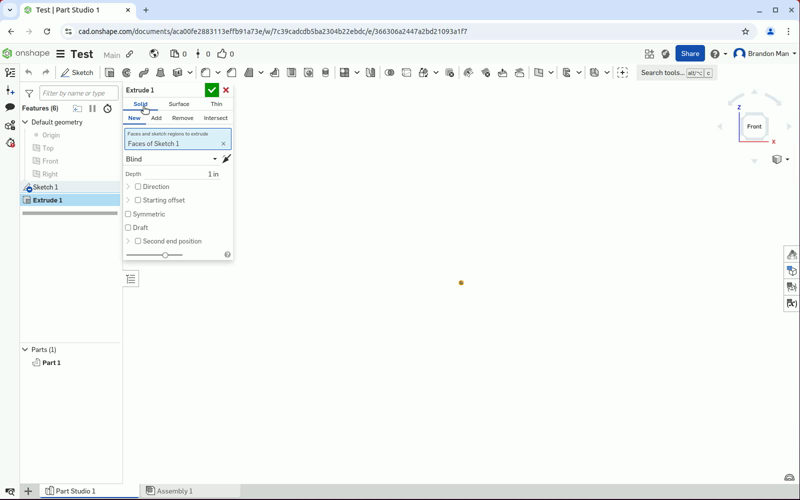
click(143, 106)
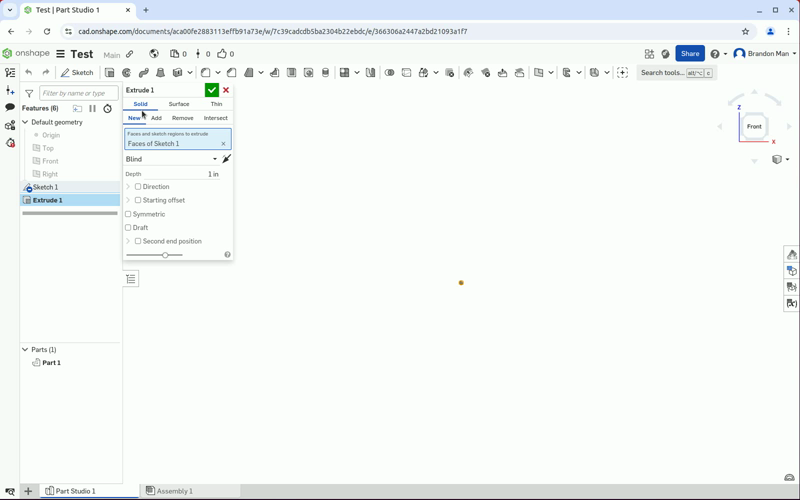
mouse_move(137, 120)
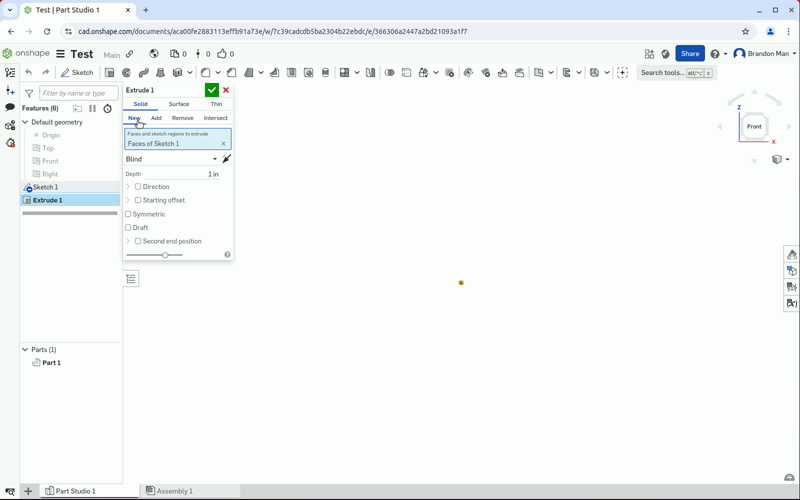
click(137, 120)
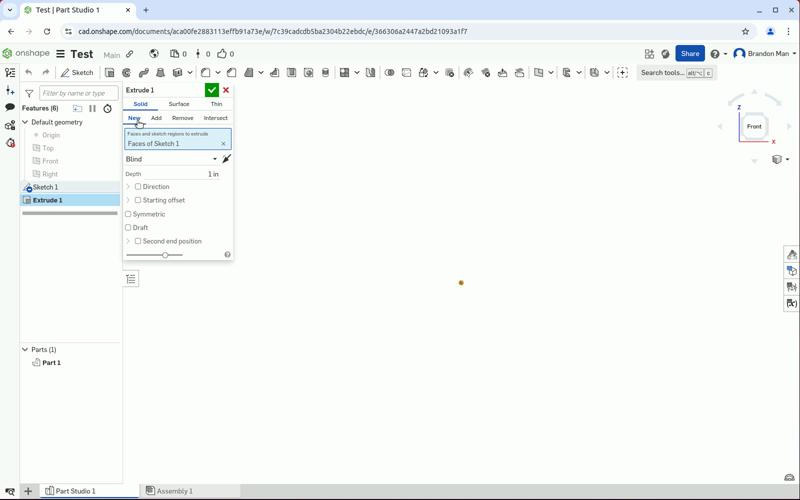
key(tab, 4)
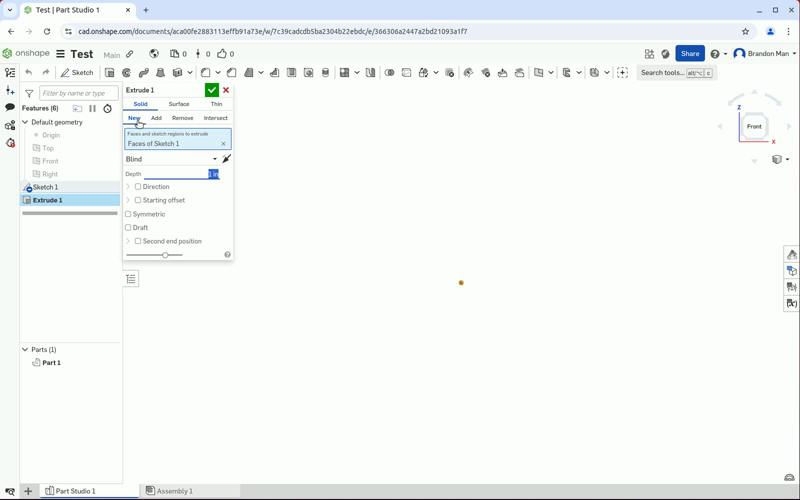
text(-22.145)
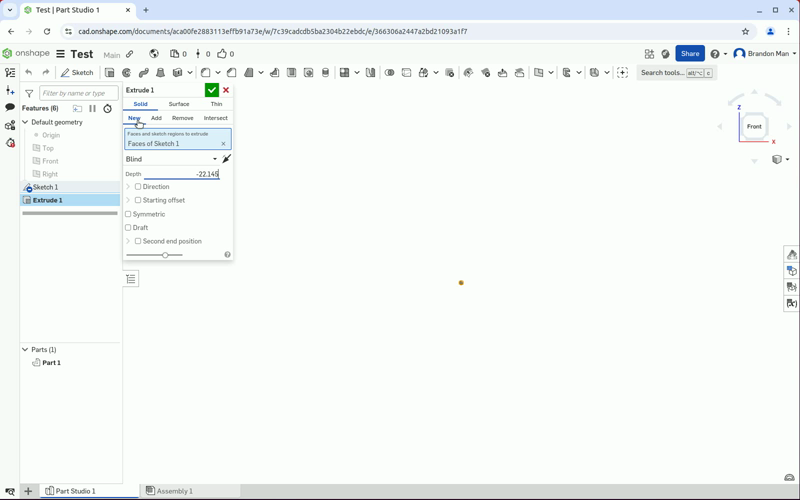
key(enter)
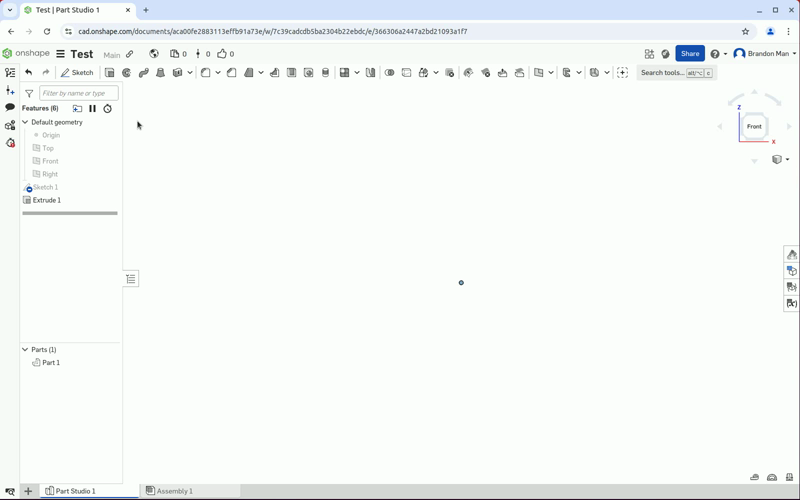
key(shift+h)
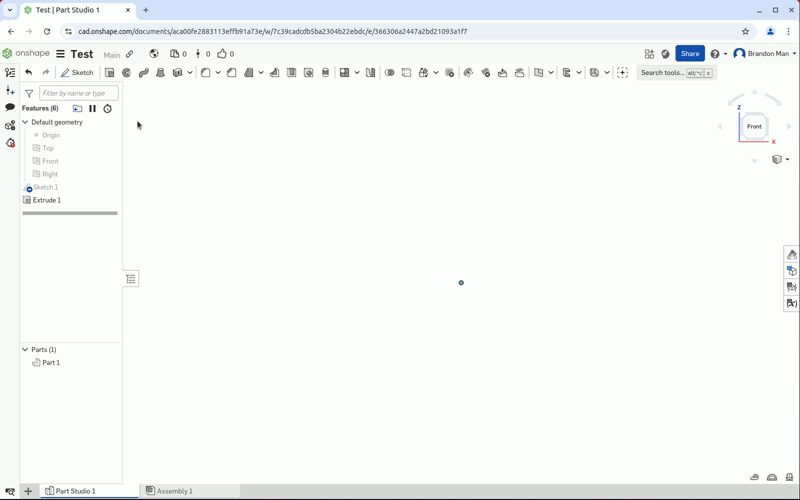
key(shift+h)
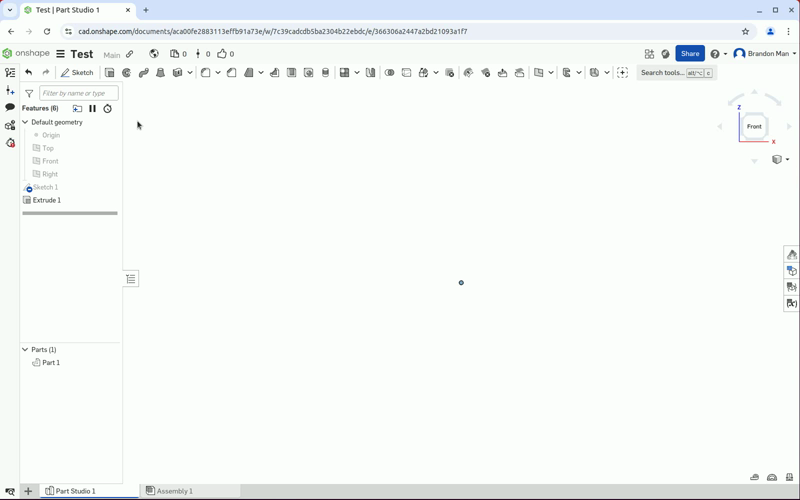
mouse_move(73, 189)
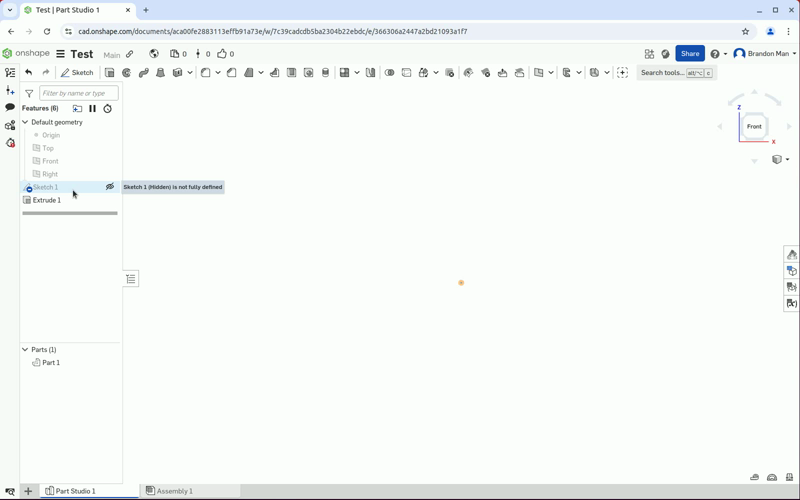
click(73, 189)
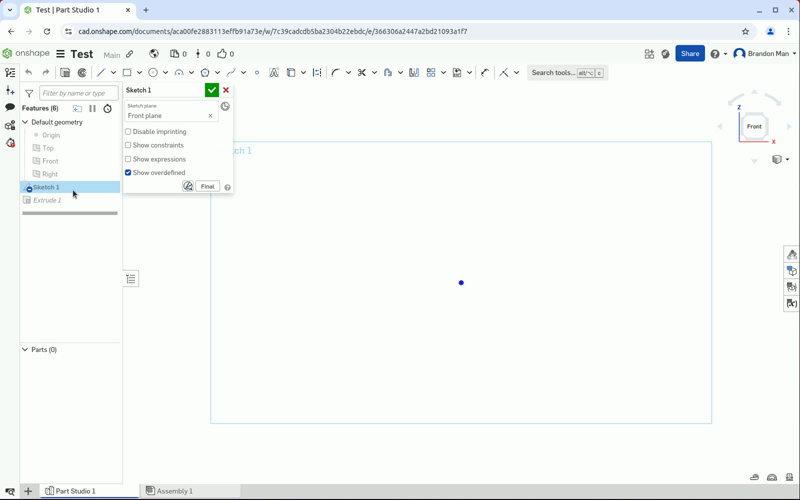
mouse_move(229, 92)
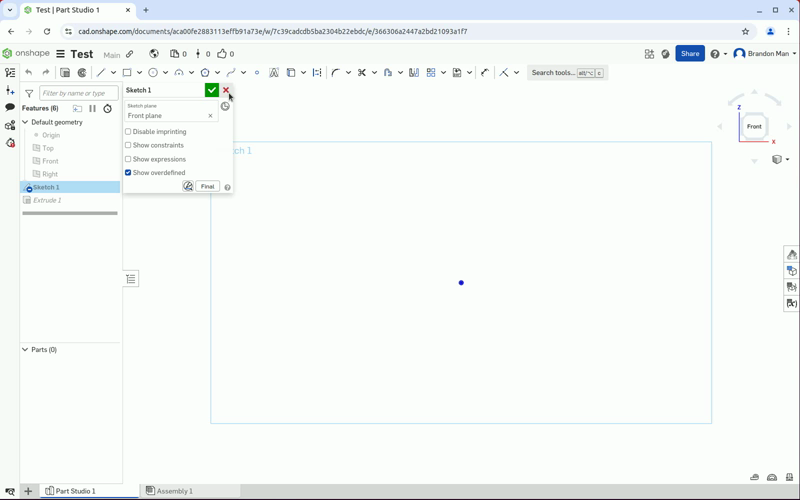
click(229, 92)
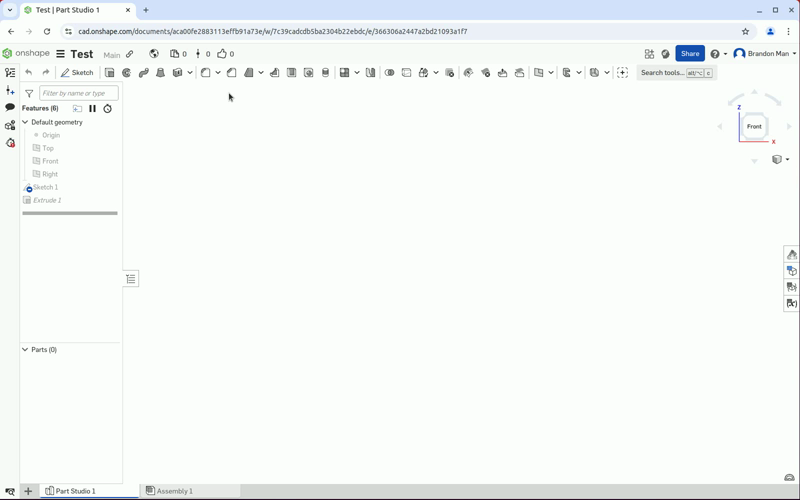
mouse_move(73, 352)
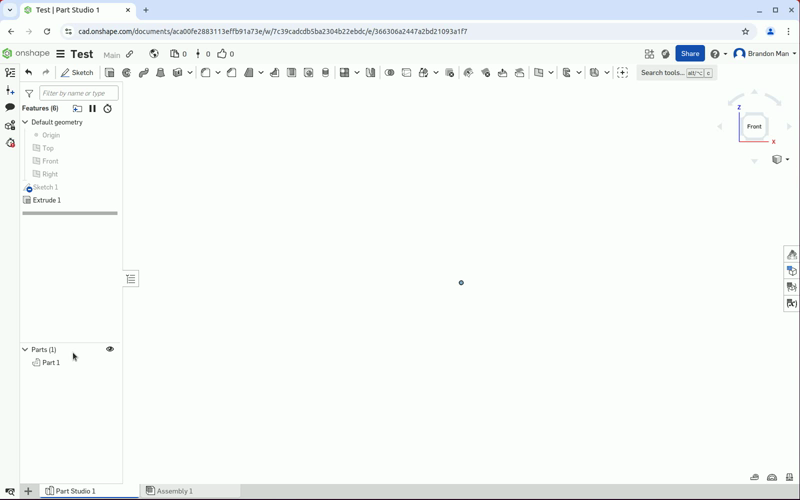
key(y)
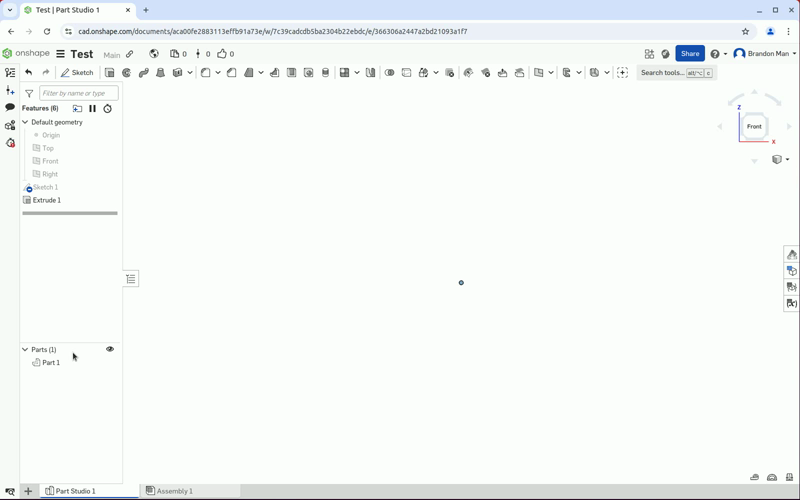
key(shift+p)
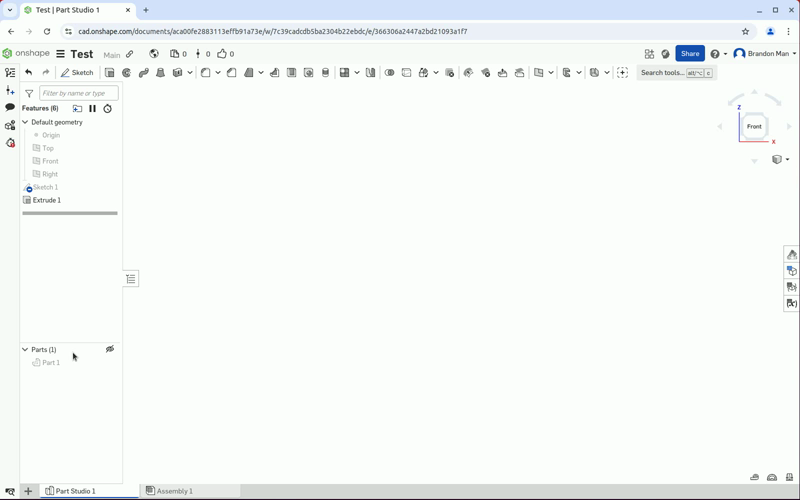
key(space)
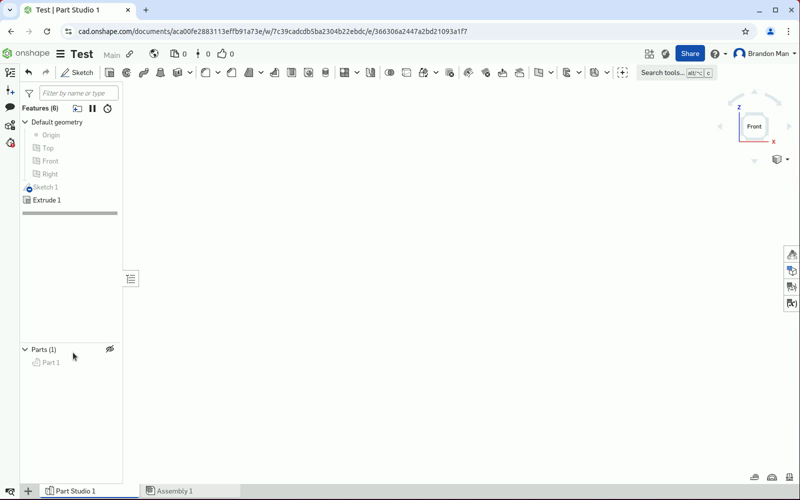
key_down(shift)
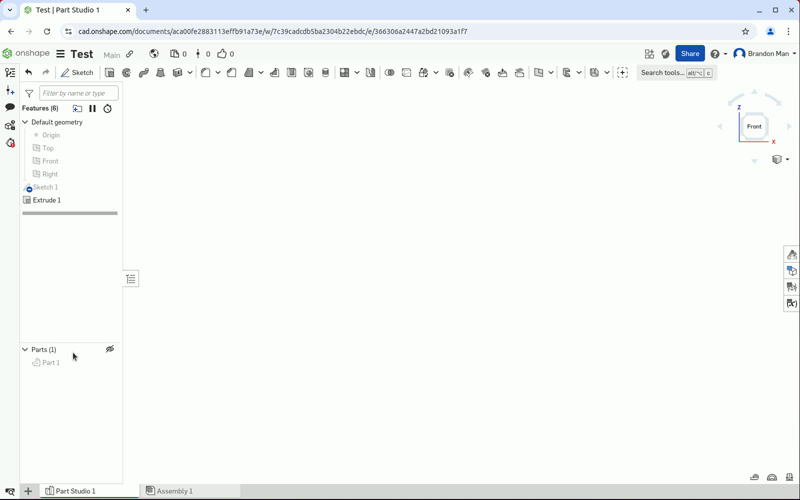
key(left)
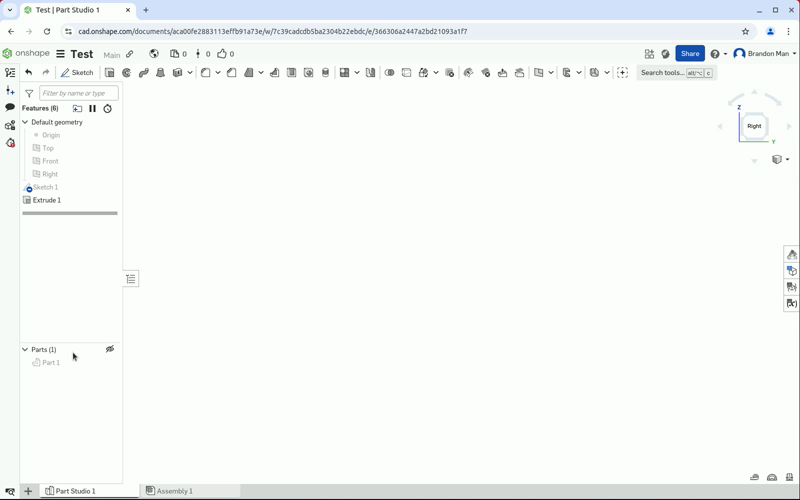
key_up(shift)
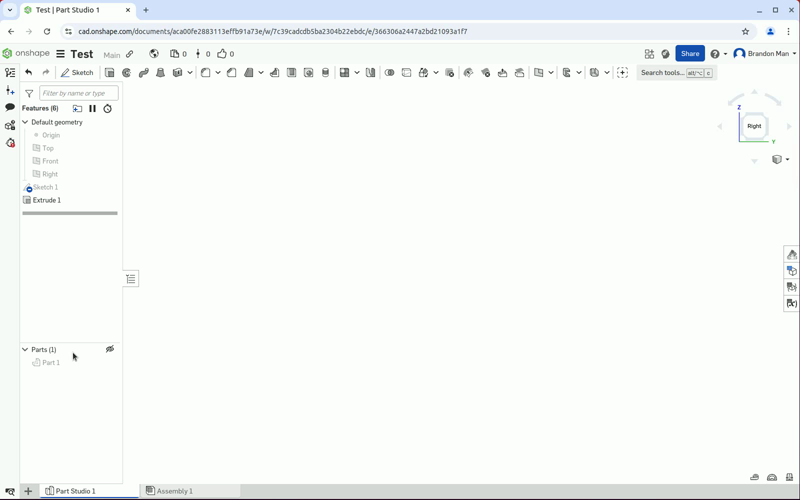
mouse_move(73, 352)
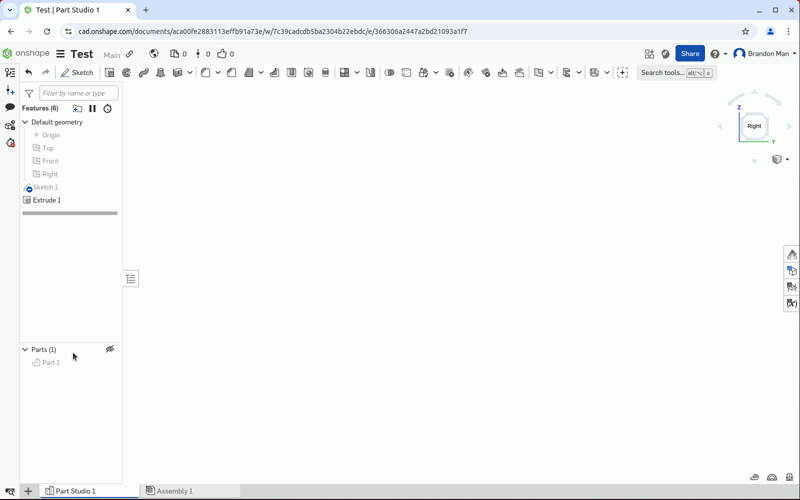
key(shift+y)
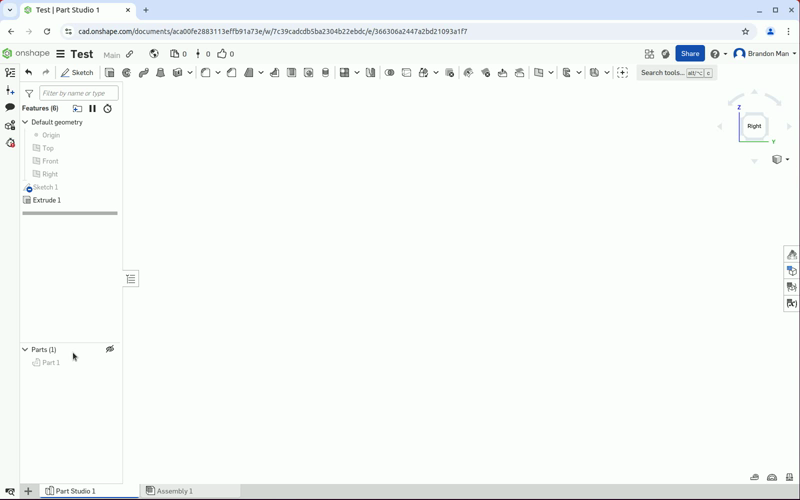
key(shift+s)
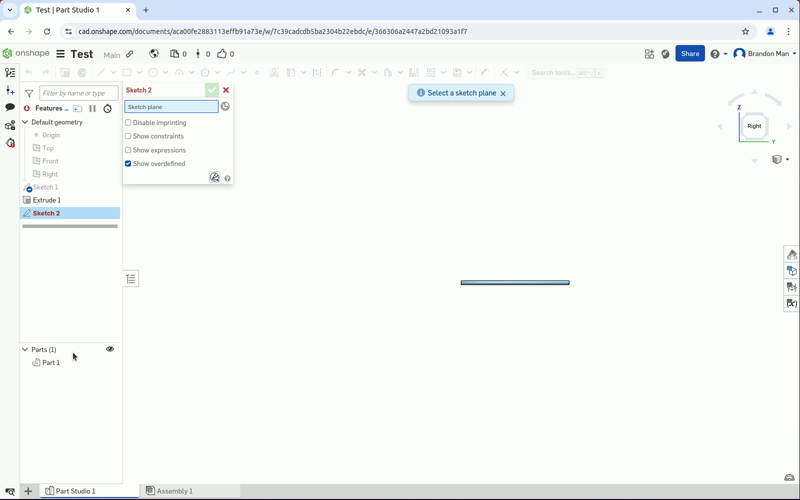
mouse_move(73, 176)
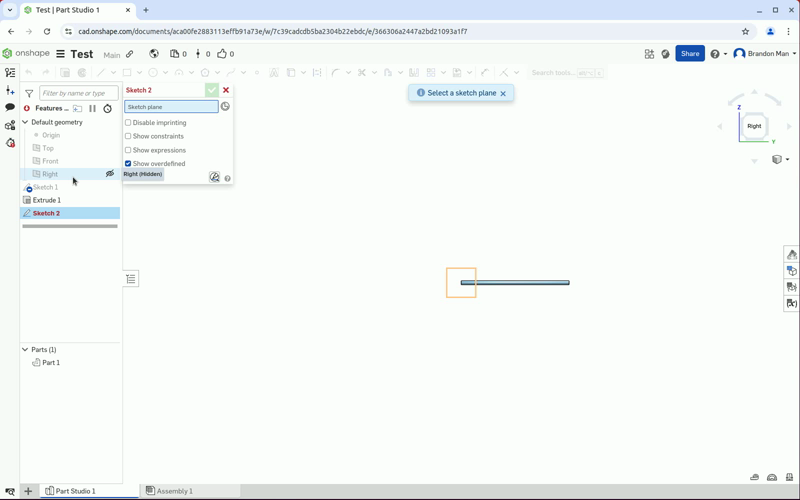
click(73, 176)
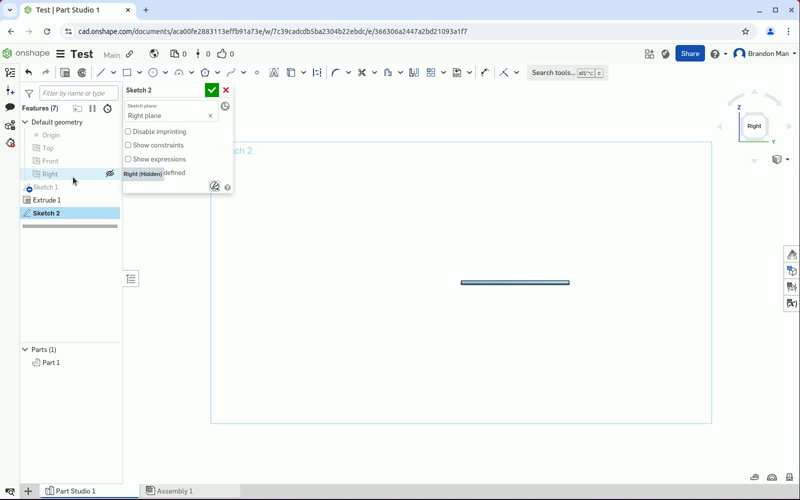
mouse_move(73, 352)
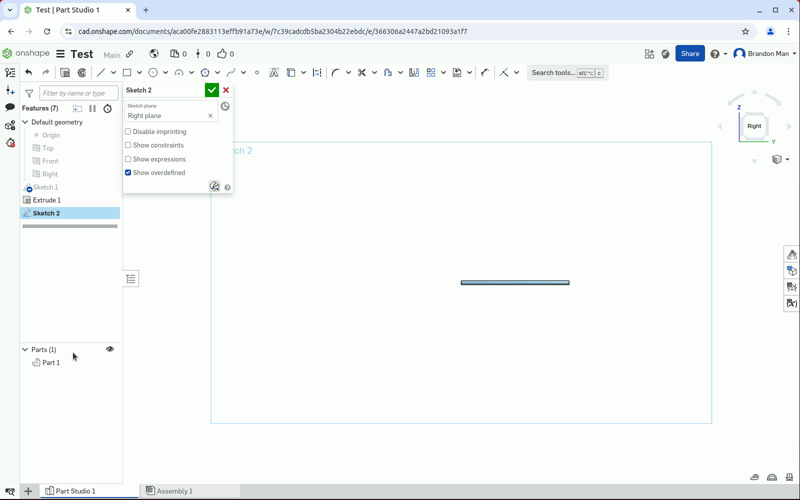
key(y)
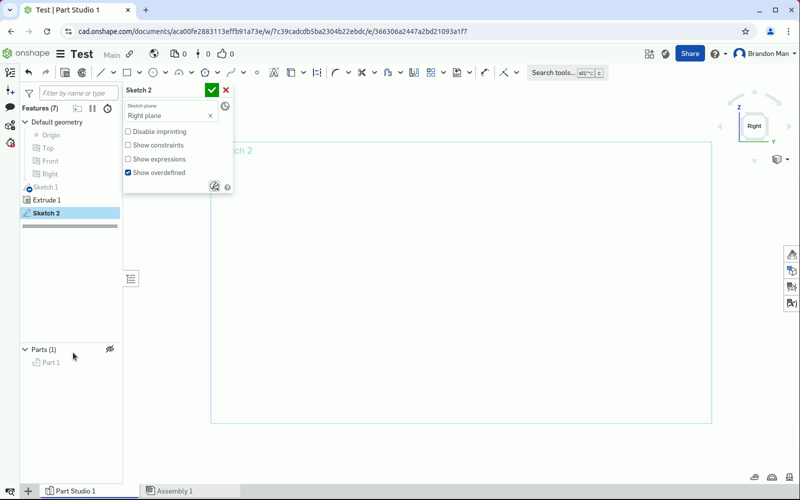
key(l)
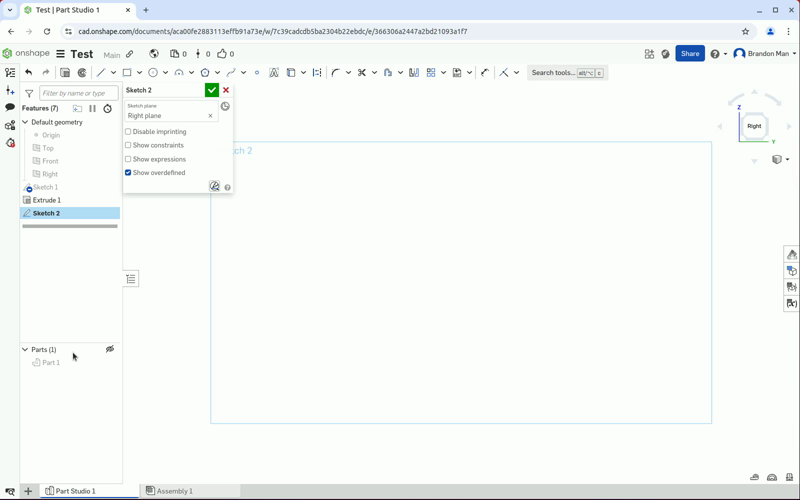
key_down(shift)
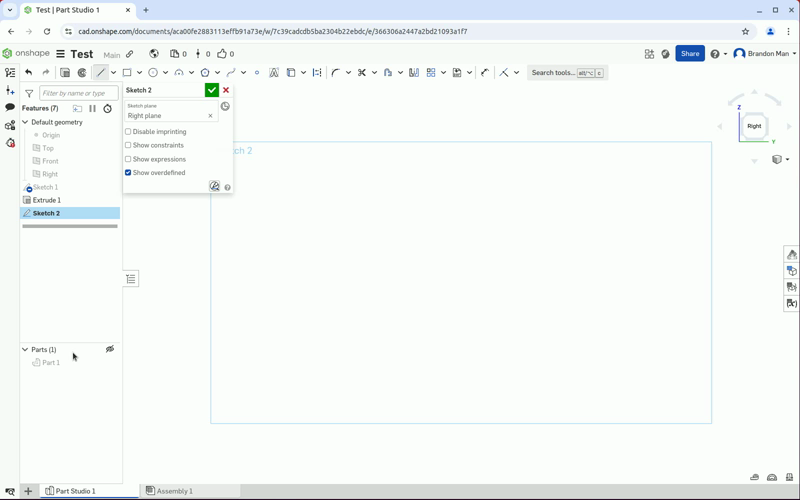
mouse_move(459, 285)
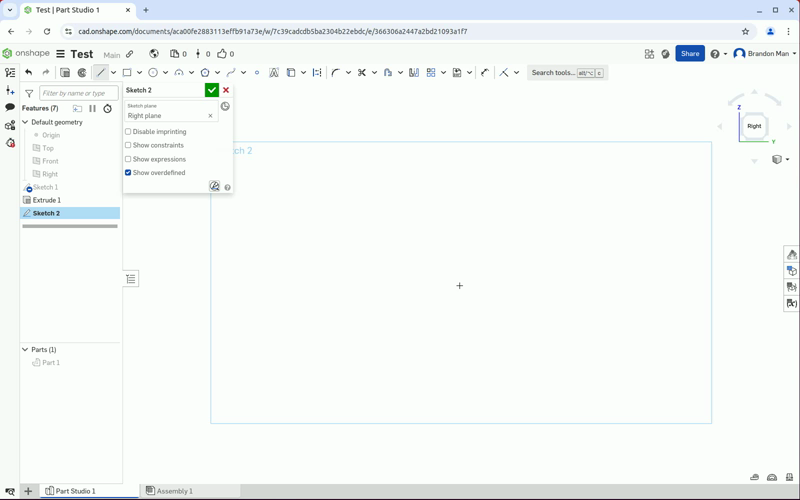
click(459, 285)
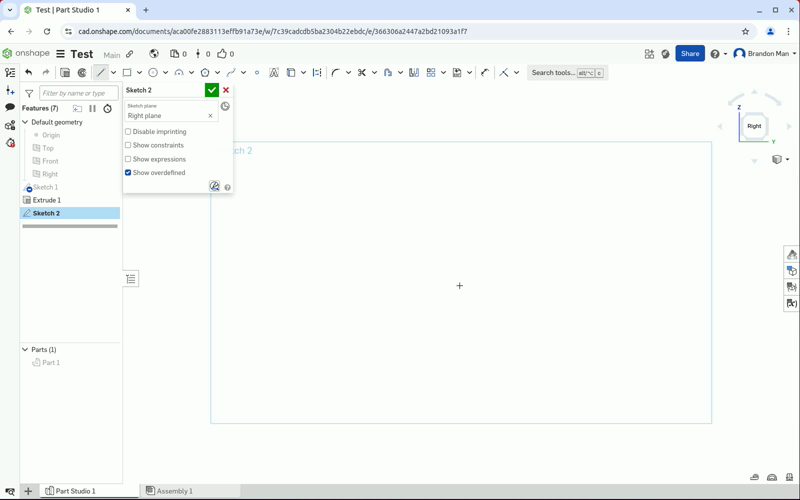
key_up(shift)
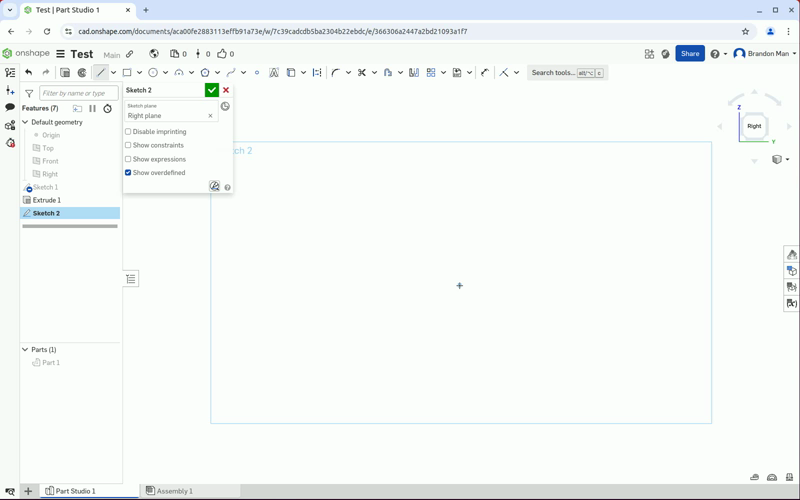
key_down(shift)
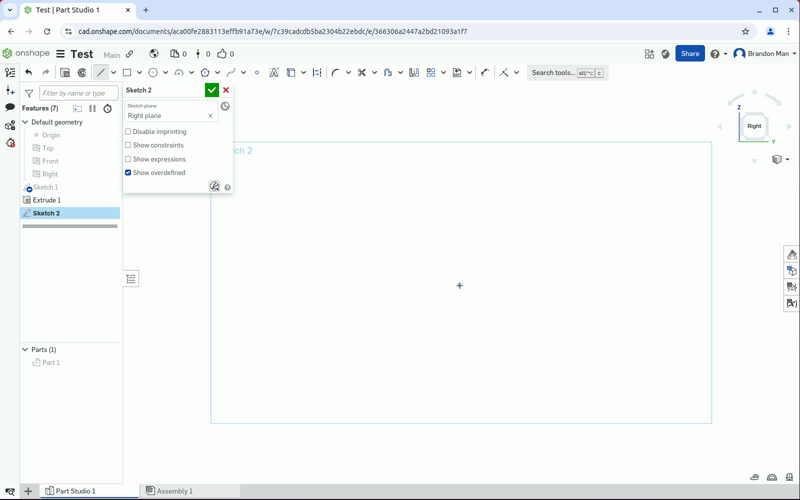
mouse_move(489, 285)
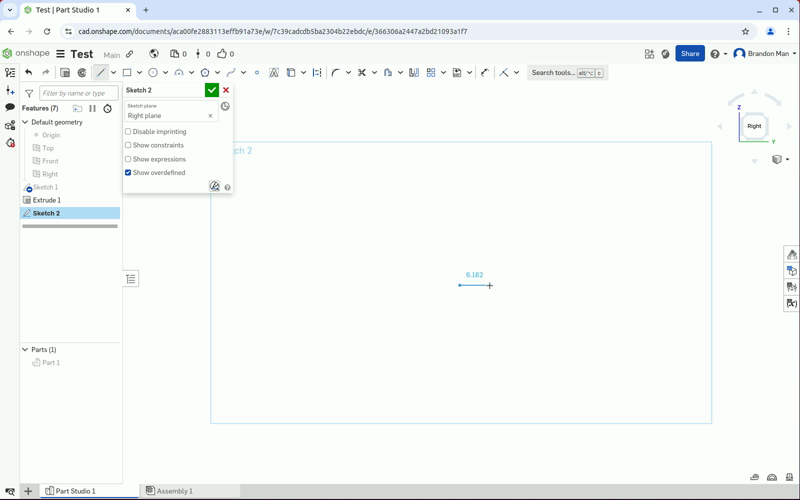
mouse_move(471, 285)
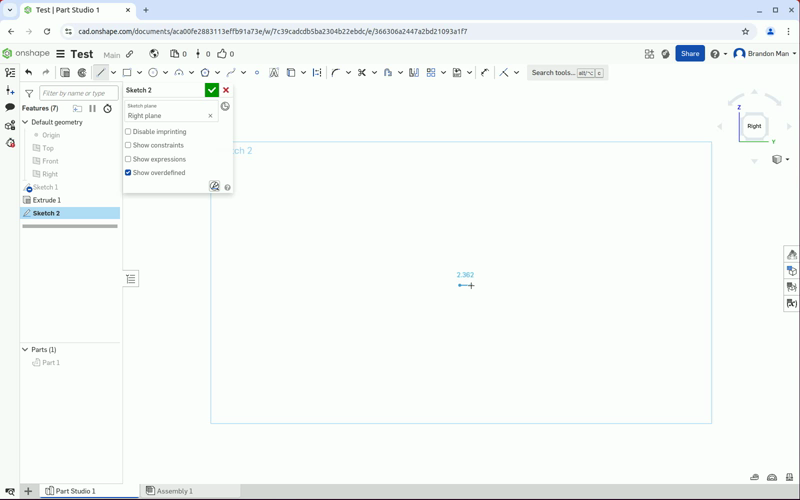
click(471, 285)
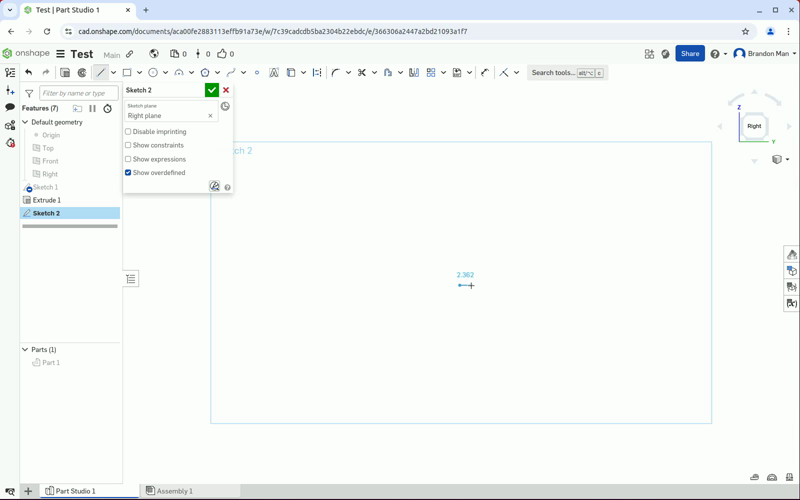
key_up(shift)
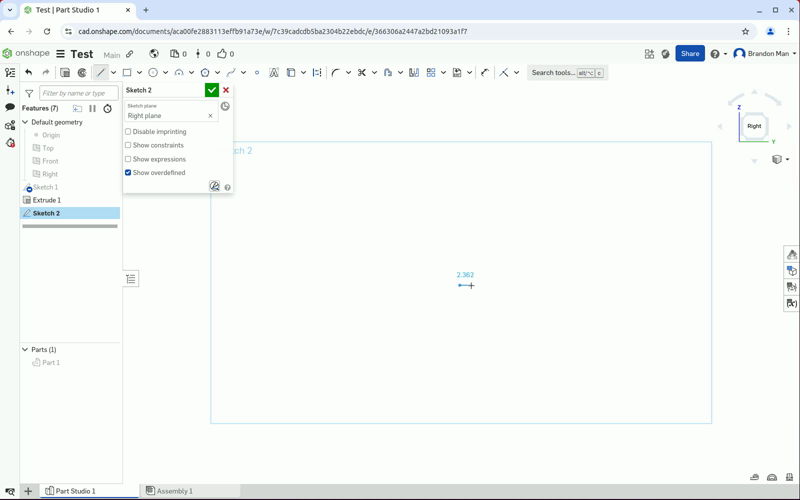
key_down(shift)
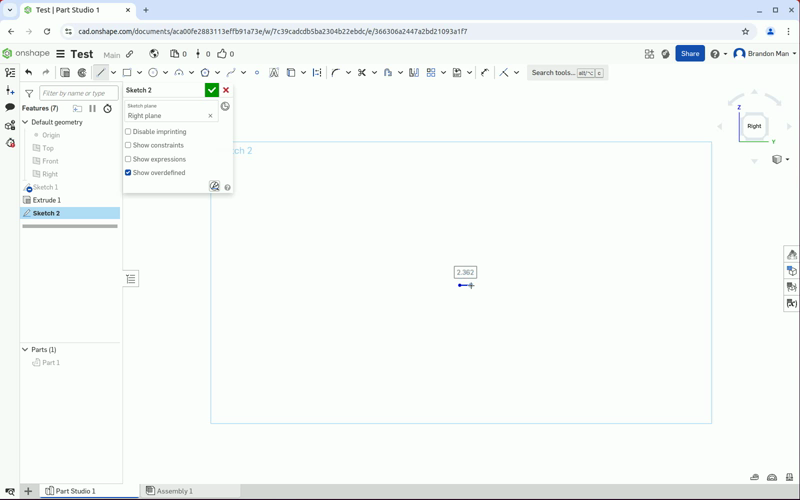
mouse_move(501, 285)
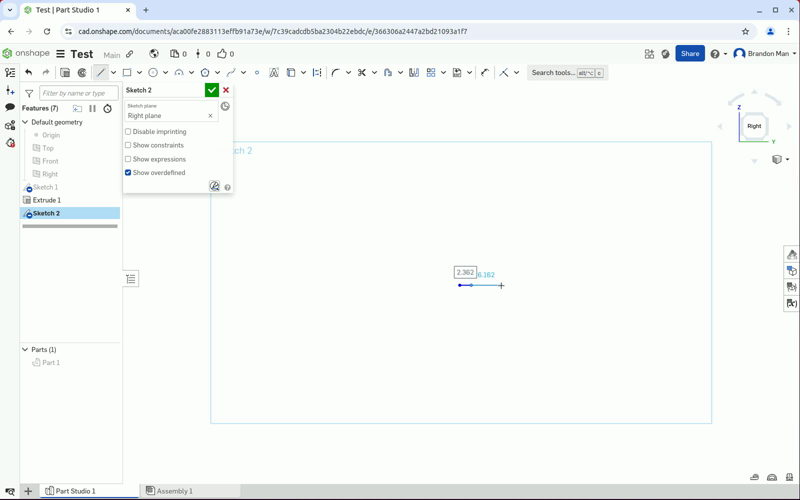
mouse_move(471, 279)
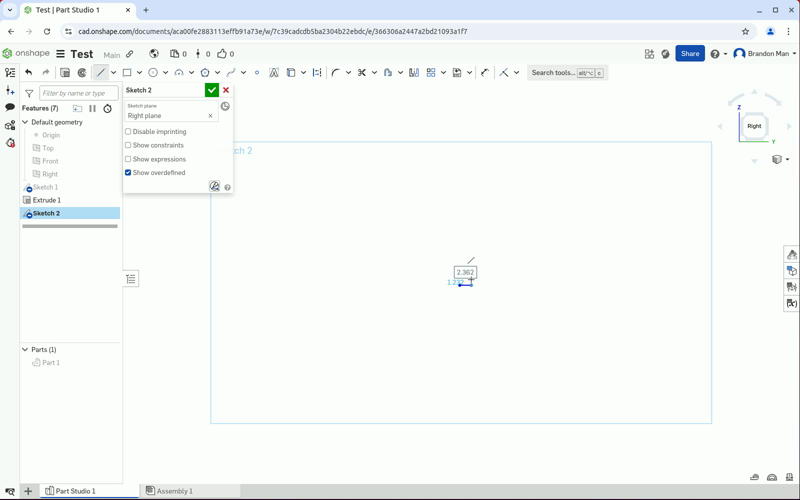
scroll(6)
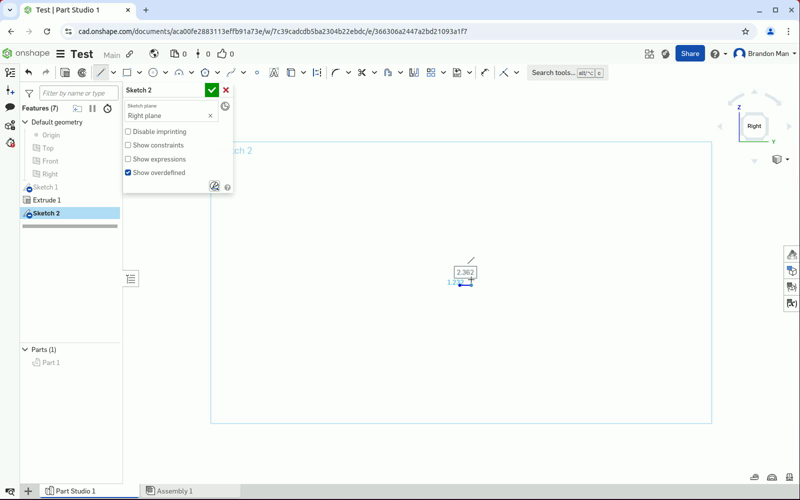
scroll(6)
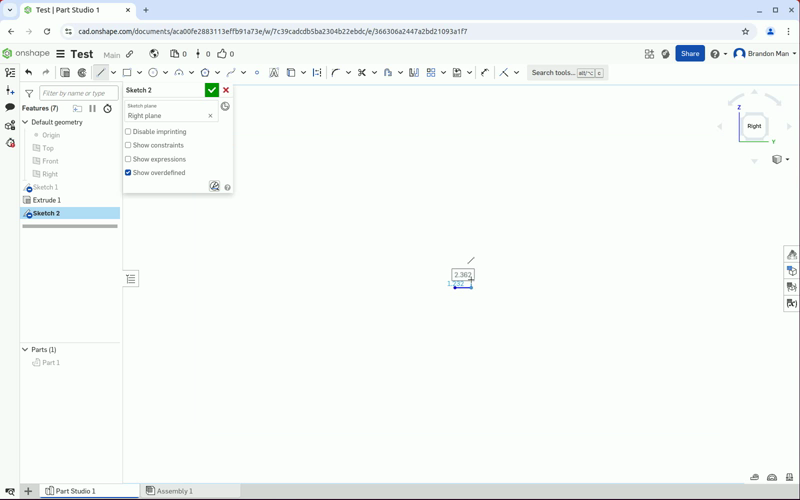
scroll(6)
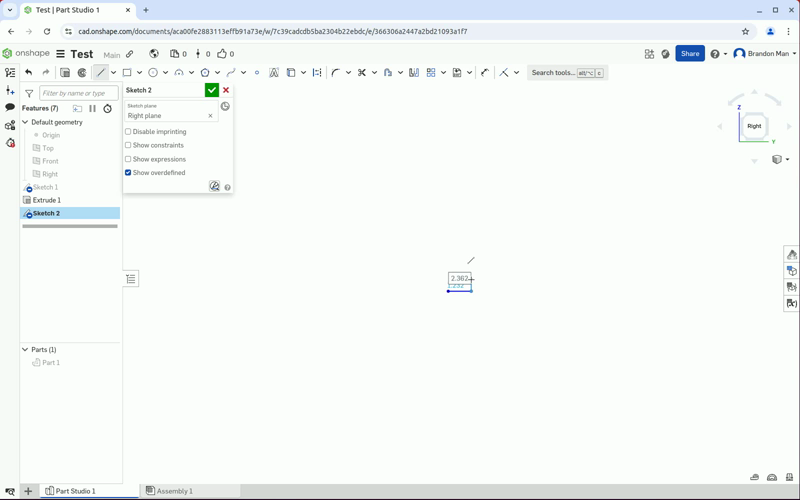
scroll(6)
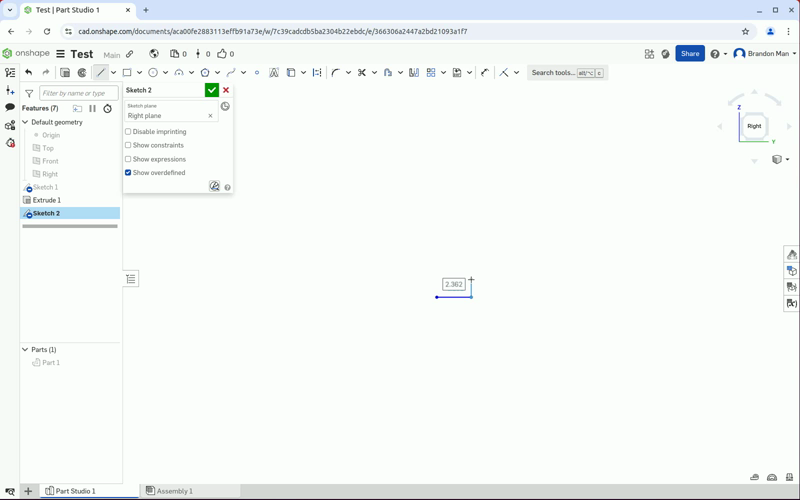
scroll(6)
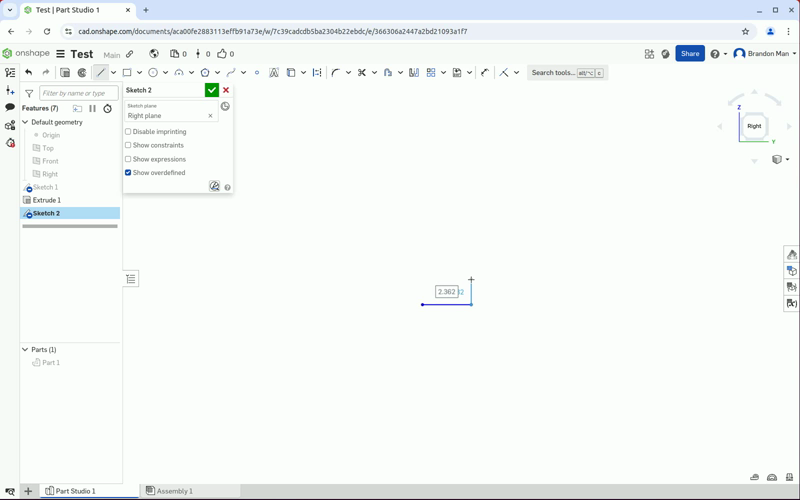
scroll(6)
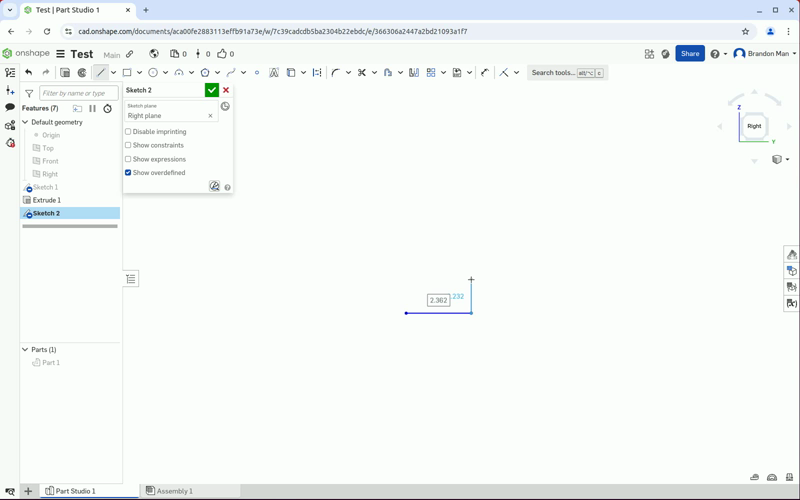
scroll(6)
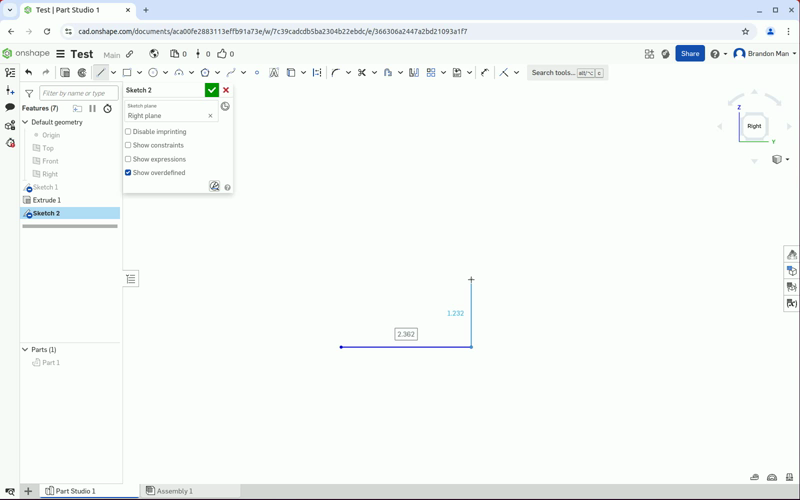
click(471, 279)
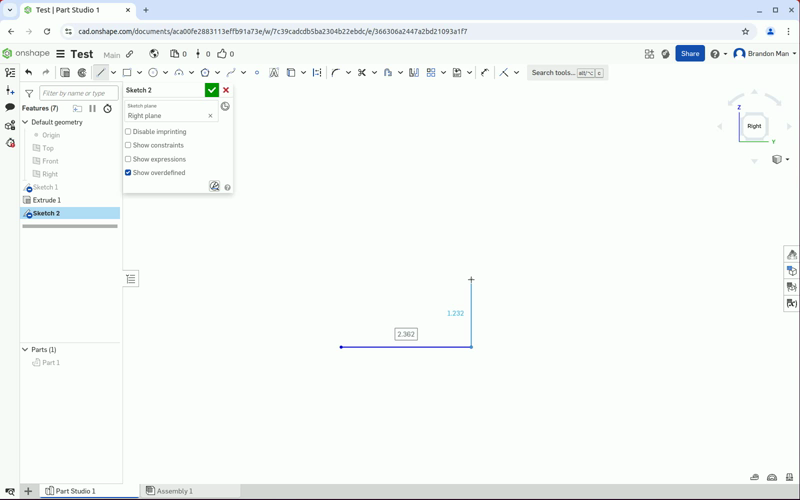
scroll(-6)
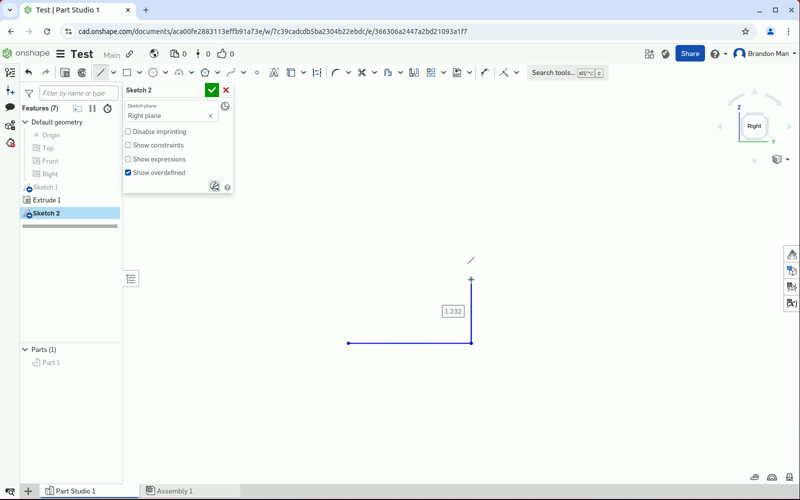
scroll(-6)
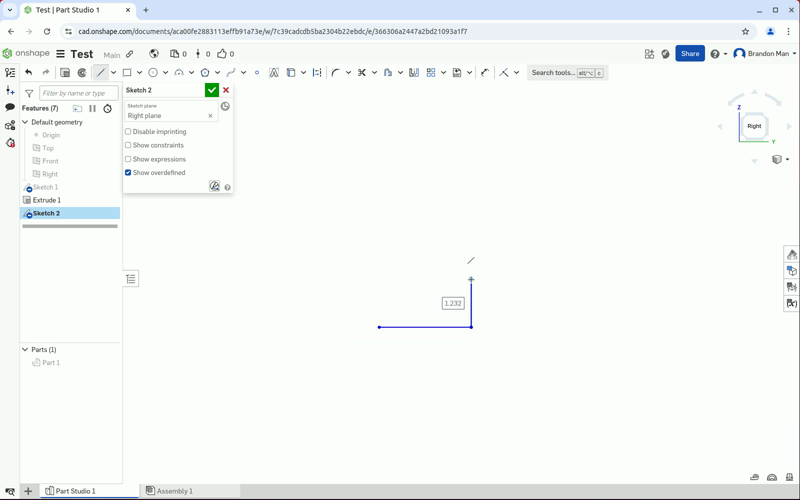
scroll(-6)
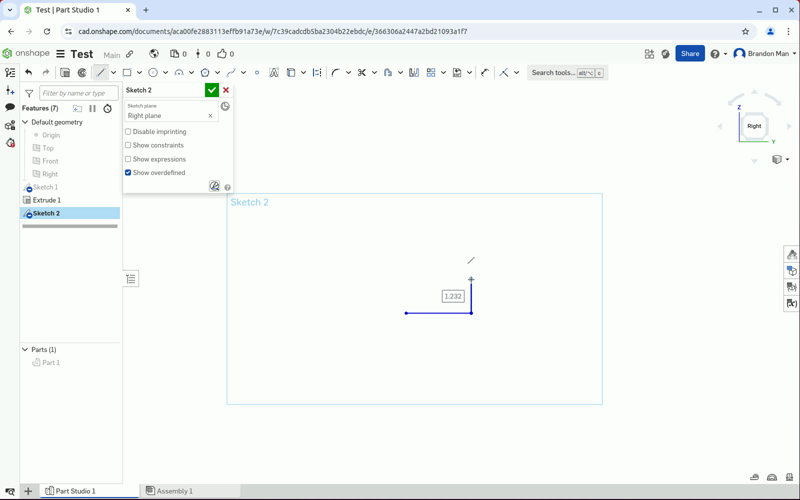
scroll(-6)
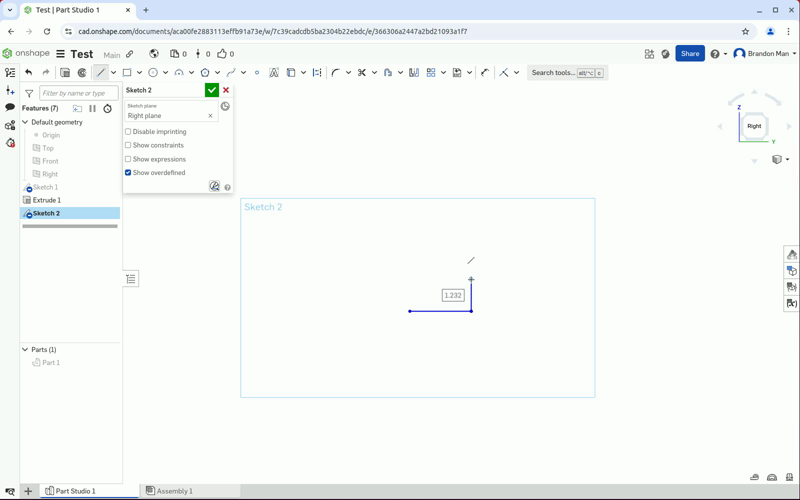
scroll(-6)
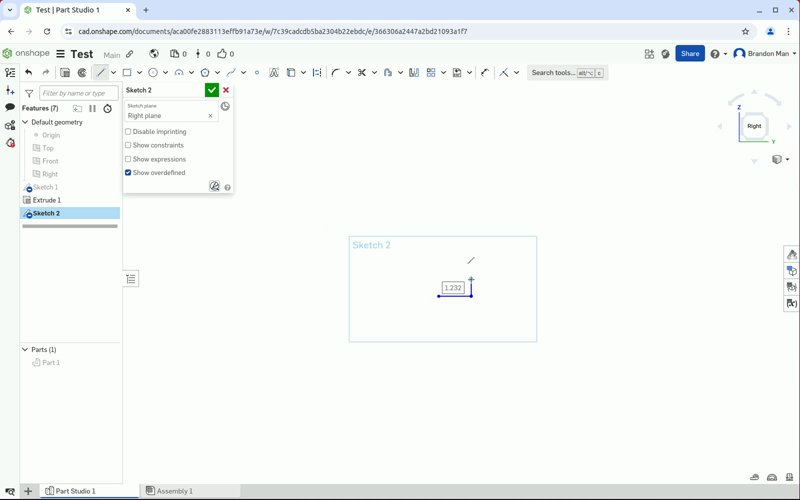
scroll(-6)
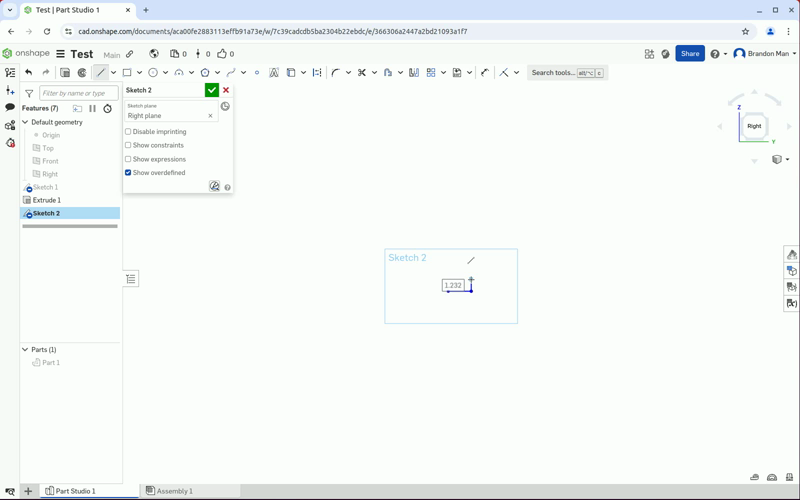
scroll(-6)
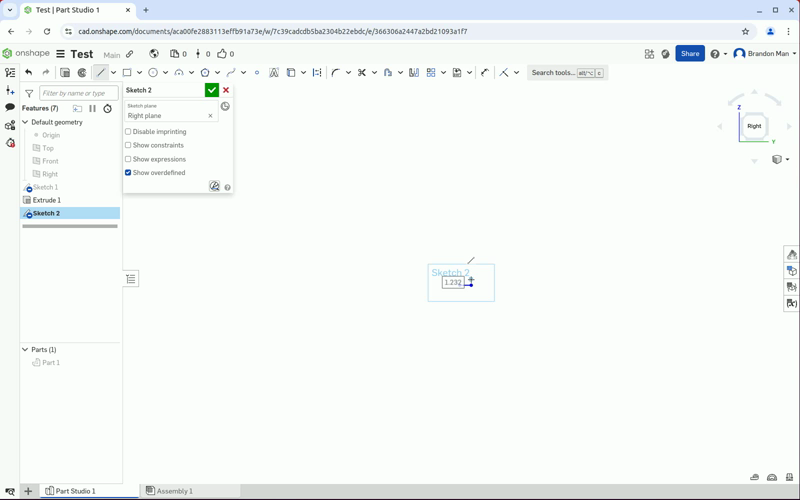
key_up(shift)
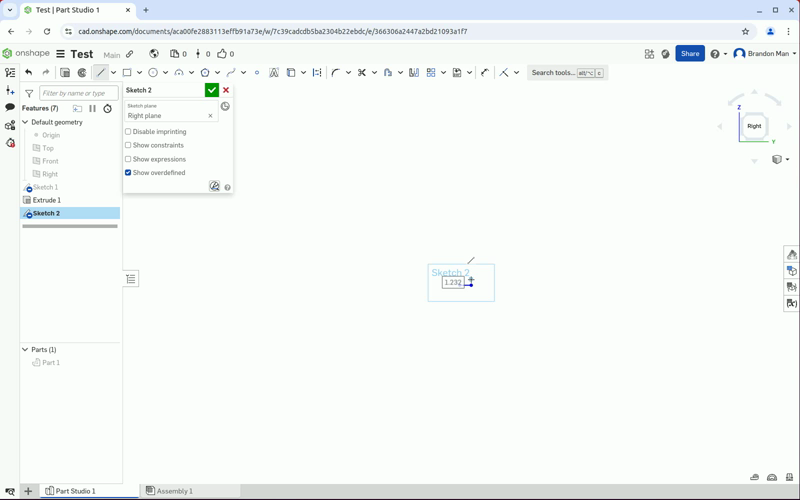
key_down(shift)
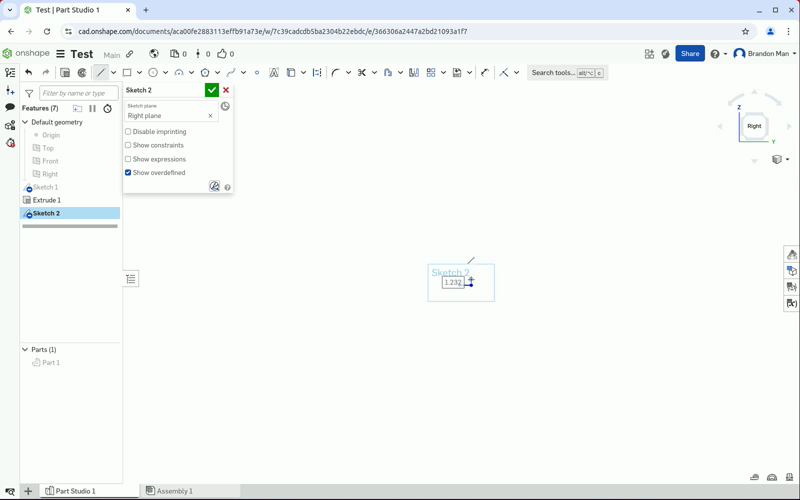
mouse_move(501, 279)
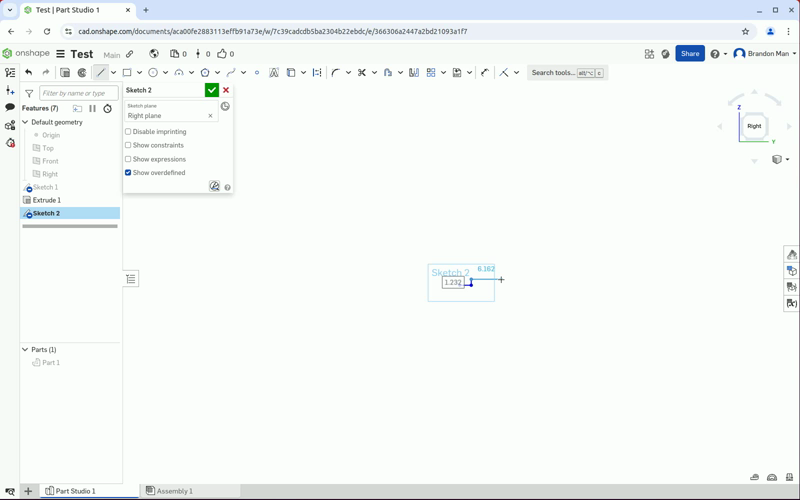
mouse_move(459, 279)
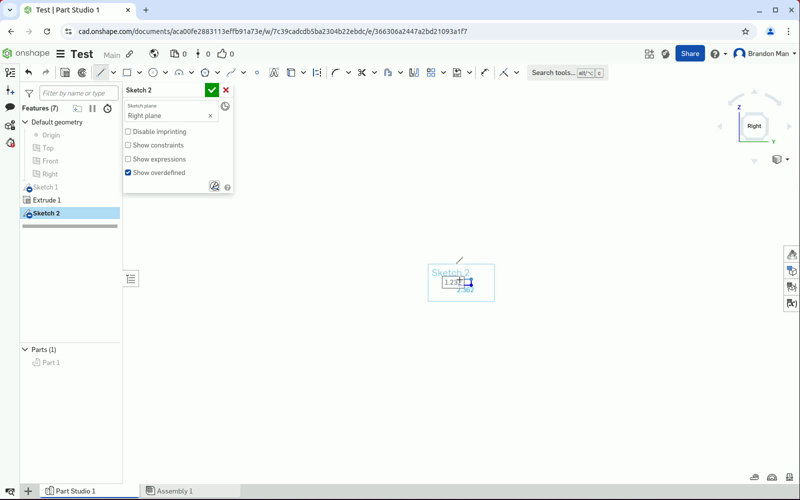
click(459, 279)
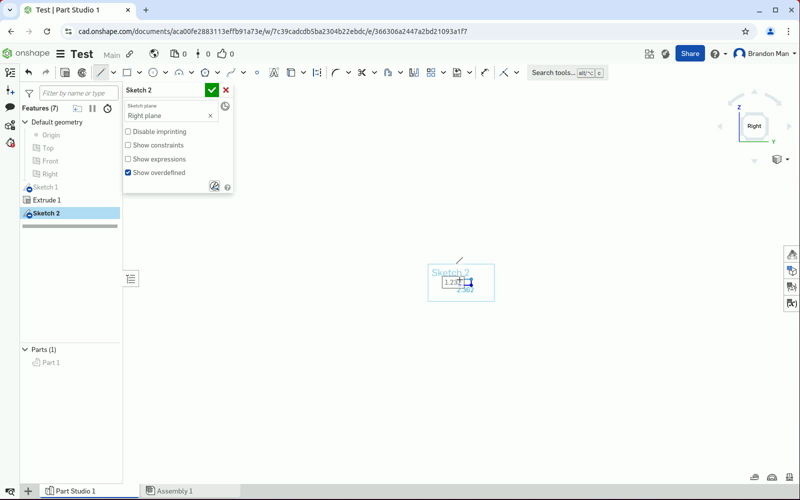
key_up(shift)
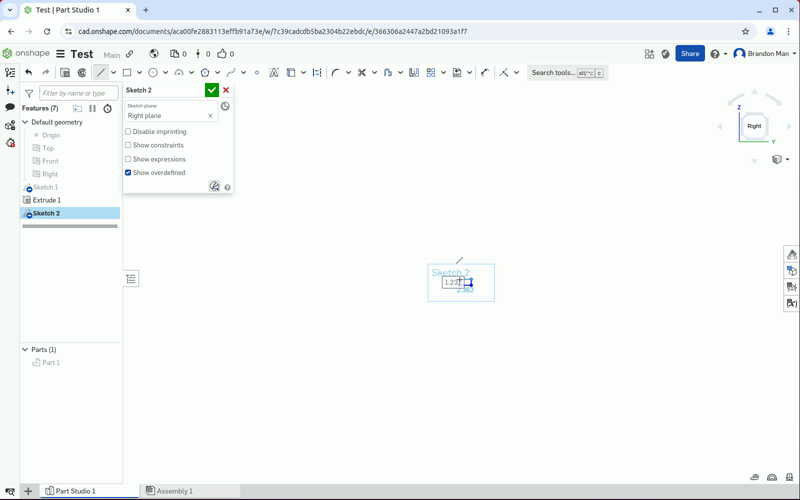
mouse_move(489, 279)
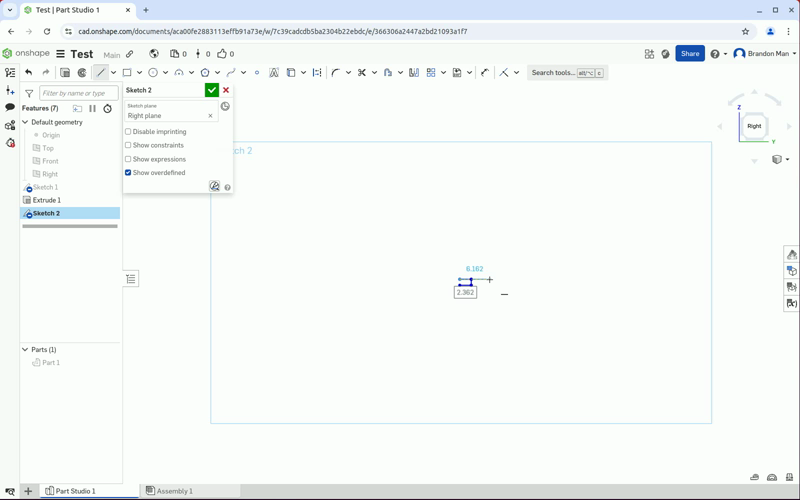
key_down(shift)
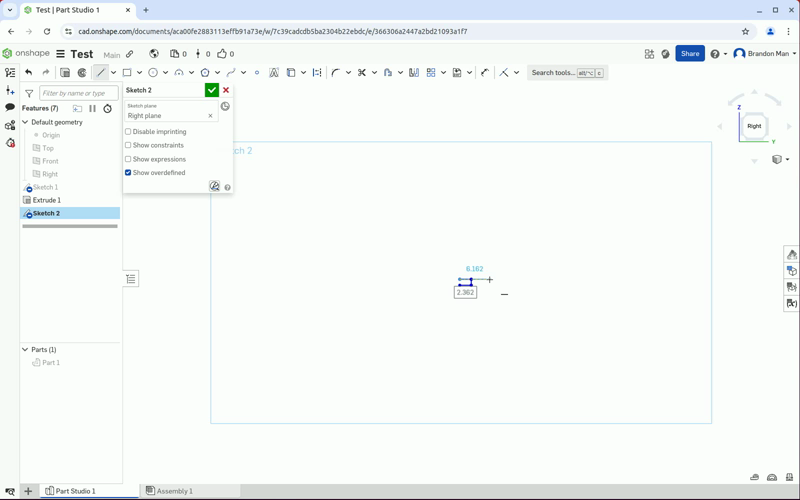
mouse_move(459, 285)
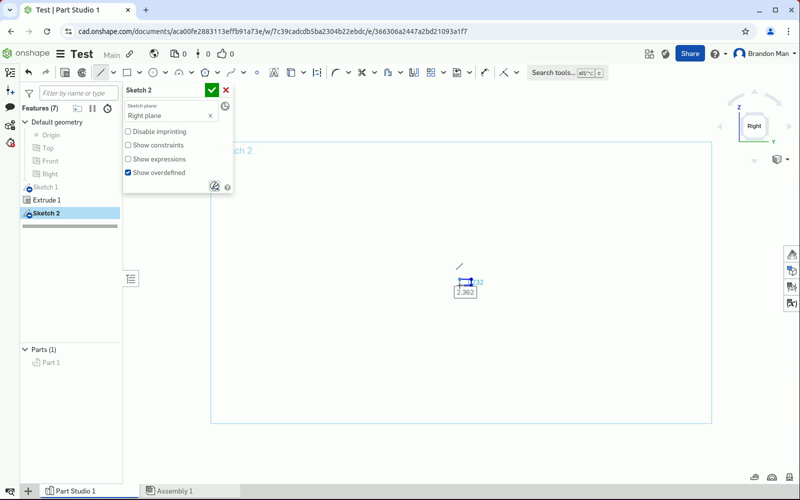
scroll(6)
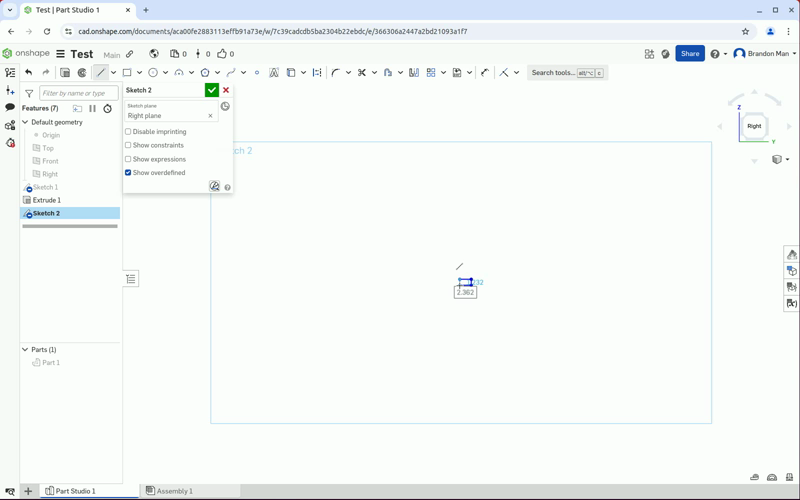
scroll(6)
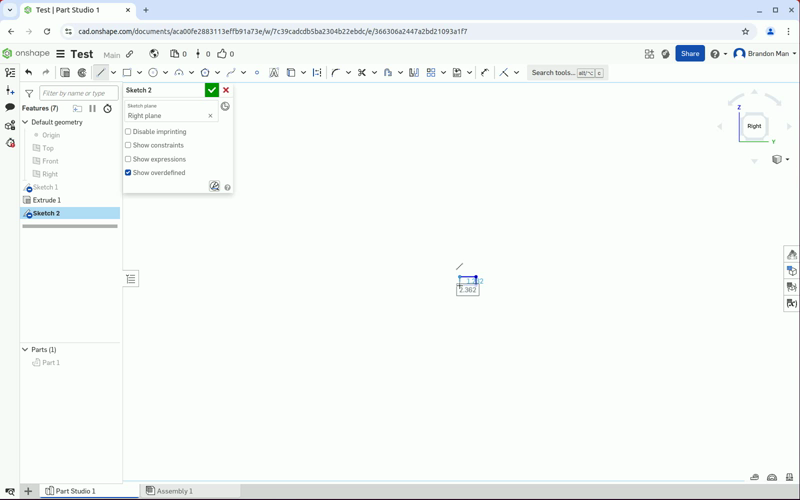
scroll(6)
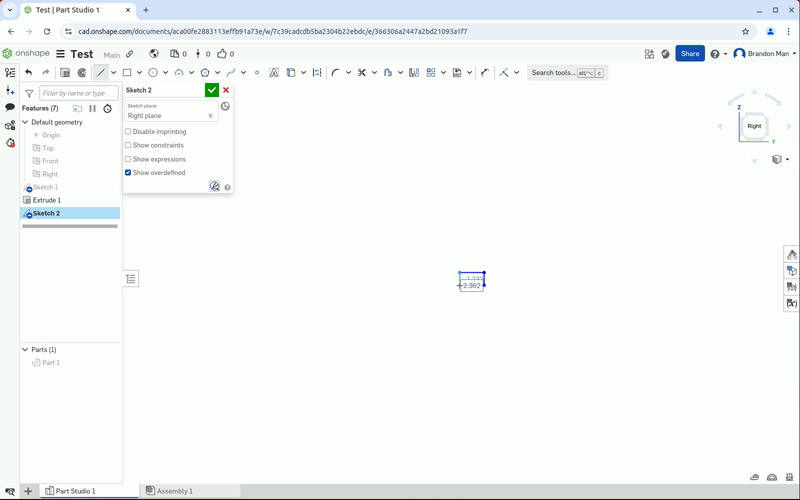
scroll(6)
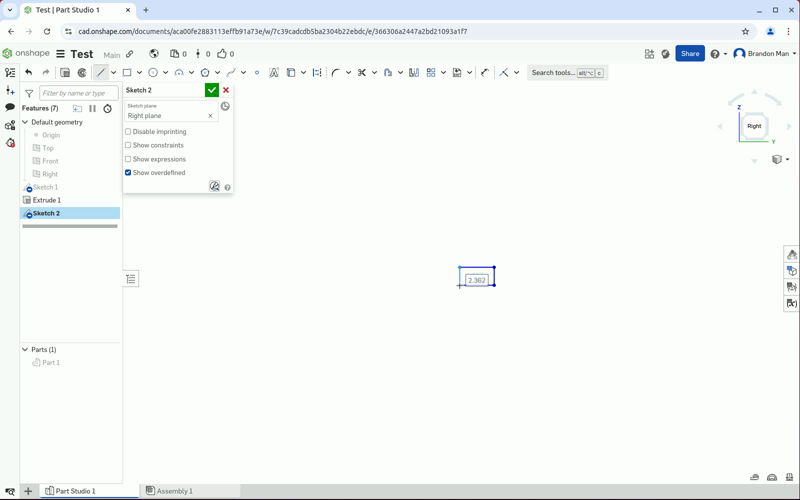
scroll(6)
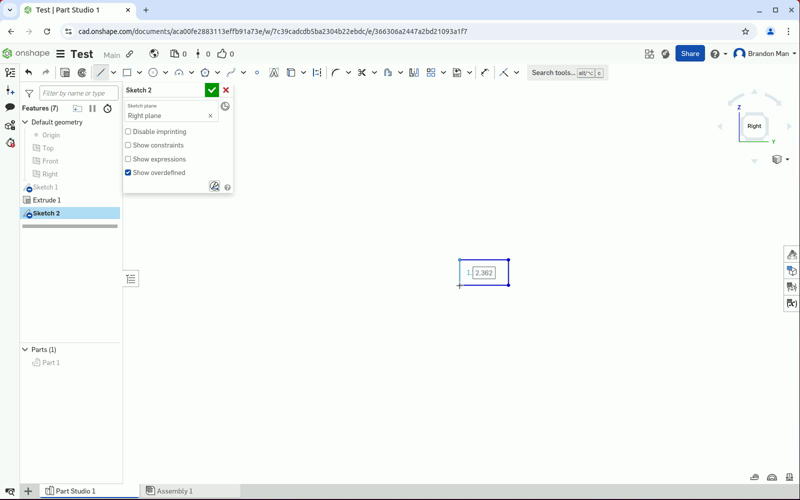
scroll(6)
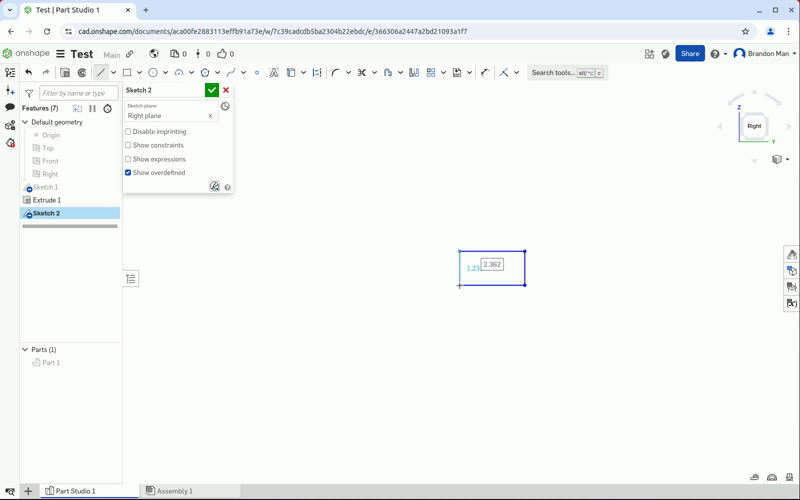
scroll(6)
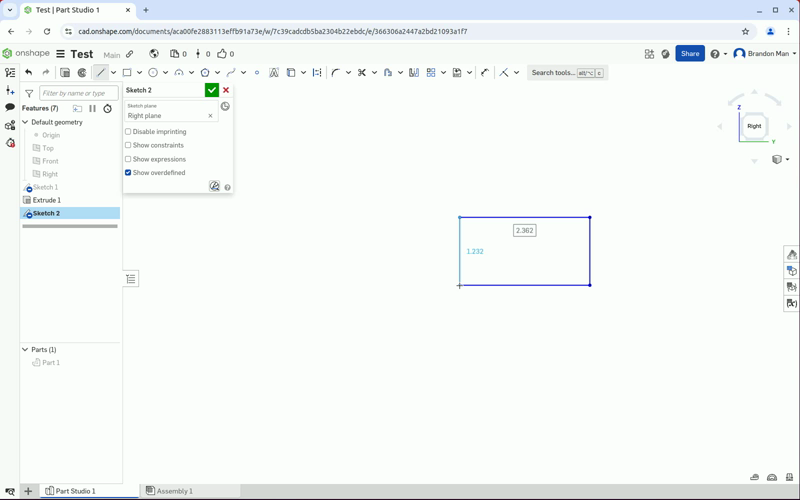
key_up(shift)
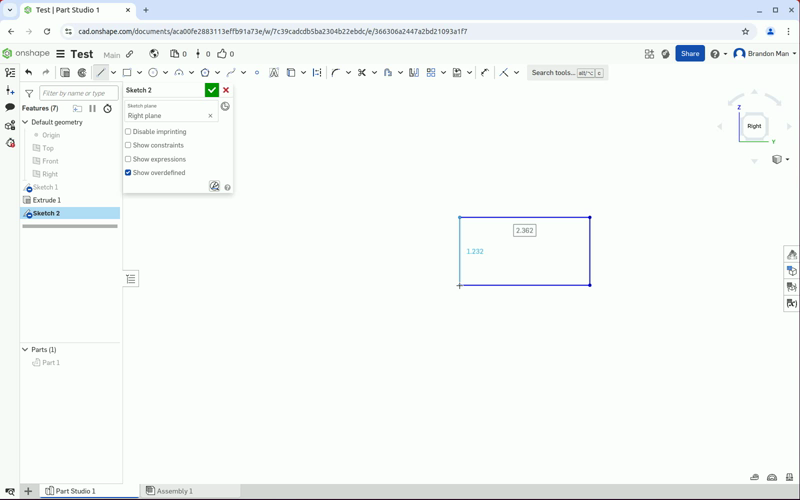
click(459, 285)
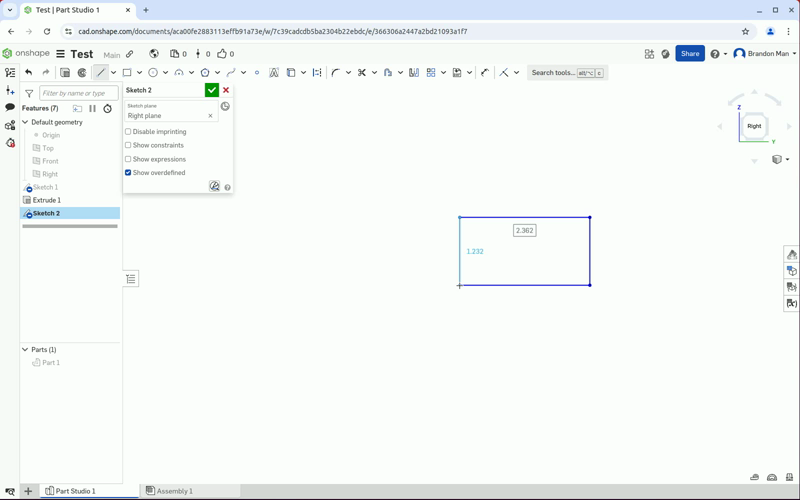
scroll(-6)
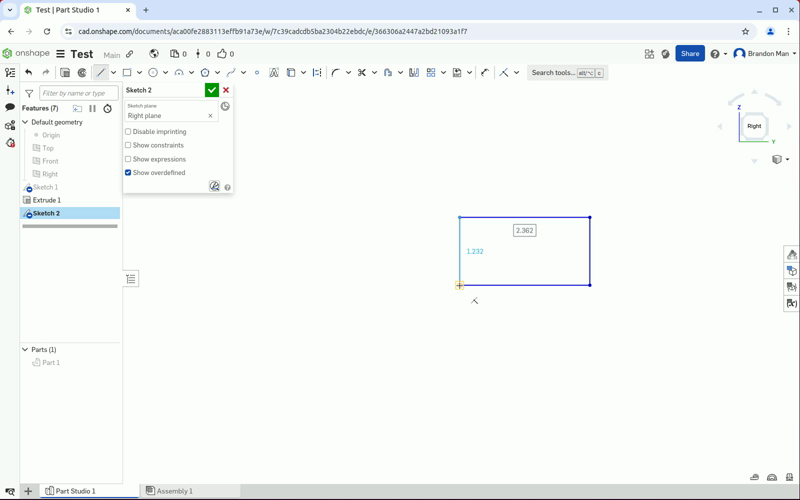
scroll(-6)
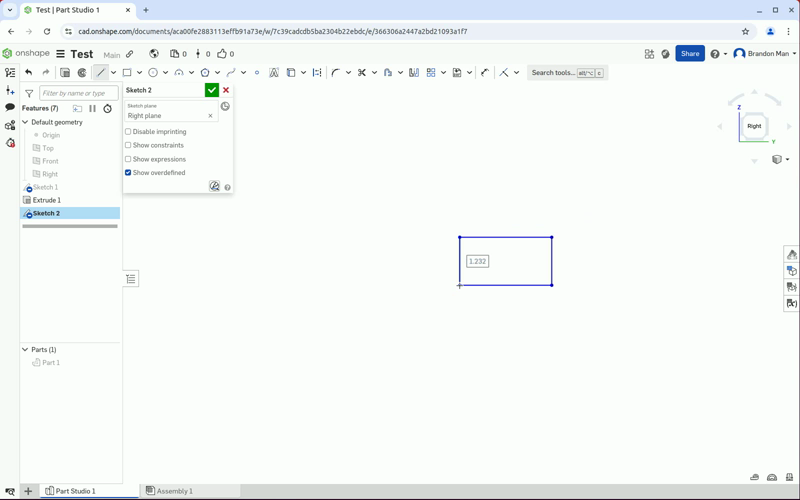
scroll(-6)
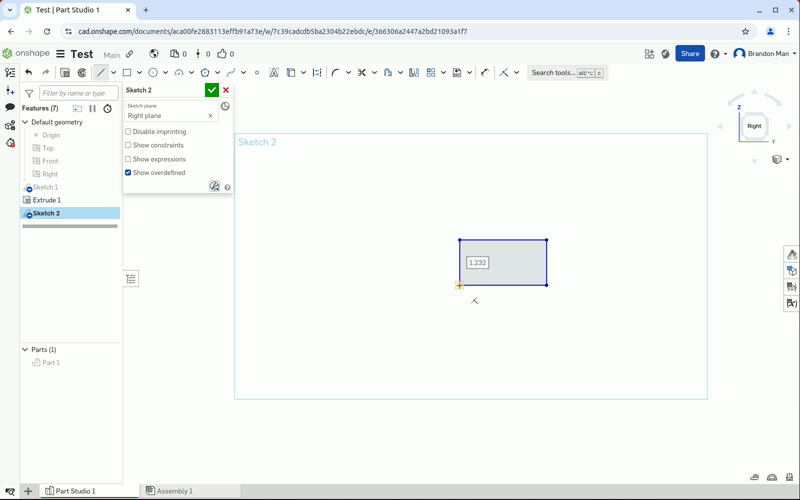
scroll(-6)
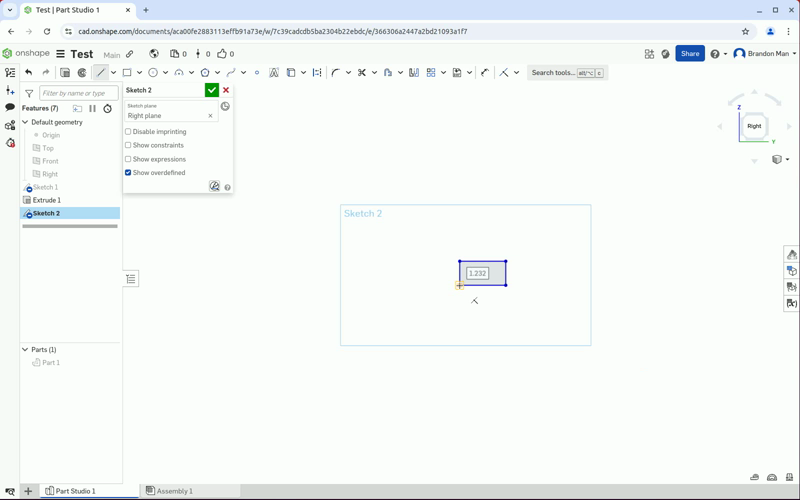
scroll(-6)
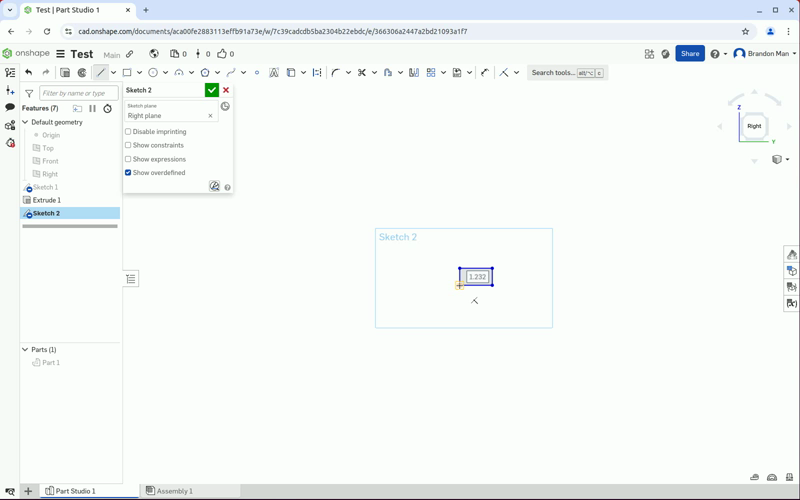
scroll(-6)
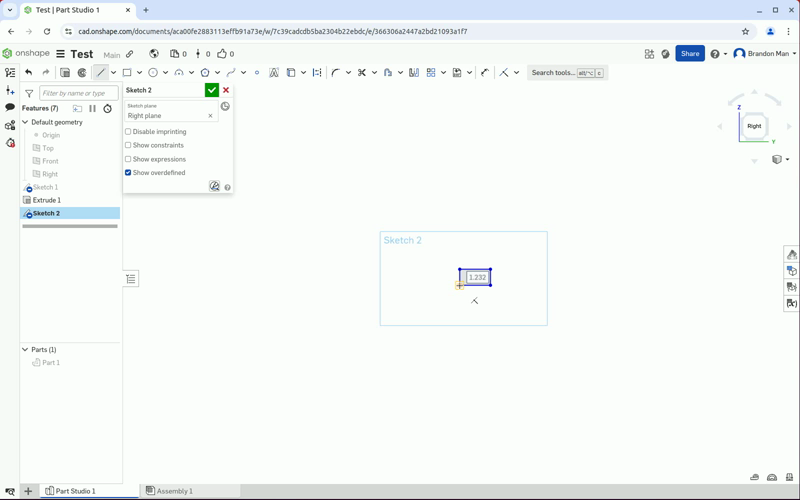
scroll(-6)
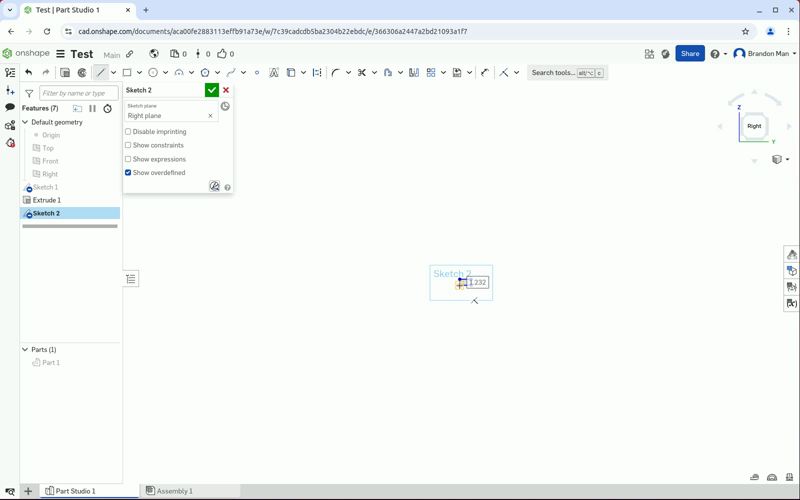
key(esc)
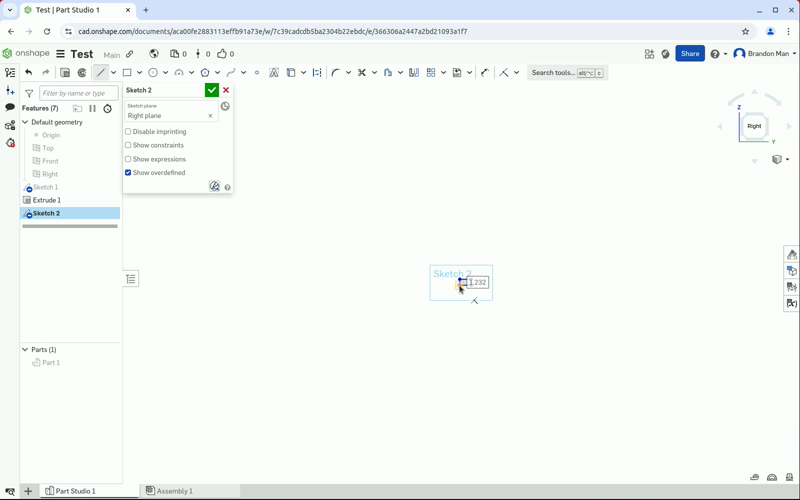
key(c)
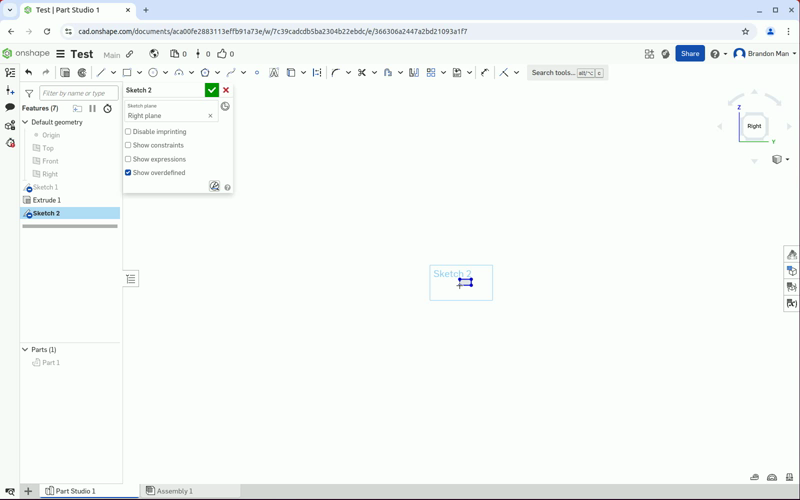
key_down(shift)
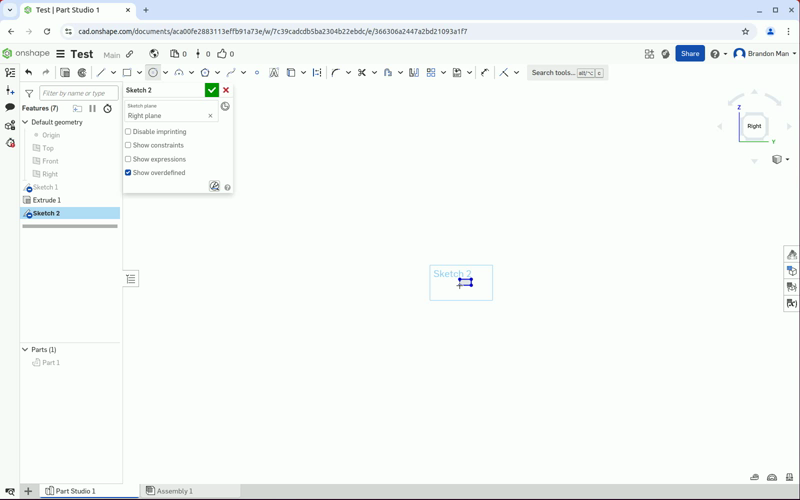
mouse_move(461, 282)
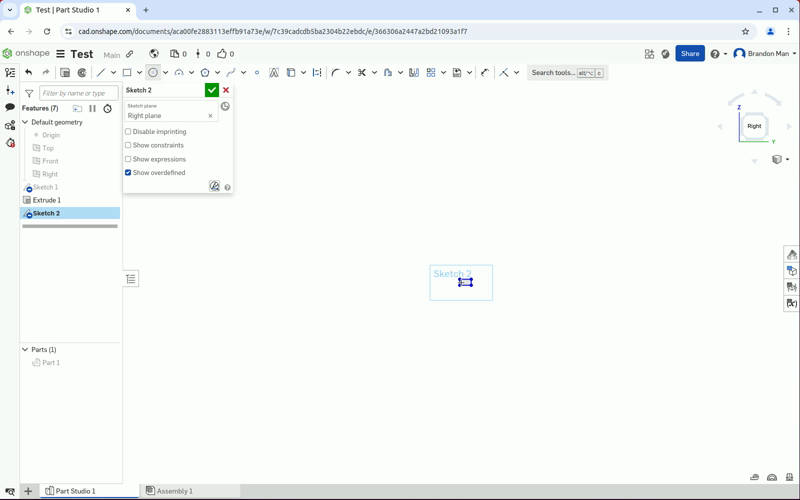
scroll(6)
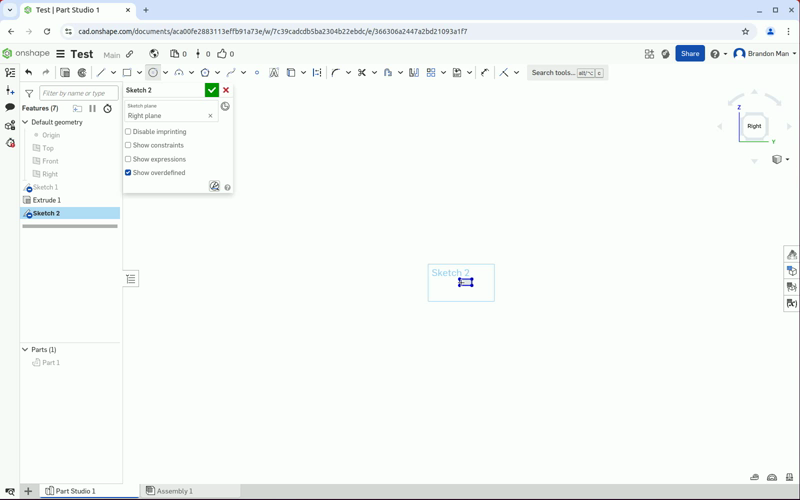
scroll(6)
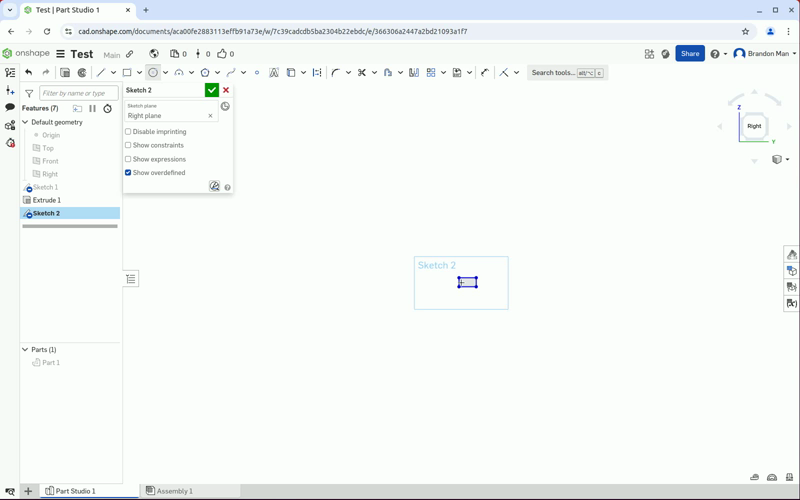
scroll(6)
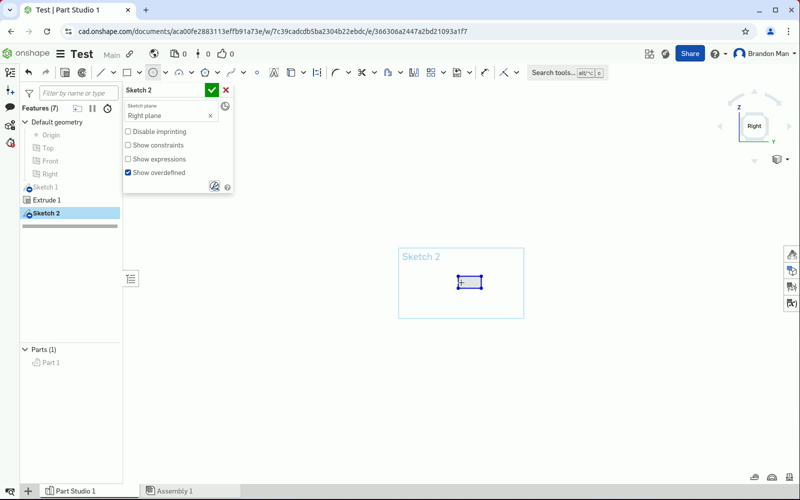
scroll(6)
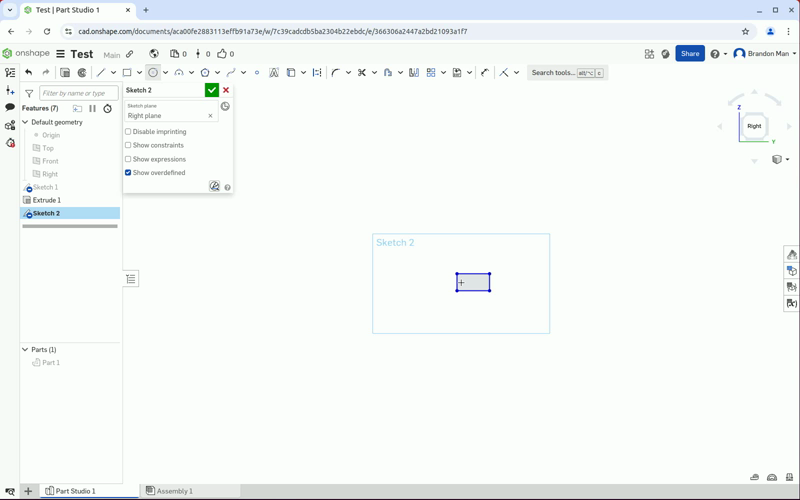
scroll(6)
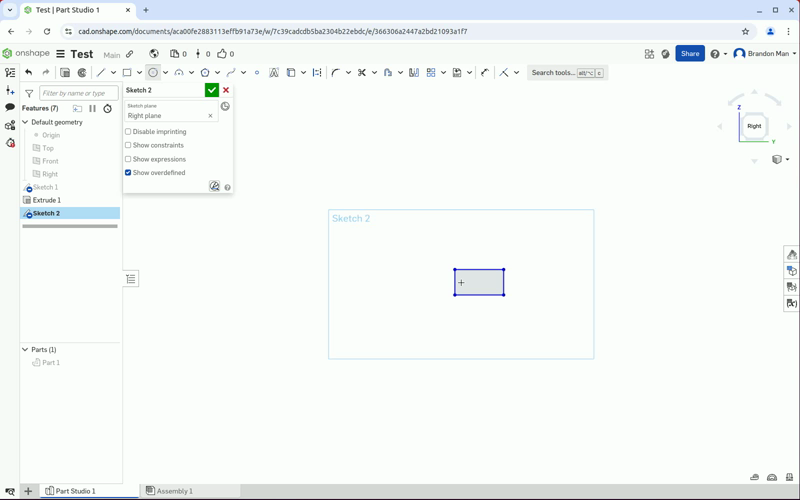
scroll(6)
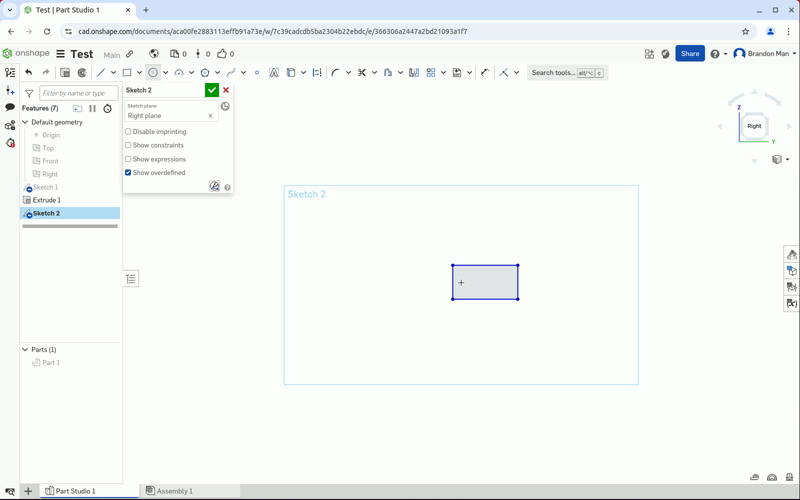
scroll(6)
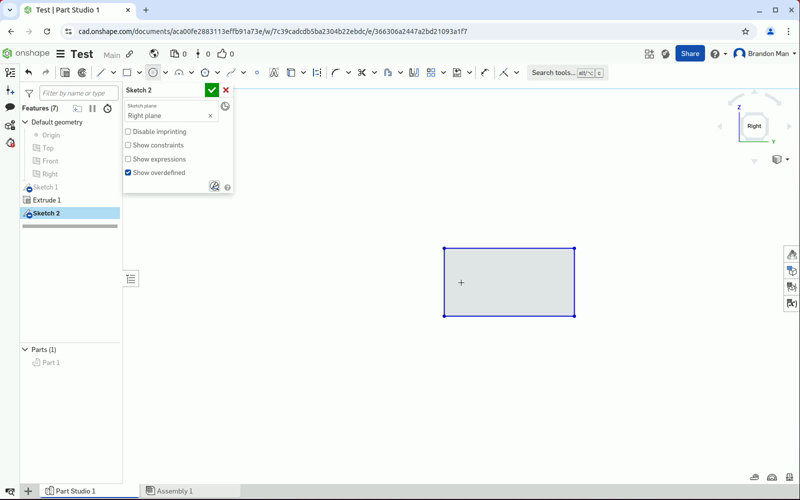
click(461, 282)
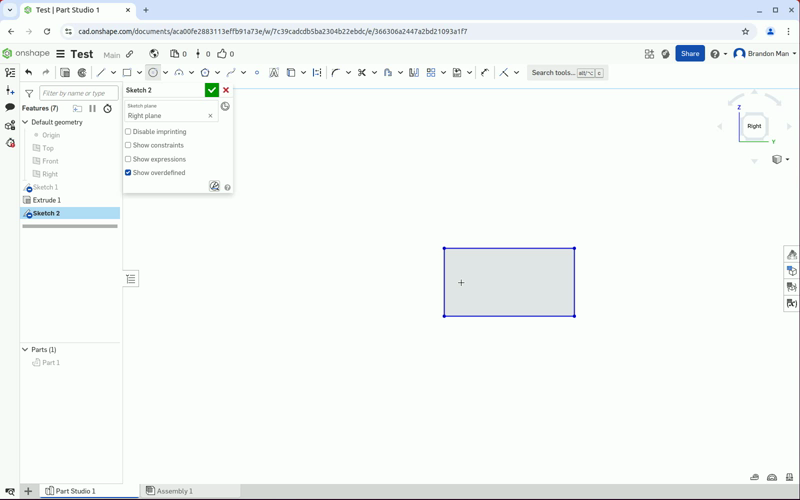
scroll(-6)
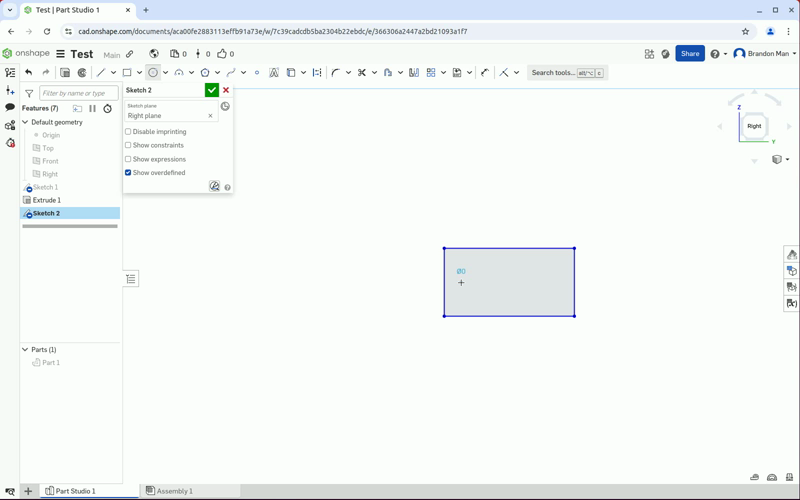
scroll(-6)
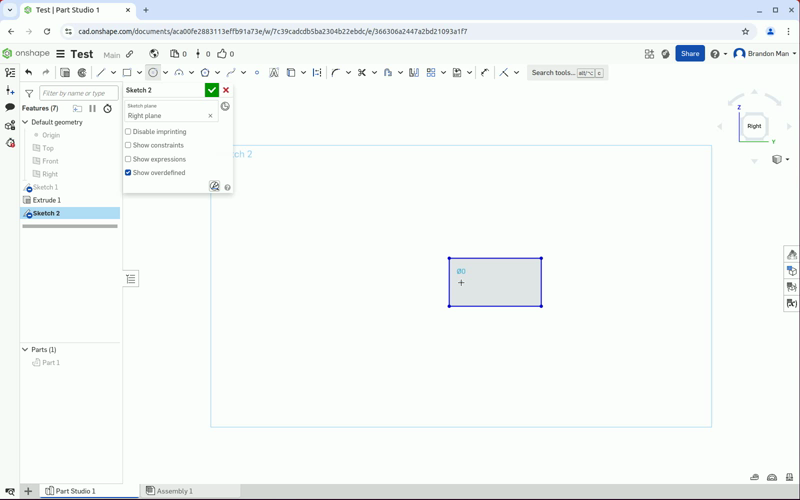
scroll(-6)
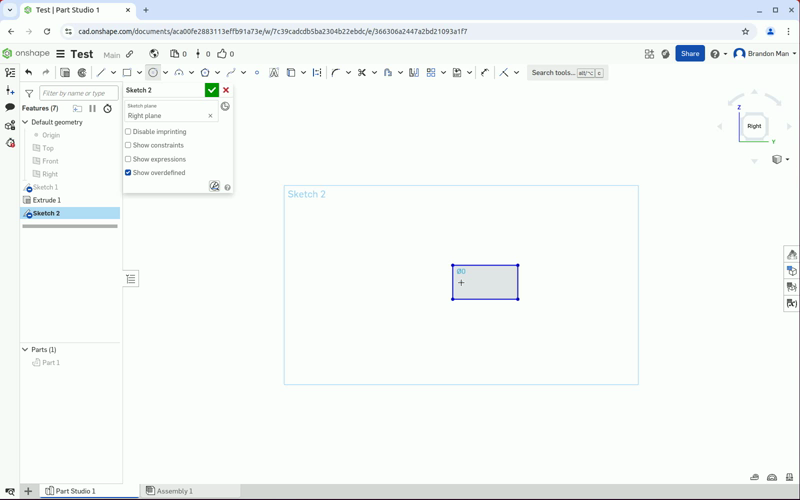
scroll(-6)
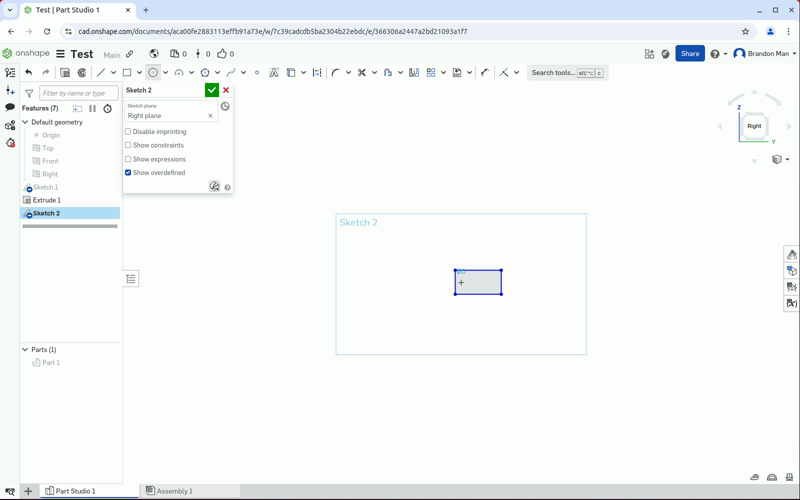
scroll(-6)
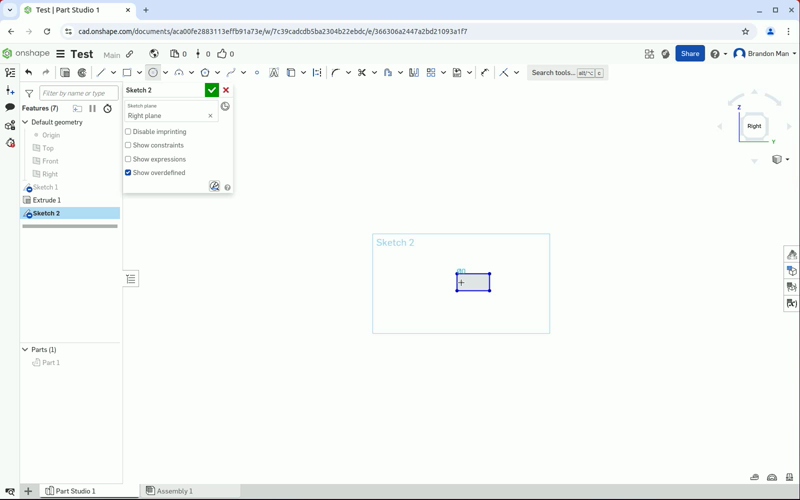
scroll(-6)
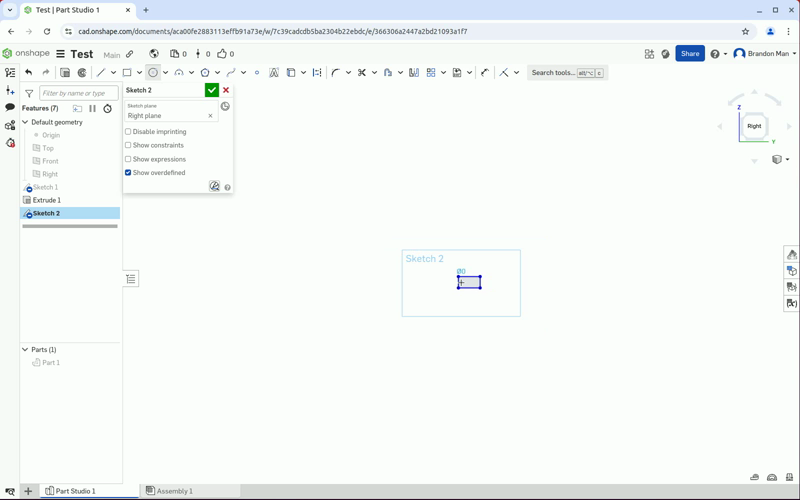
scroll(-6)
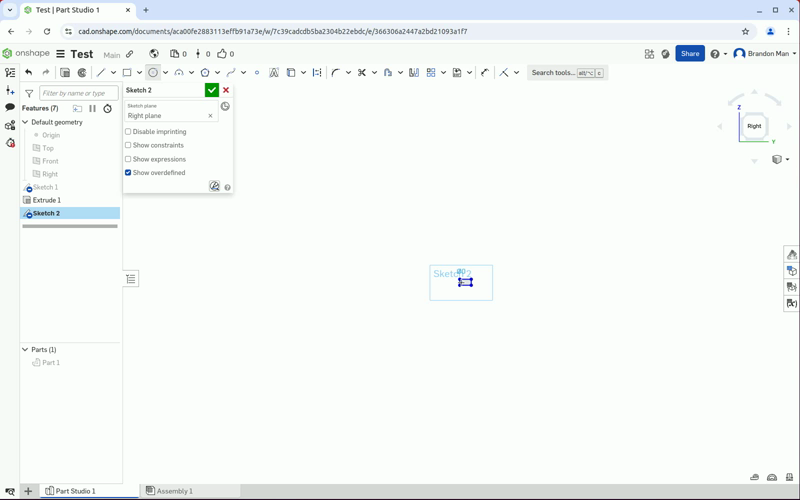
key_up(shift)
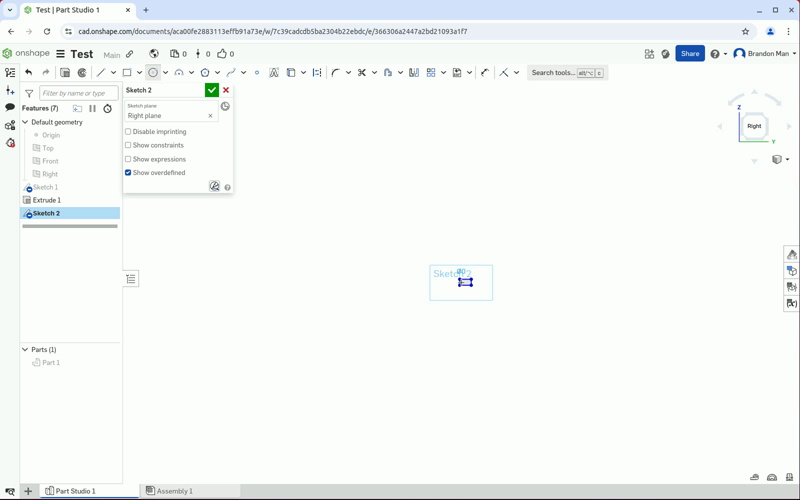
mouse_move(462, 282)
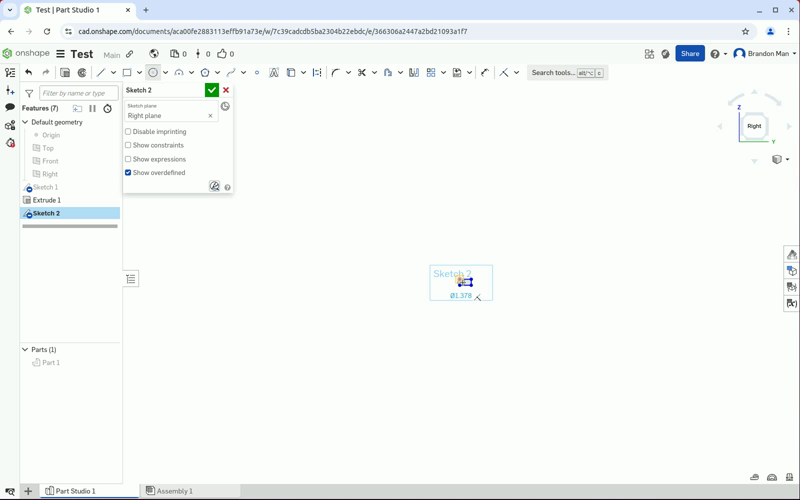
scroll(6)
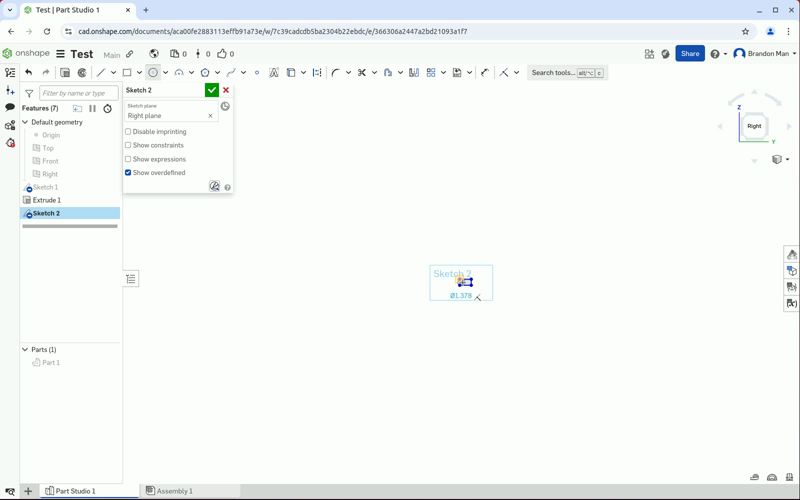
scroll(6)
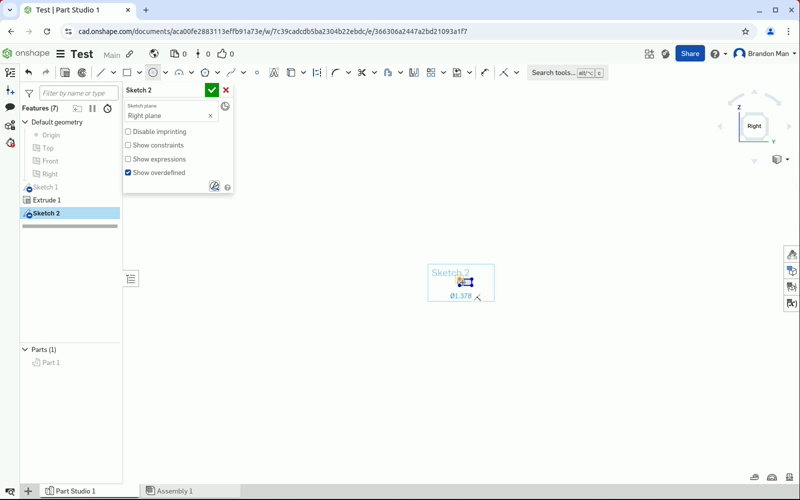
scroll(6)
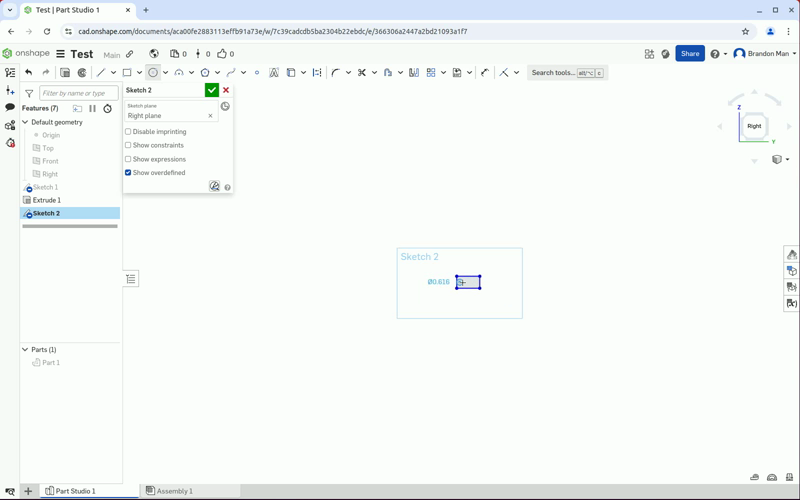
scroll(6)
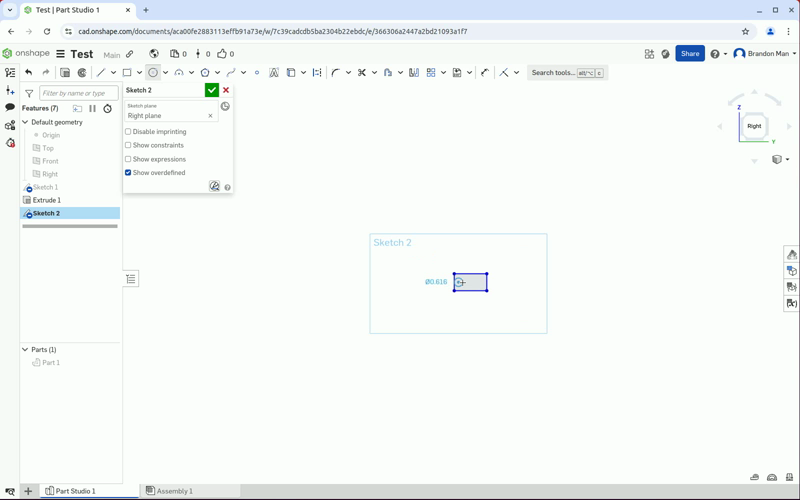
scroll(6)
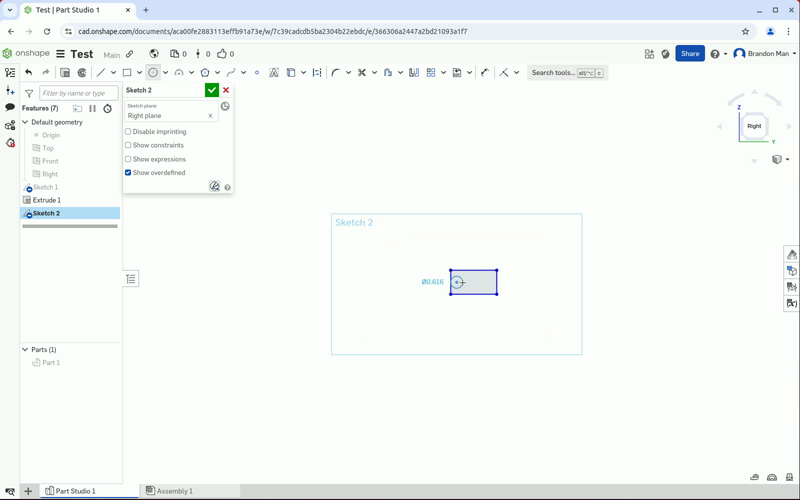
scroll(6)
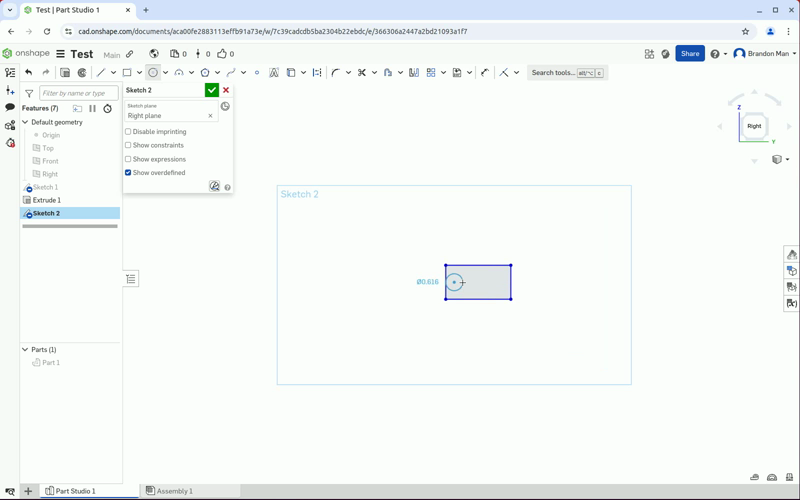
scroll(6)
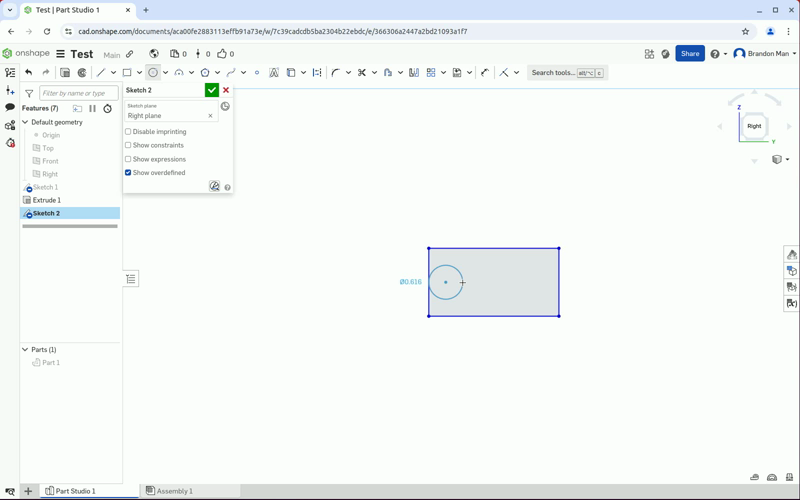
click(462, 282)
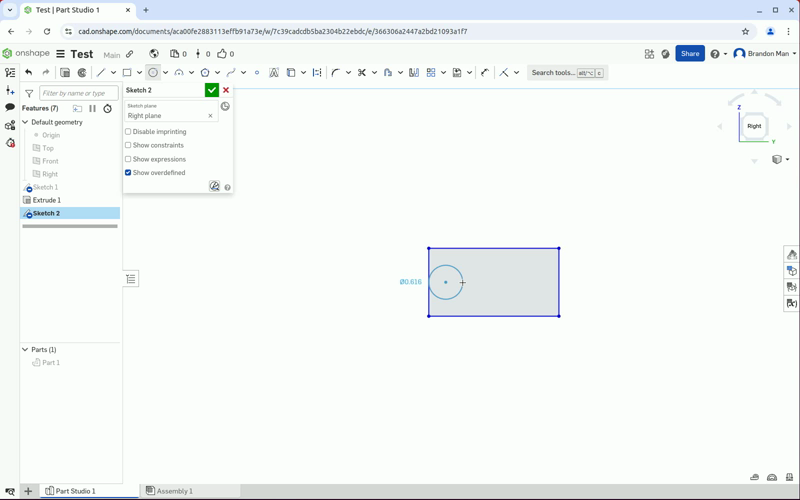
scroll(-6)
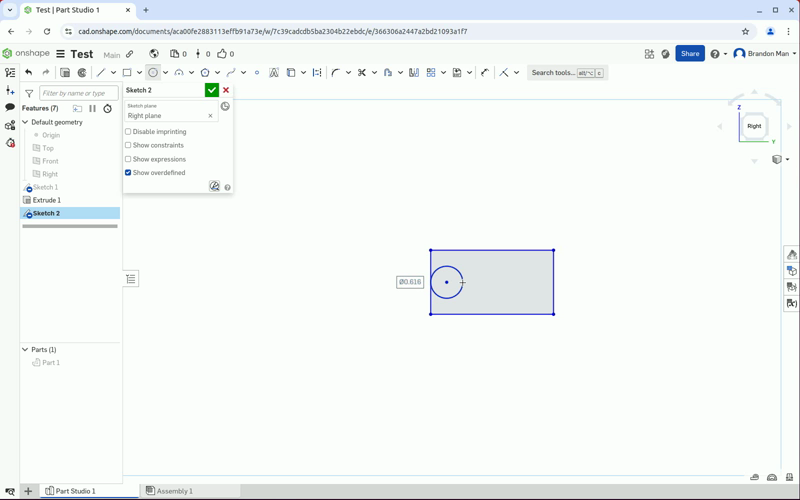
scroll(-6)
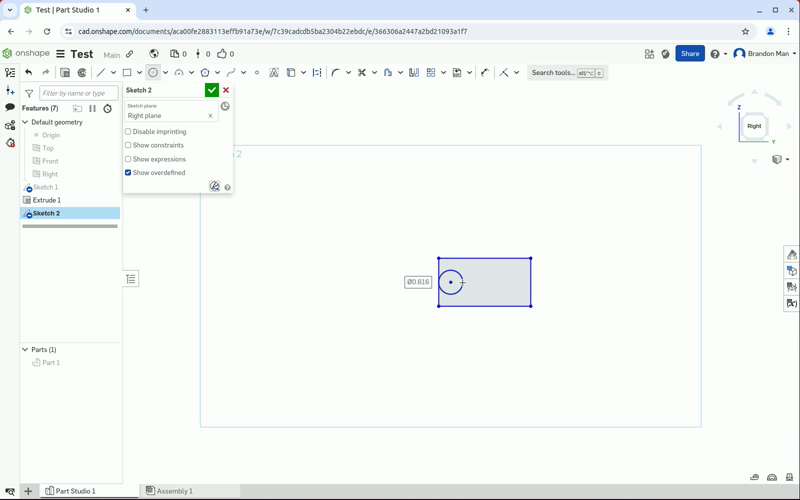
scroll(-6)
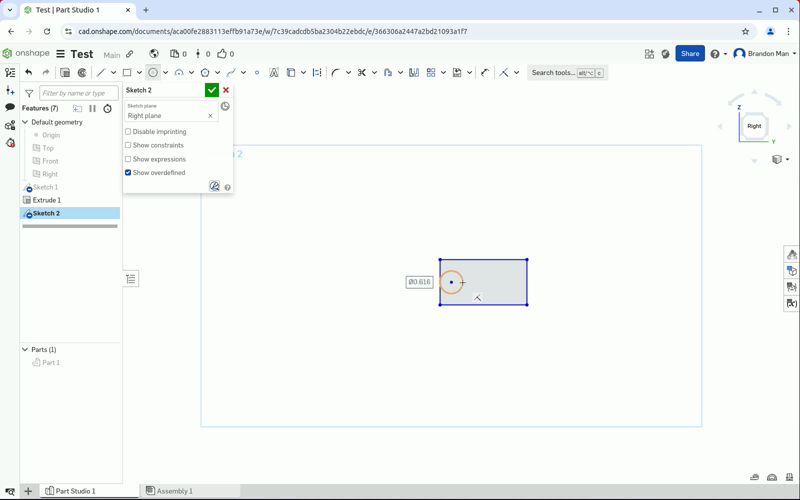
scroll(-6)
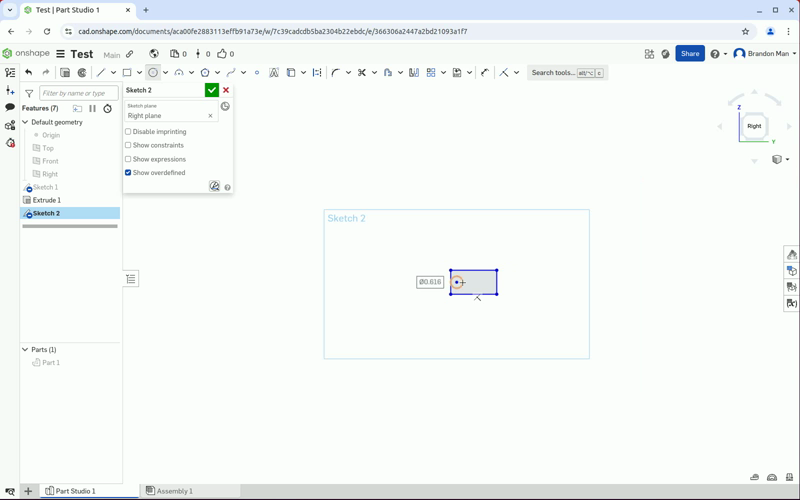
scroll(-6)
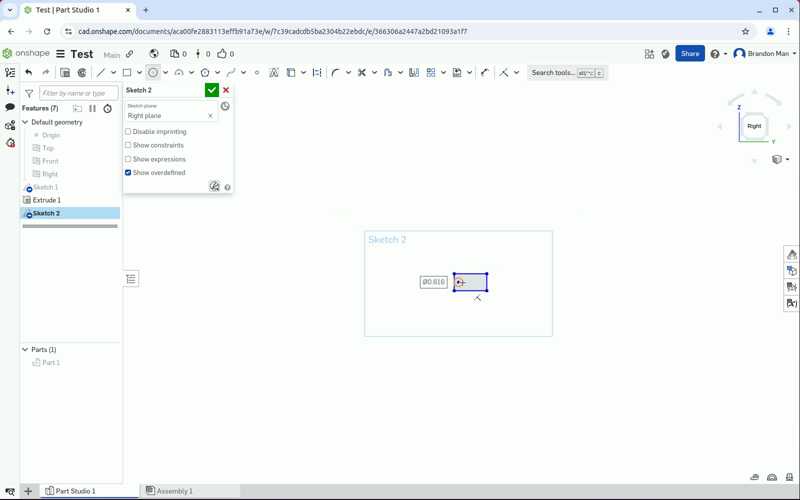
scroll(-6)
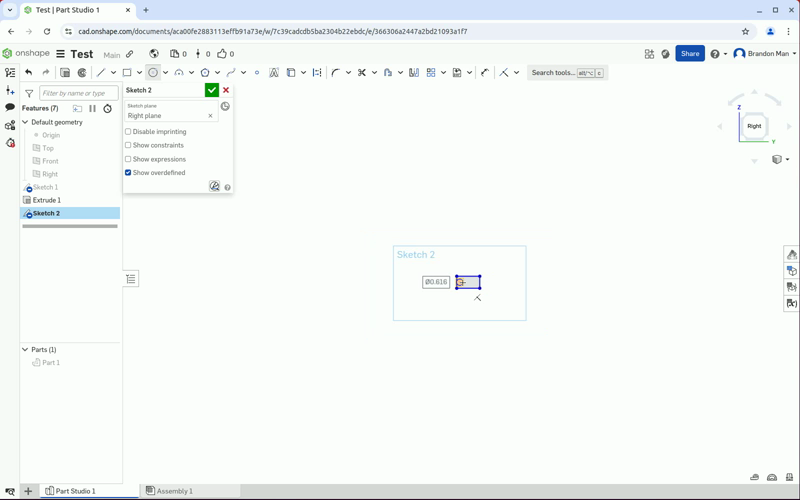
scroll(-6)
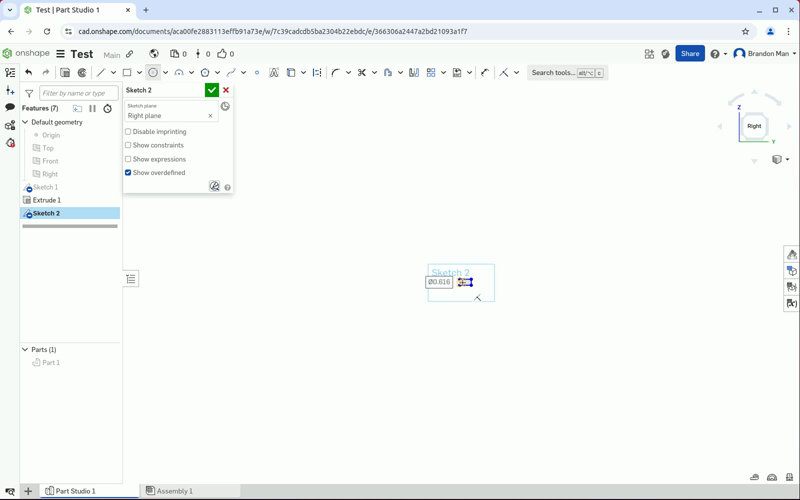
key(esc)
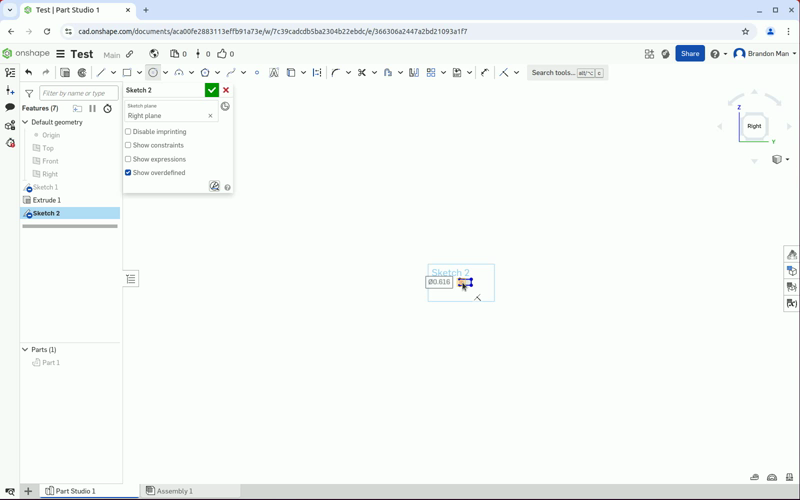
mouse_move(465, 280)
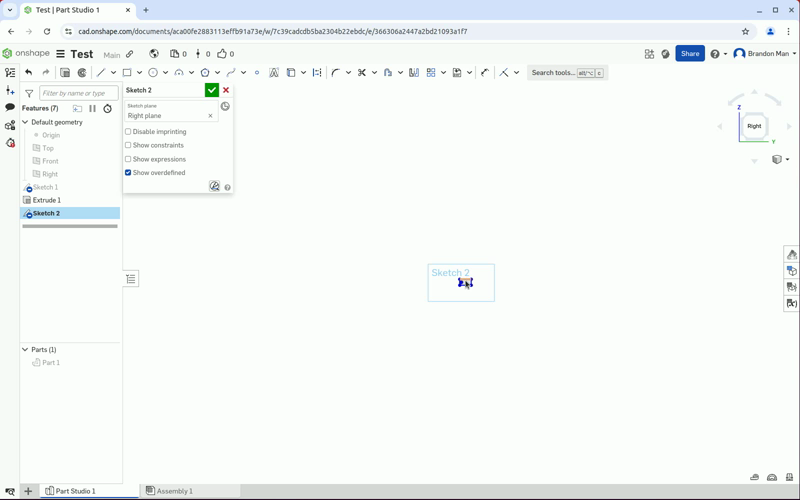
scroll(6)
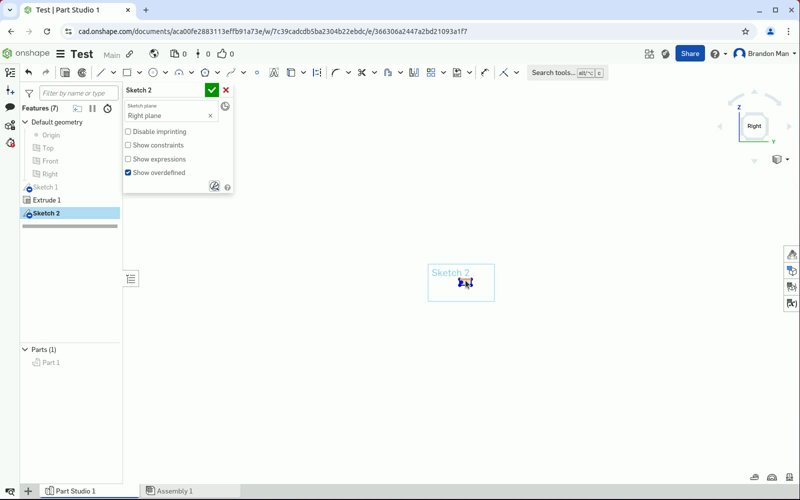
scroll(6)
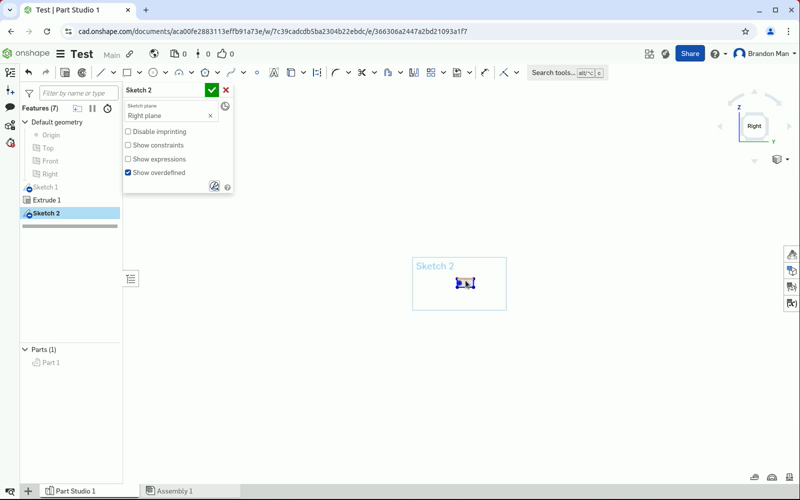
scroll(6)
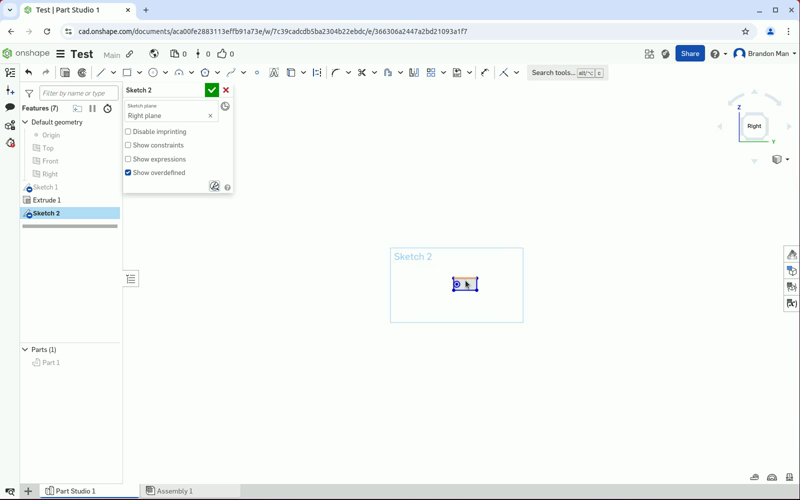
scroll(6)
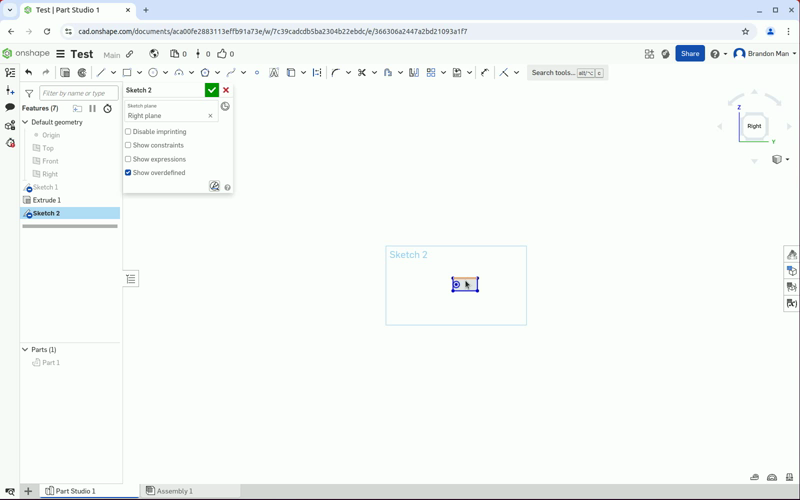
scroll(6)
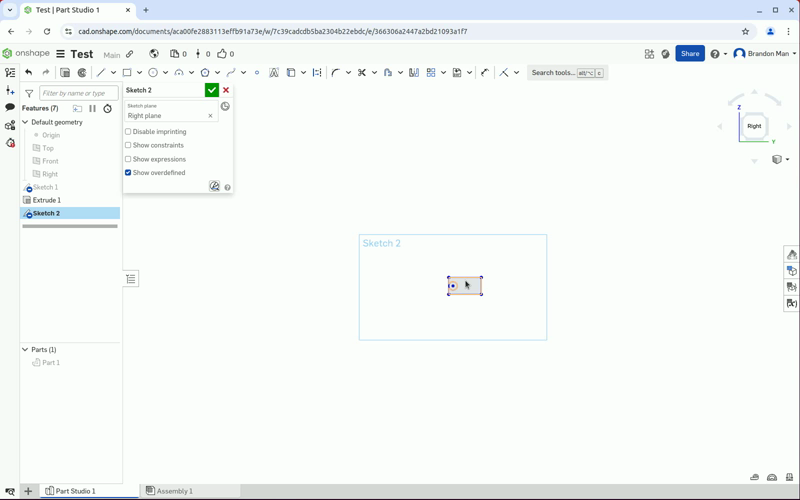
scroll(6)
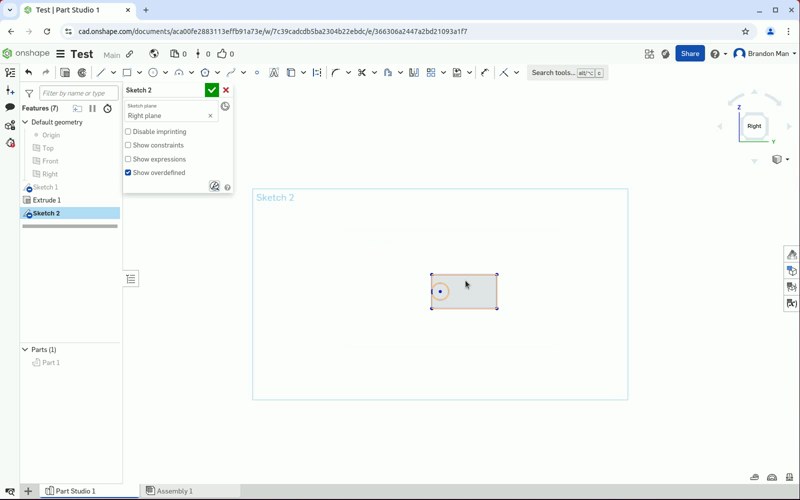
scroll(6)
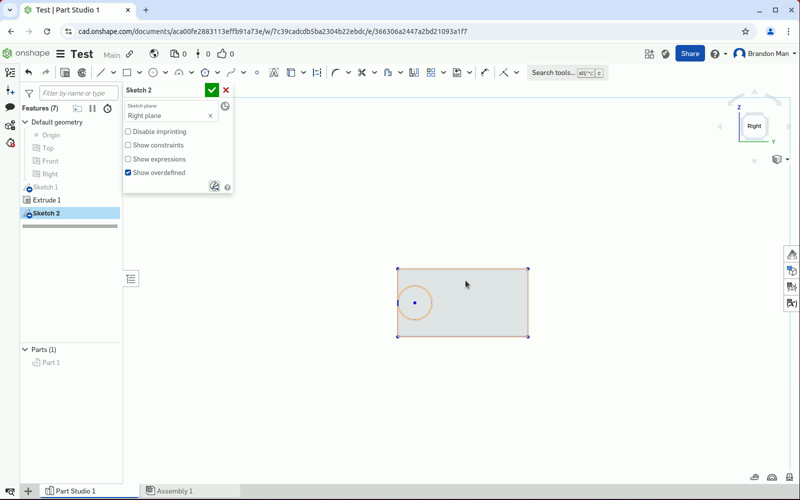
click(465, 280)
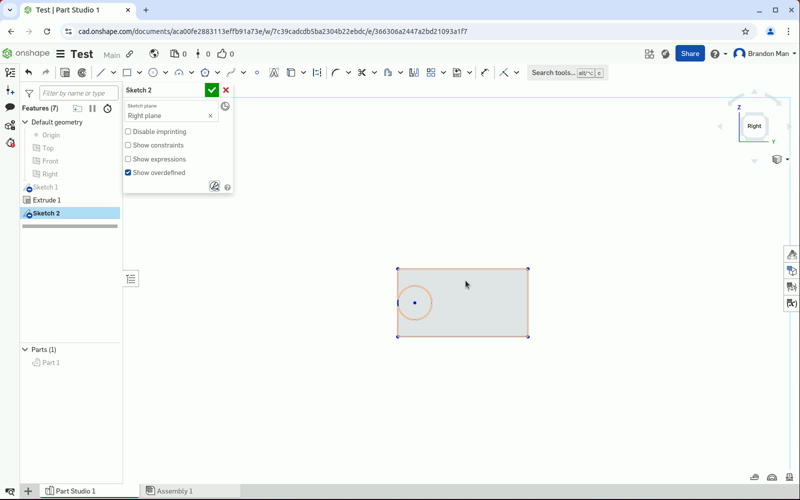
scroll(-6)
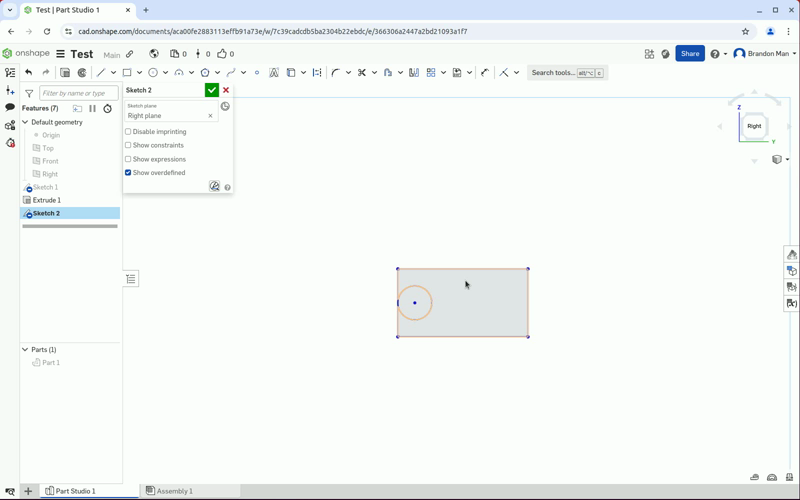
scroll(-6)
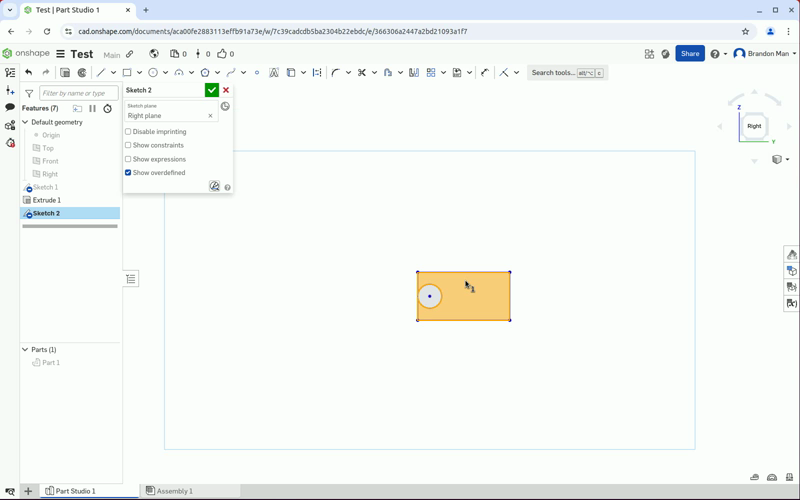
scroll(-6)
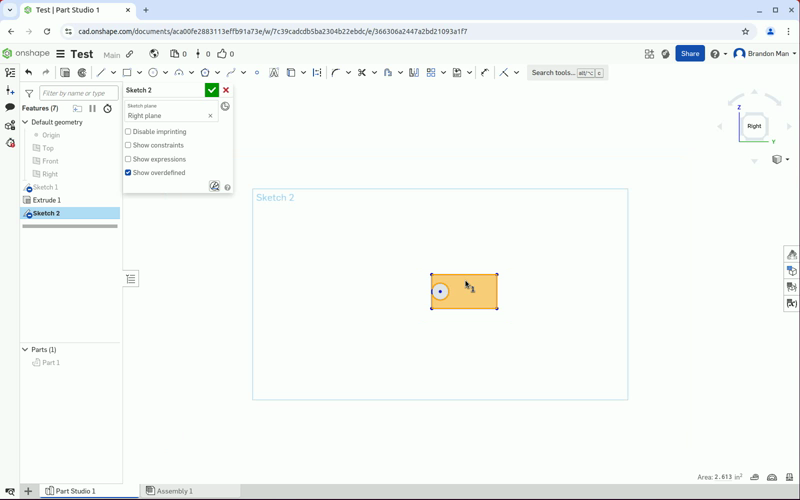
scroll(-6)
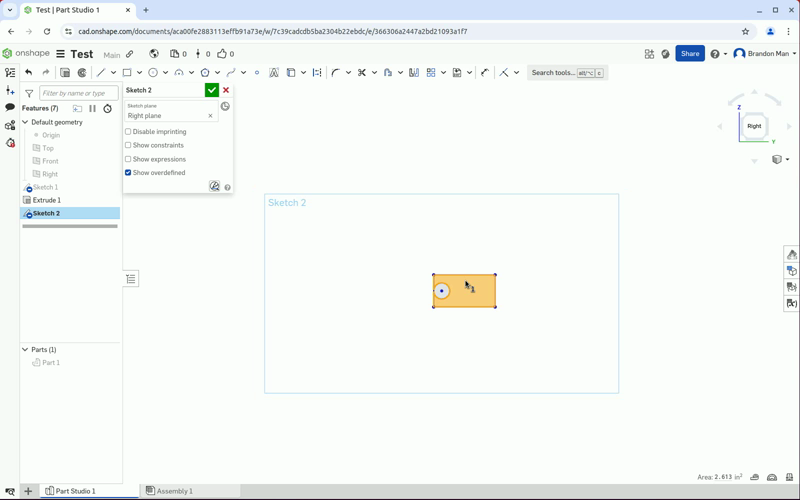
scroll(-6)
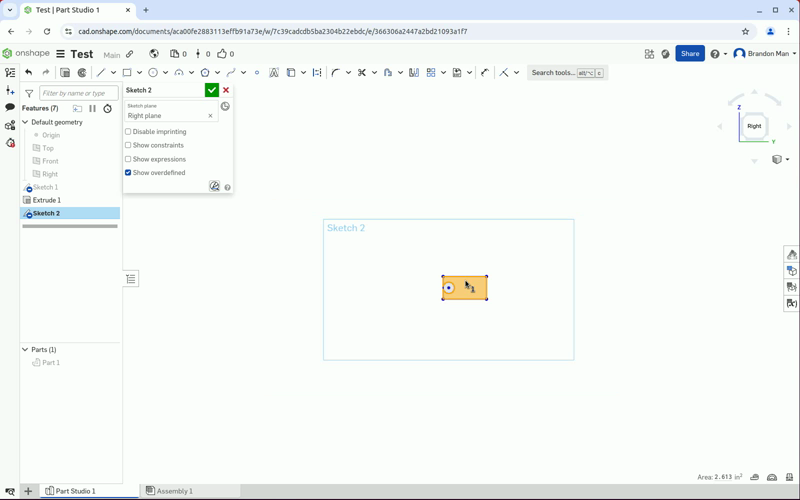
scroll(-6)
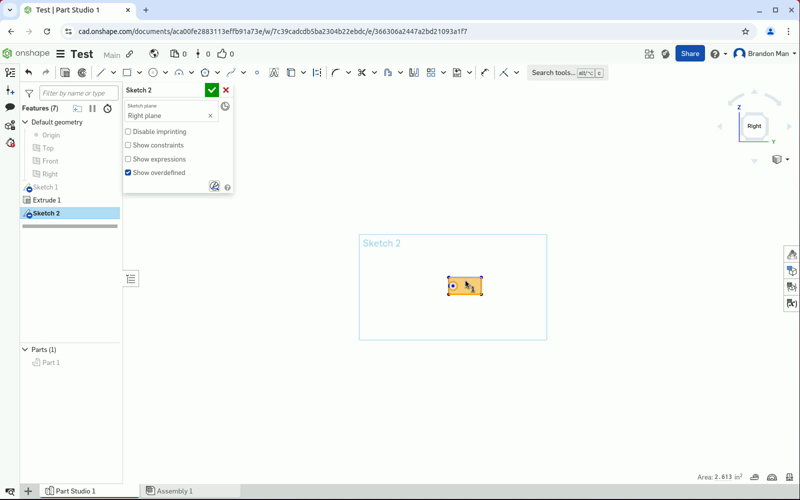
scroll(-6)
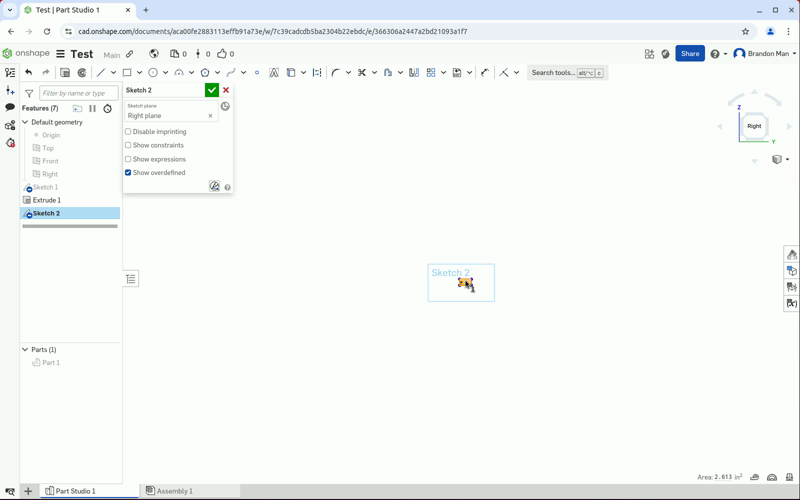
mouse_move(73, 352)
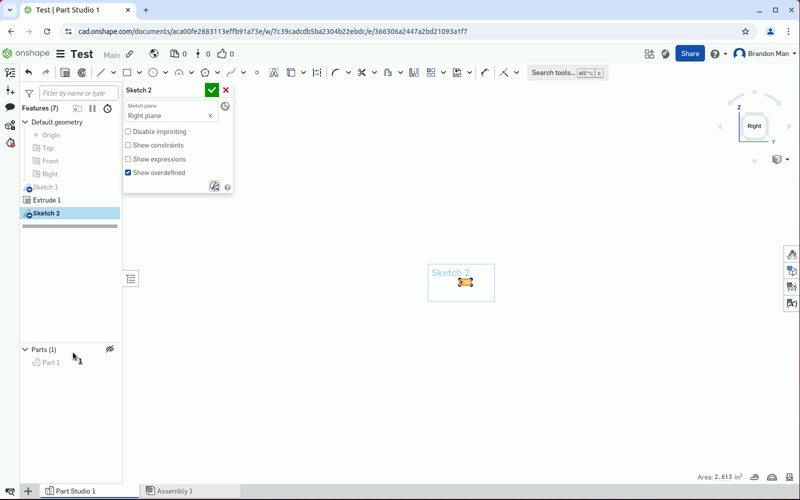
key(shift+y)
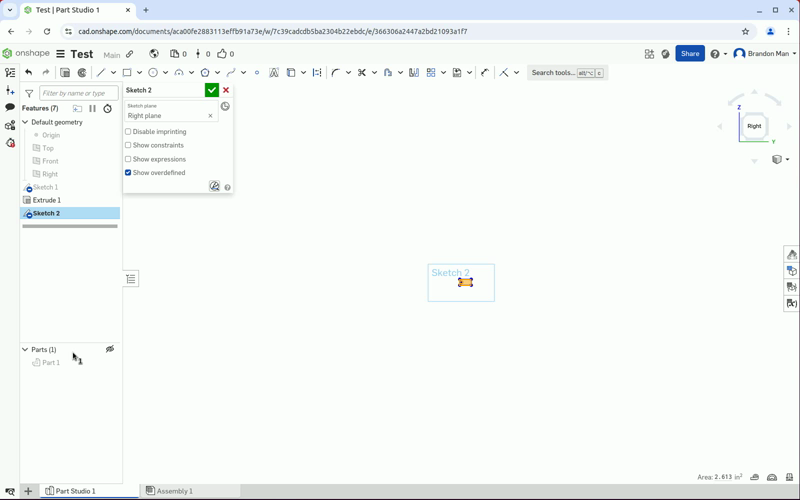
key(shift+e)
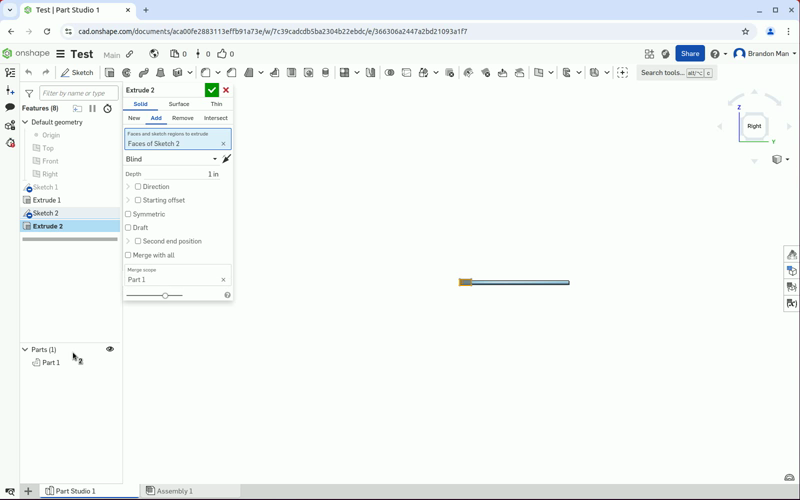
mouse_move(143, 106)
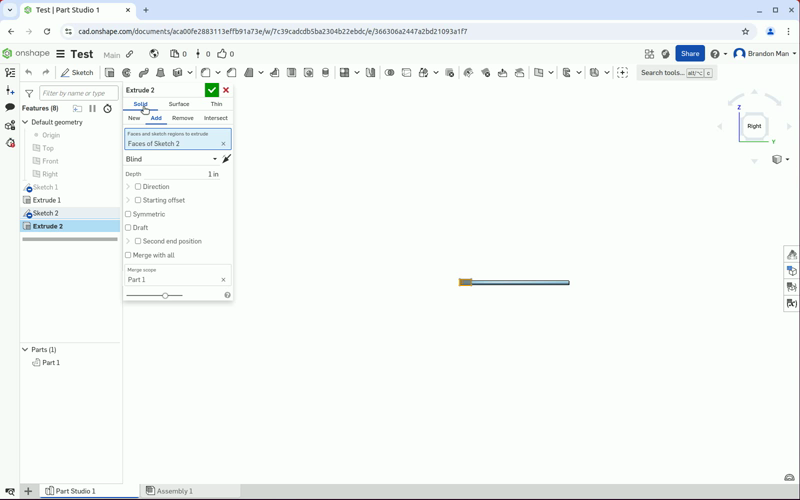
click(143, 106)
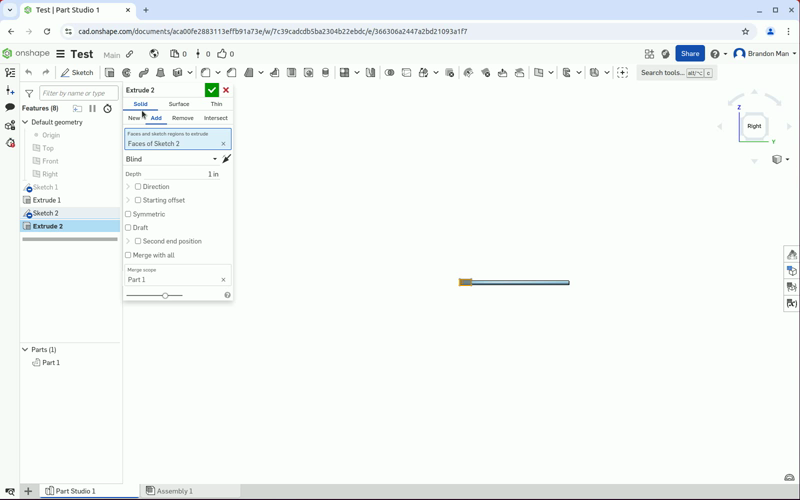
mouse_move(137, 120)
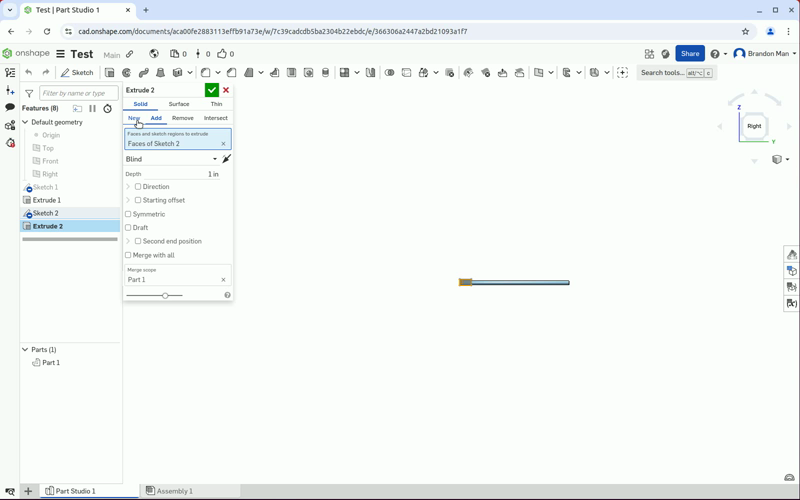
click(137, 120)
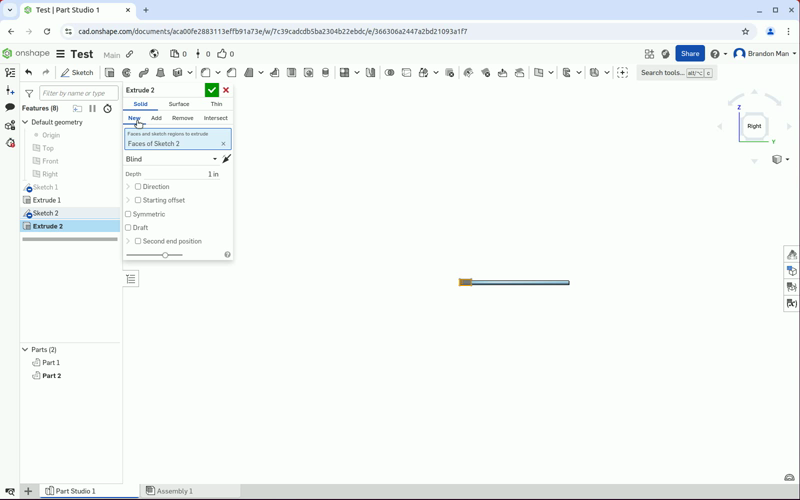
key(tab, 4)
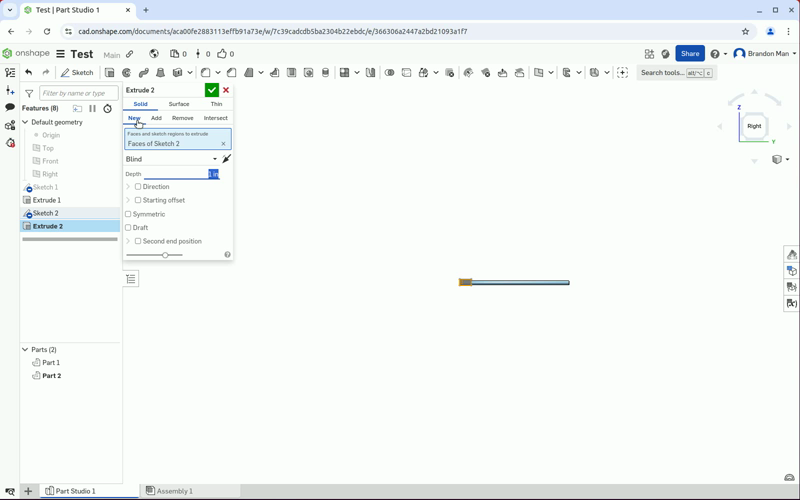
text(0.482)
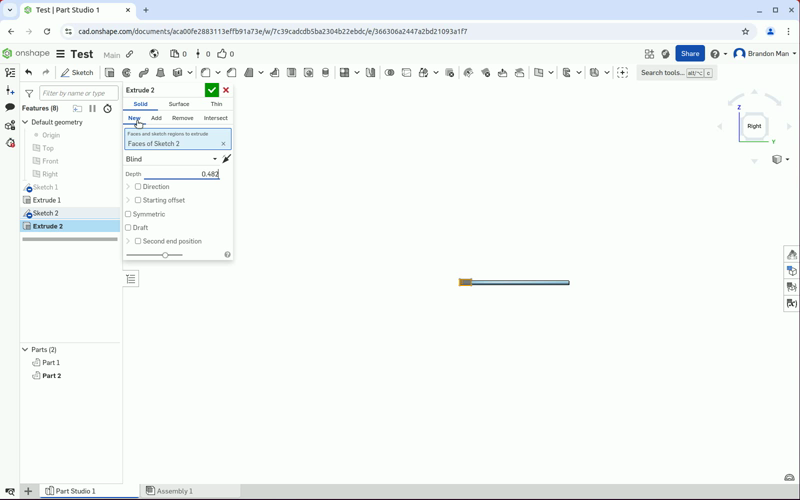
key(tab, 3)
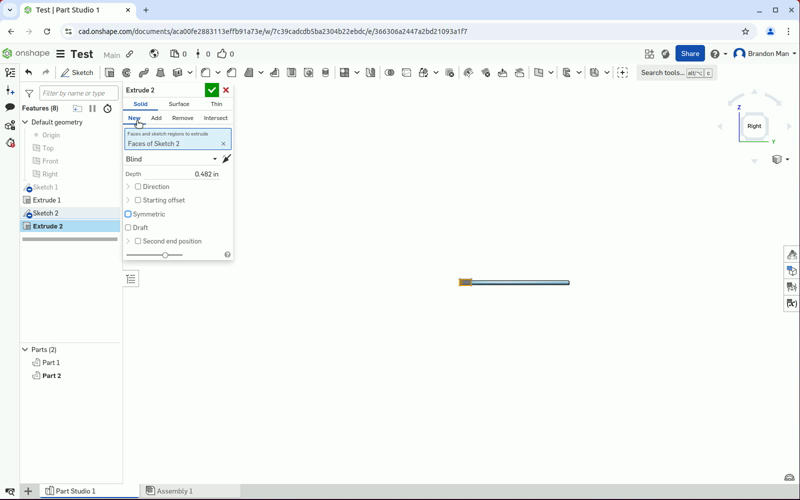
key(space)
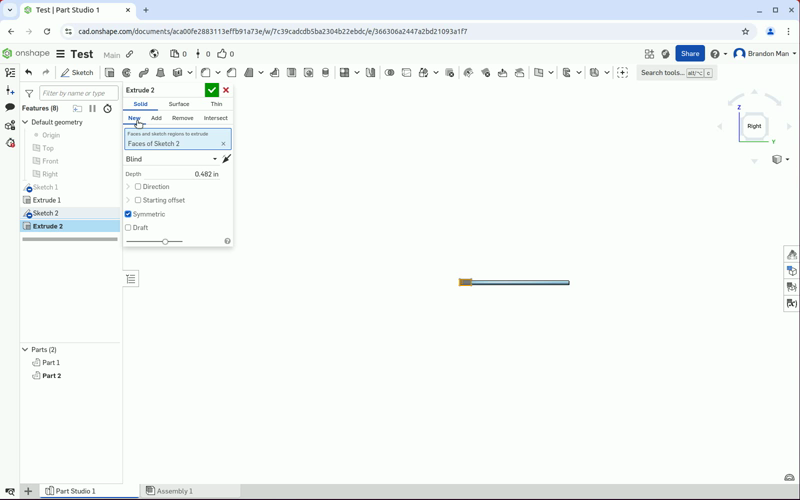
key(enter)
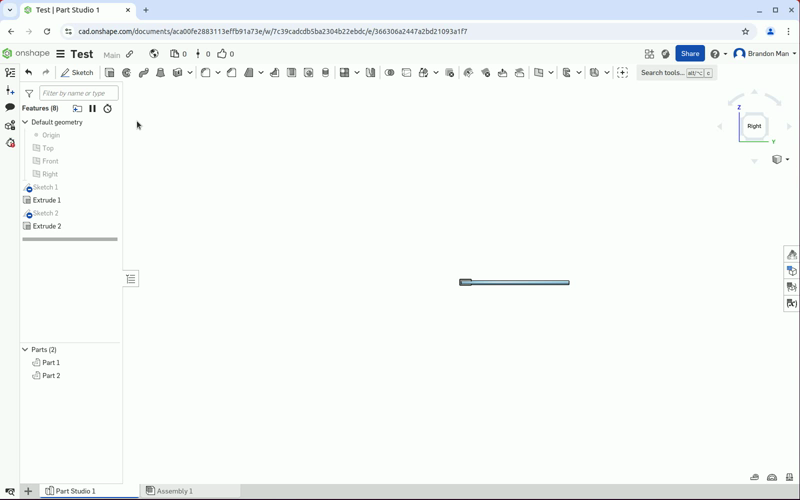
key(shift+h)
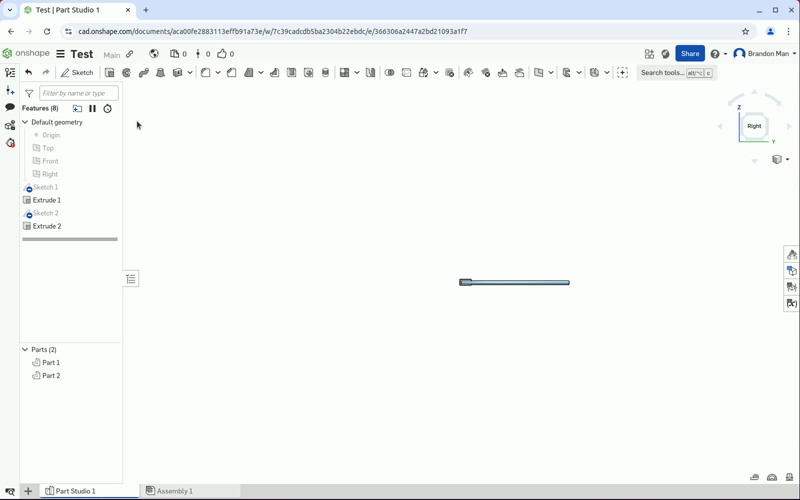
key(shift+h)
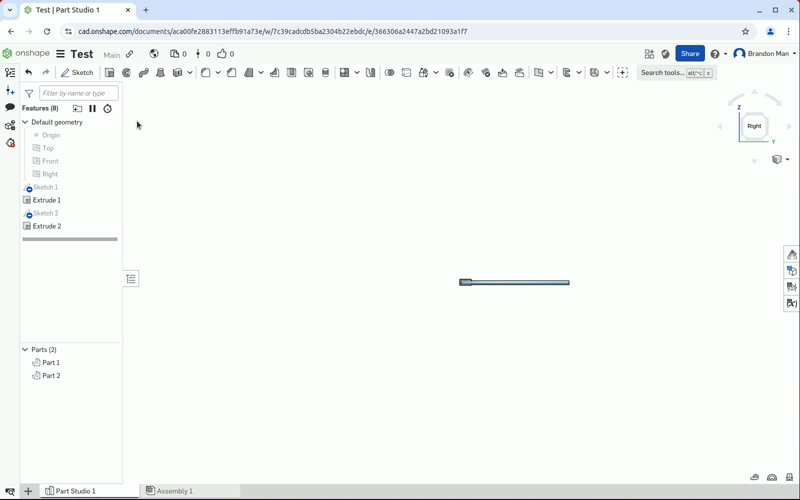
mouse_move(73, 189)
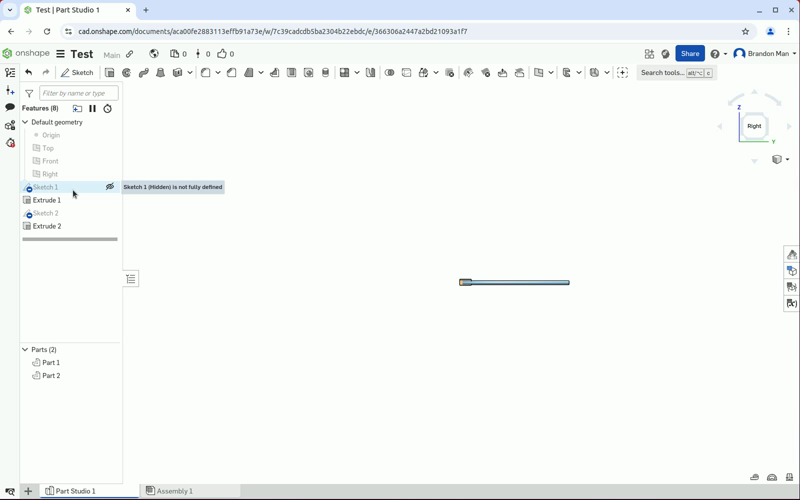
click(73, 189)
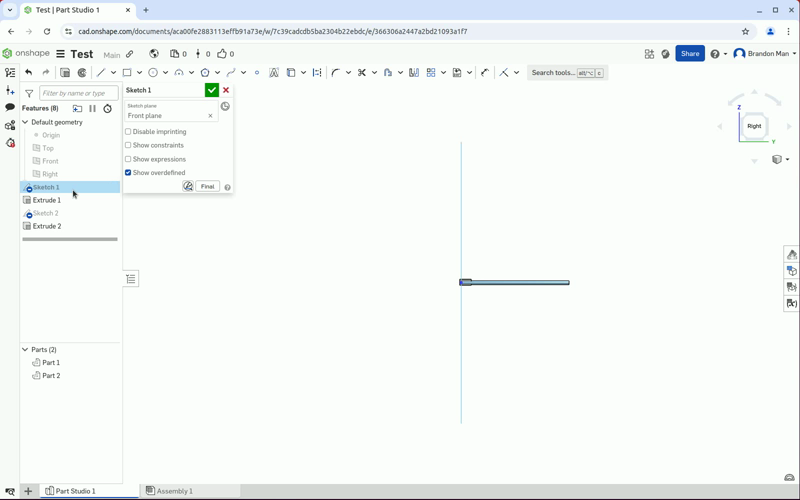
mouse_move(229, 92)
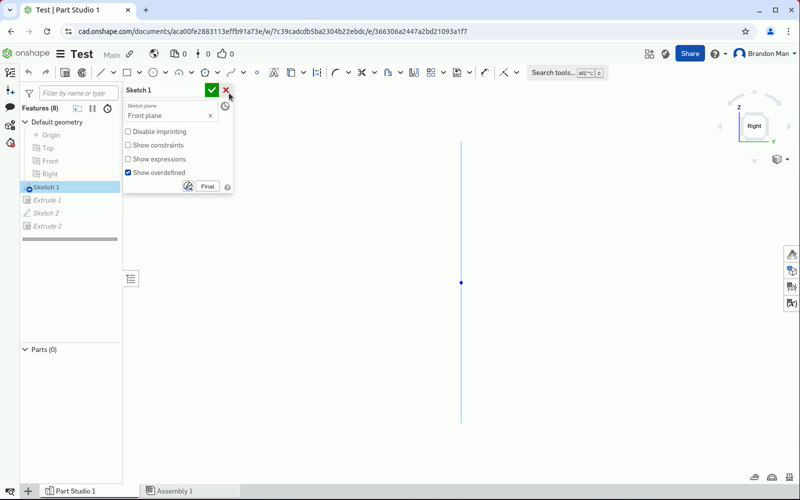
click(229, 92)
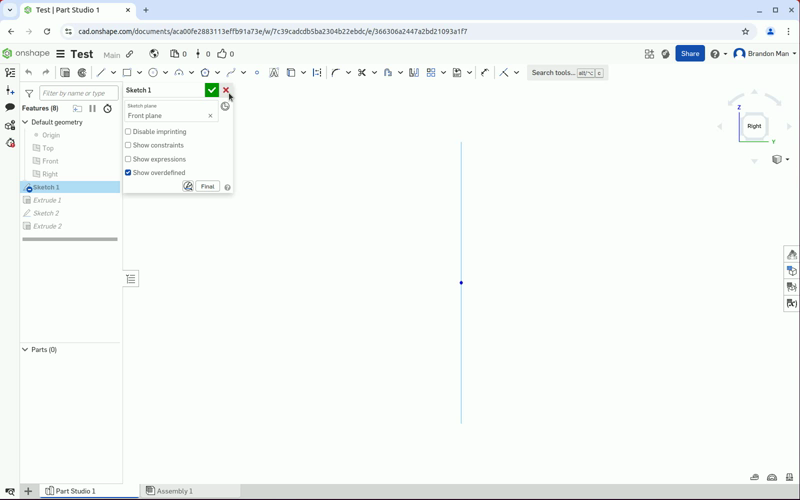
key(shift+s)
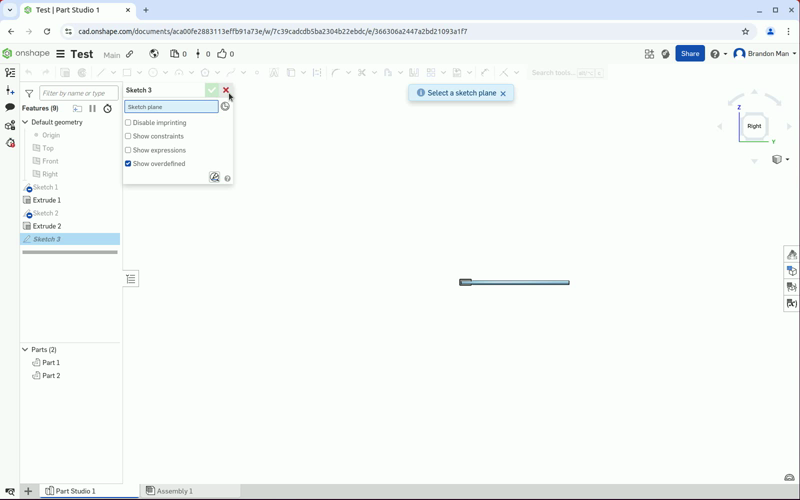
mouse_move(73, 176)
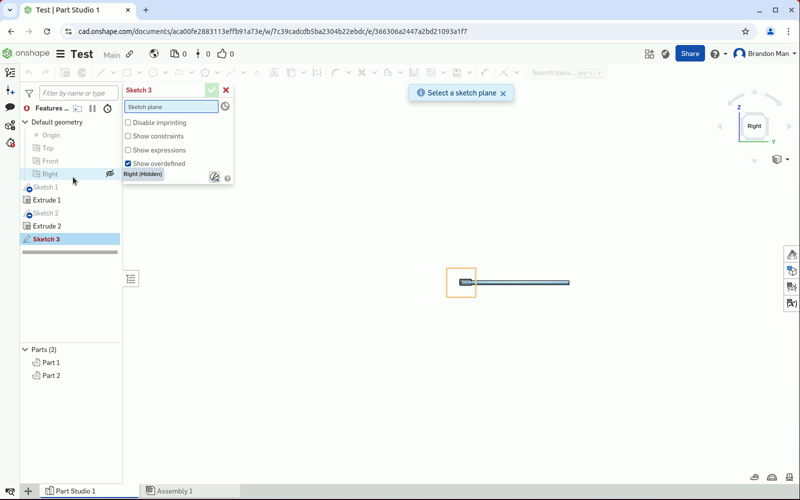
click(73, 176)
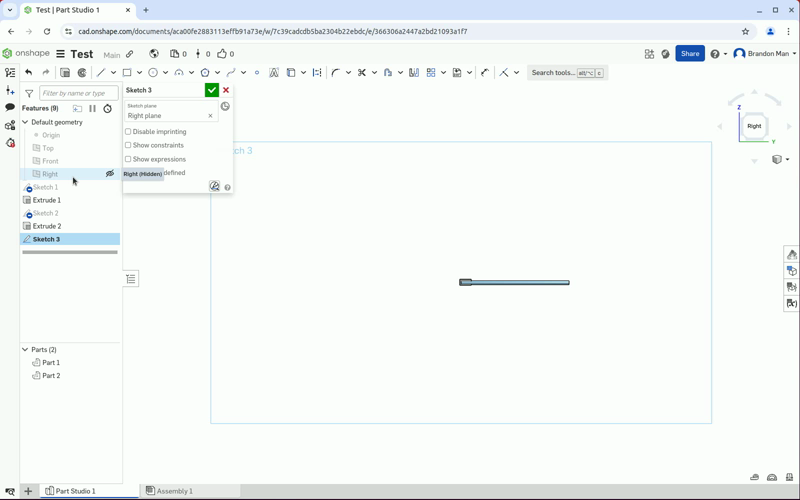
mouse_move(73, 352)
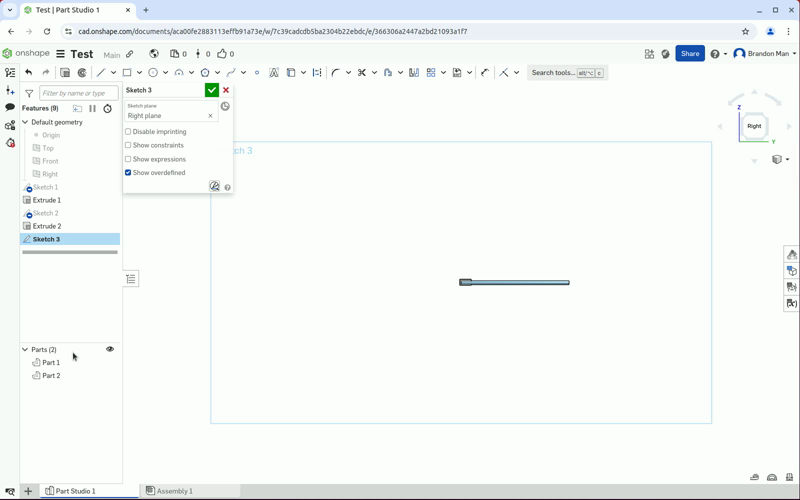
key(y)
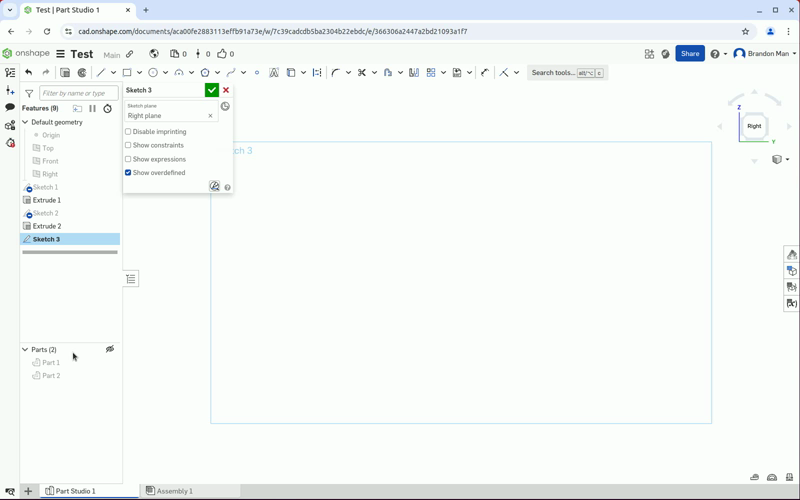
key(l)
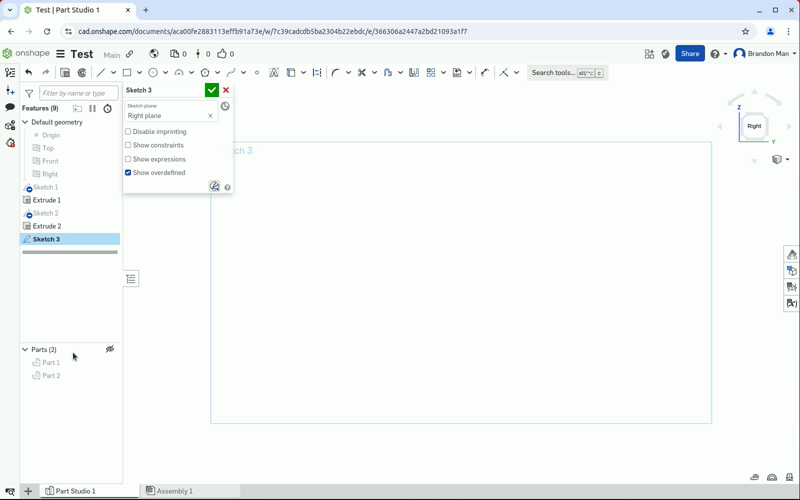
key_down(shift)
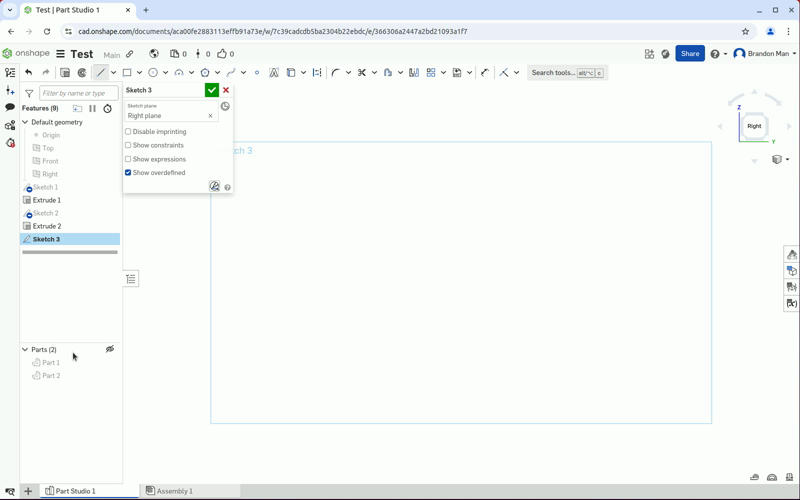
mouse_move(562, 285)
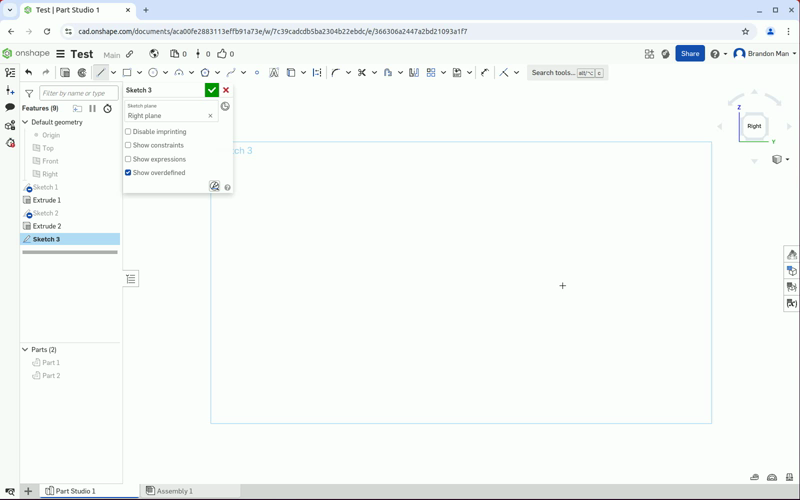
click(562, 285)
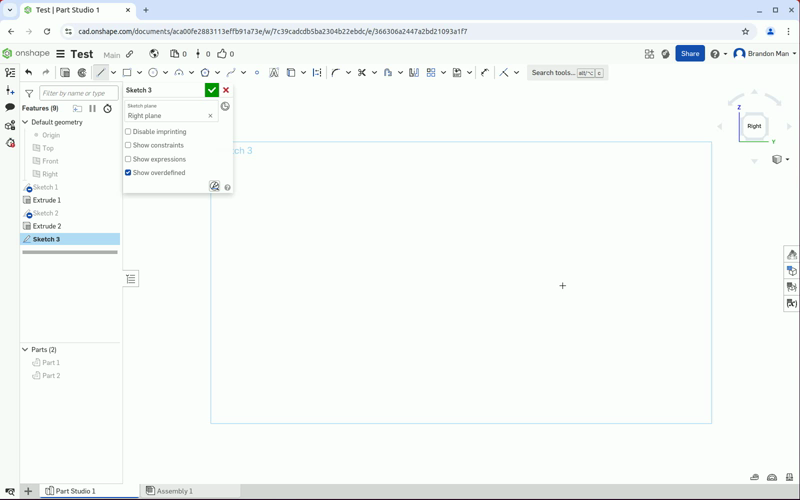
key_up(shift)
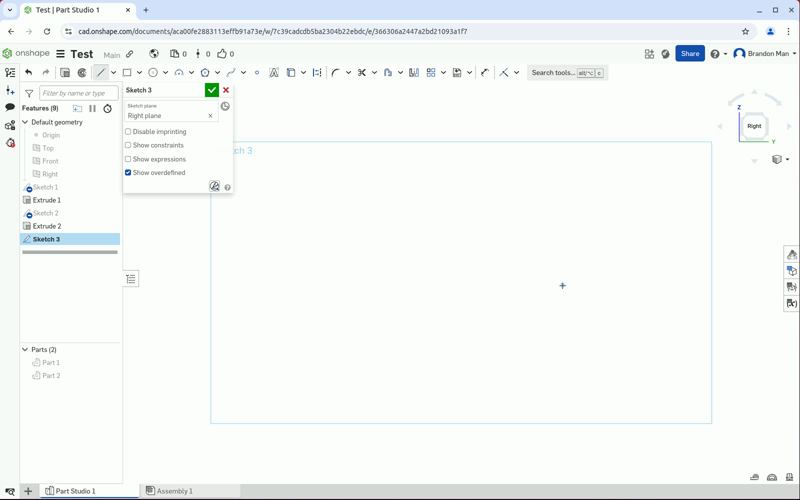
key_down(shift)
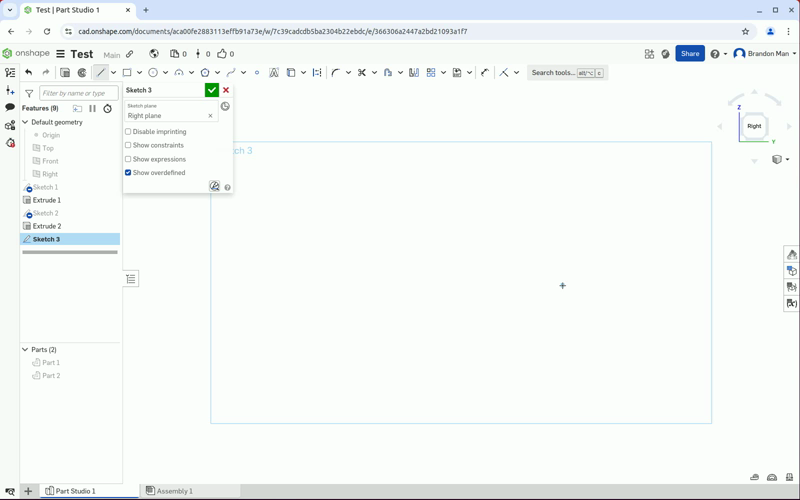
mouse_move(589, 285)
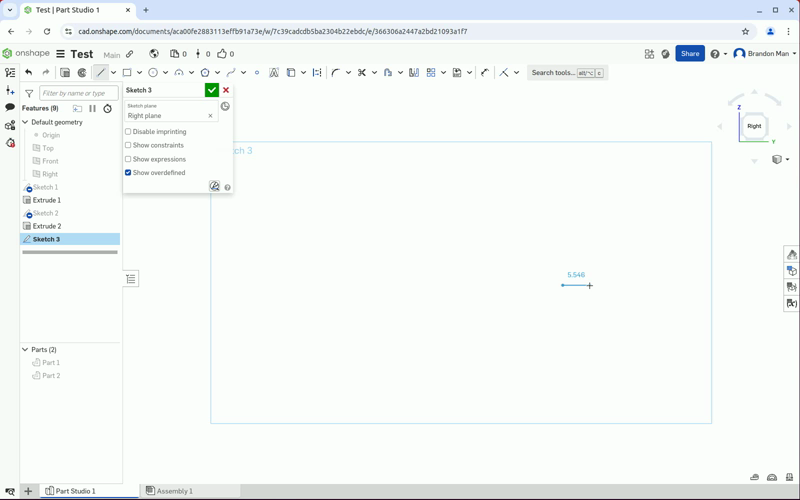
mouse_move(574, 285)
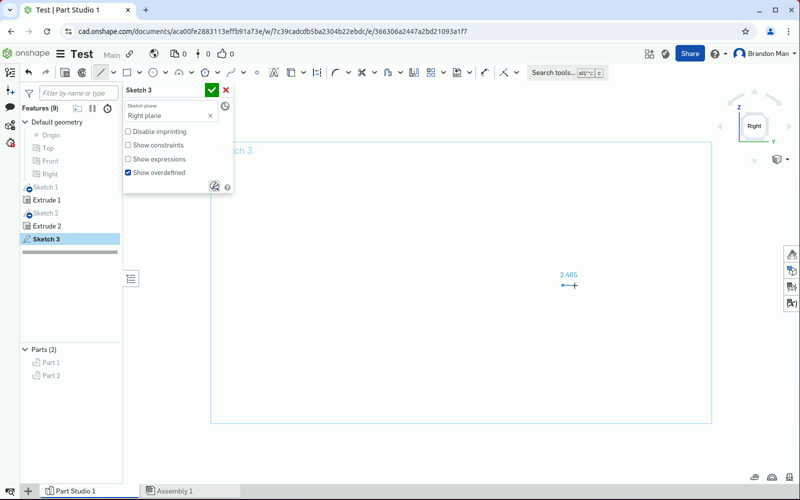
click(574, 285)
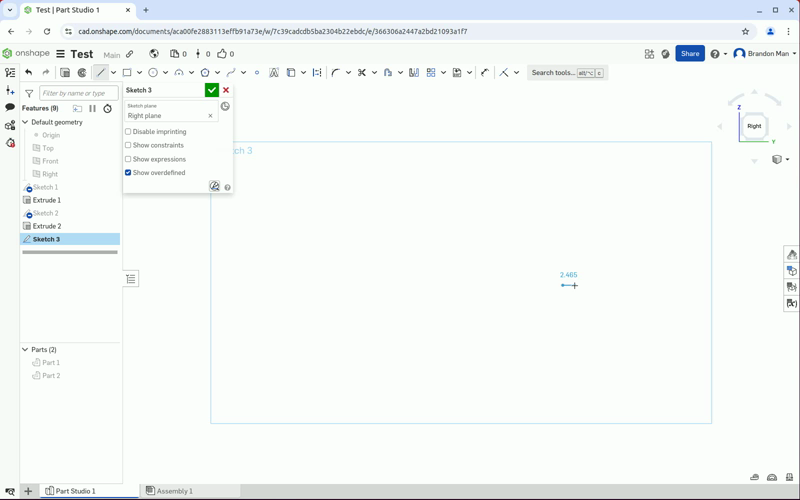
key_up(shift)
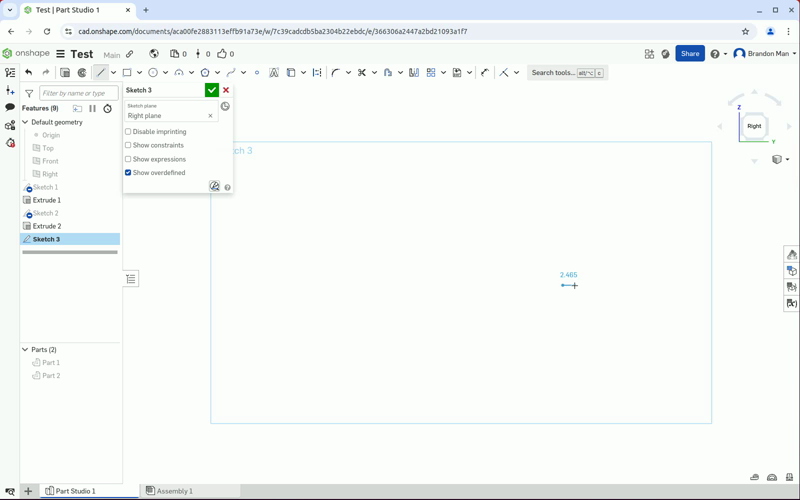
key_down(shift)
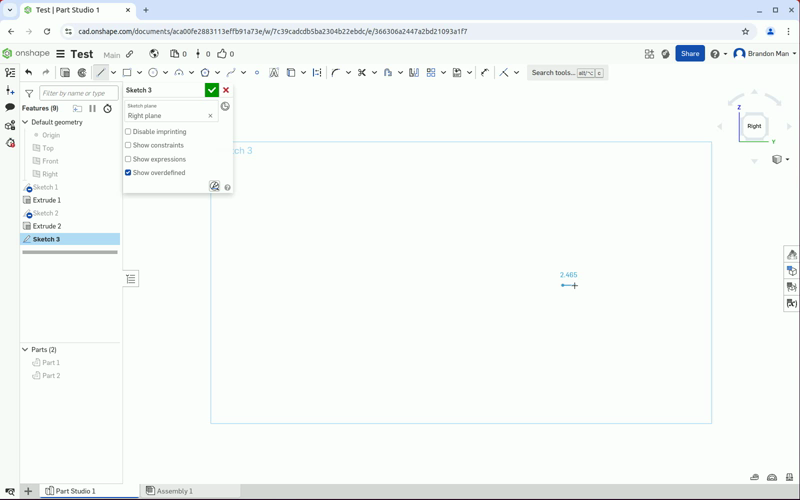
mouse_move(589, 285)
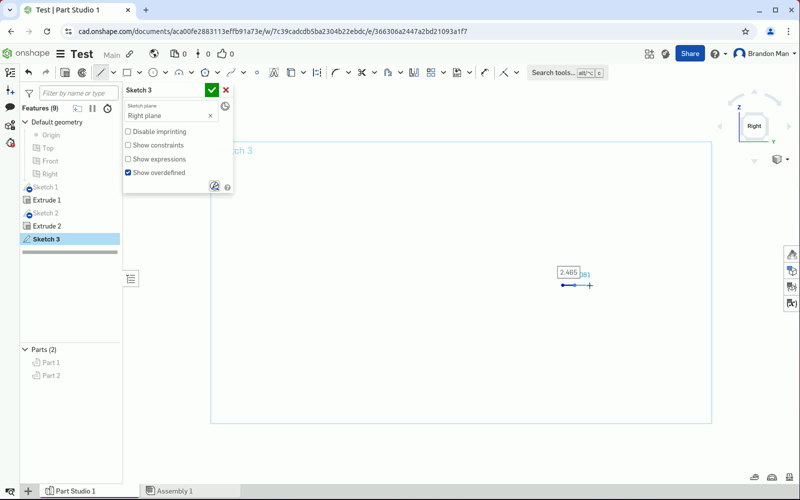
mouse_move(574, 279)
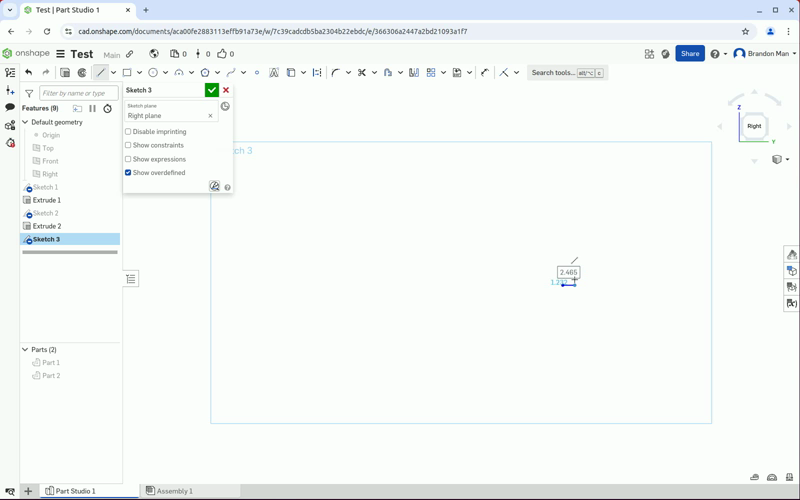
scroll(6)
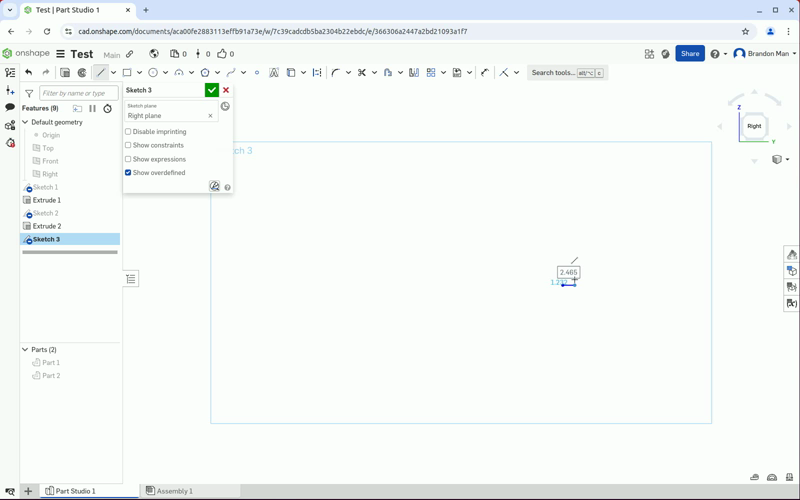
scroll(6)
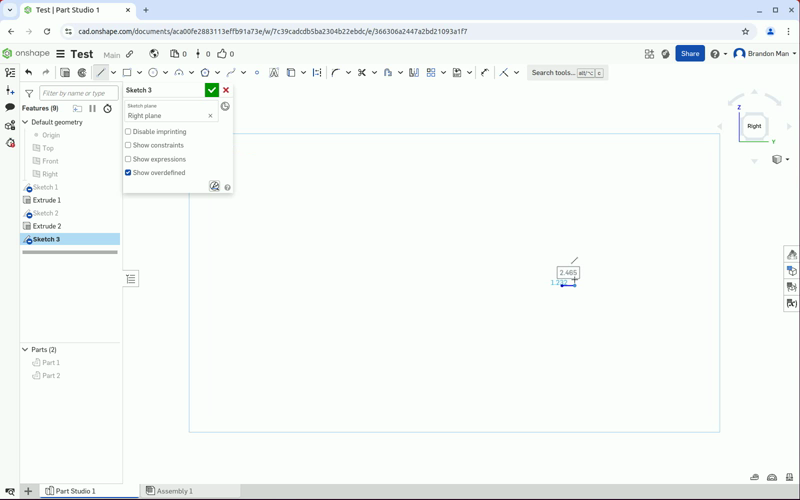
scroll(6)
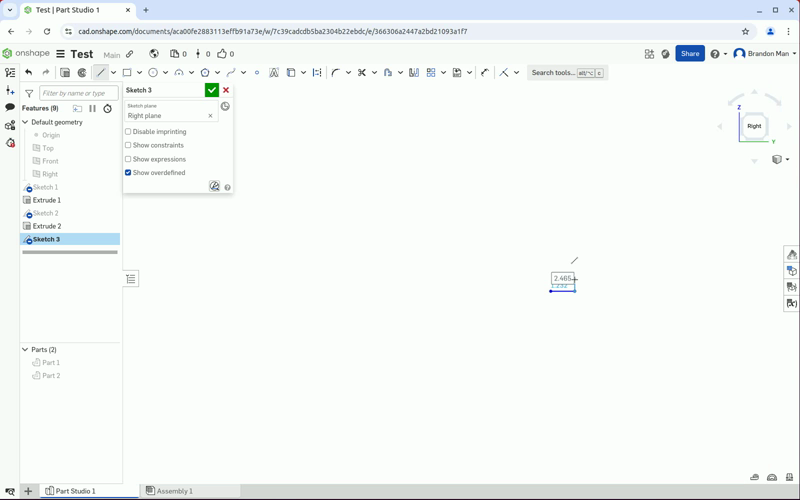
scroll(6)
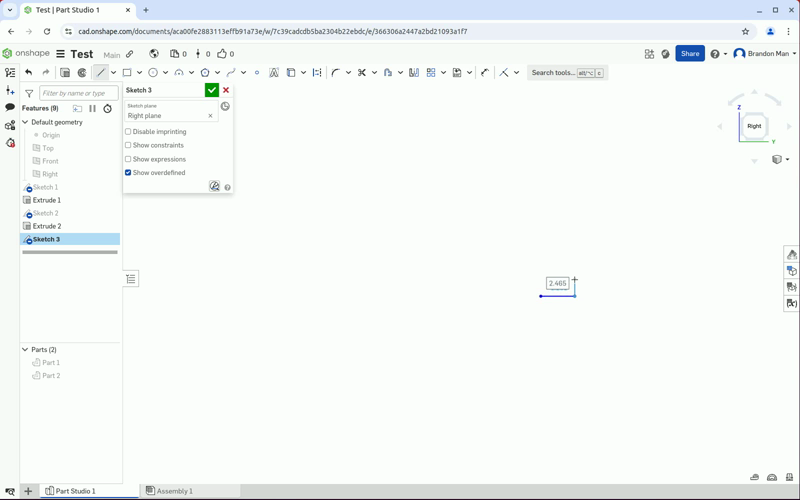
scroll(6)
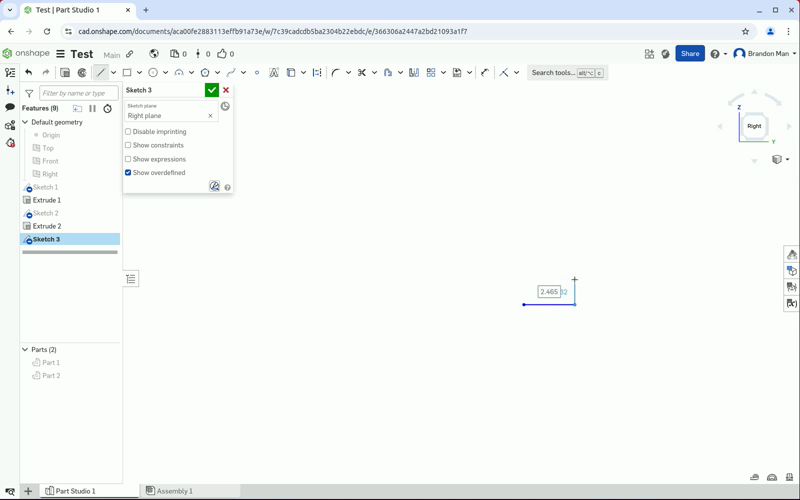
scroll(6)
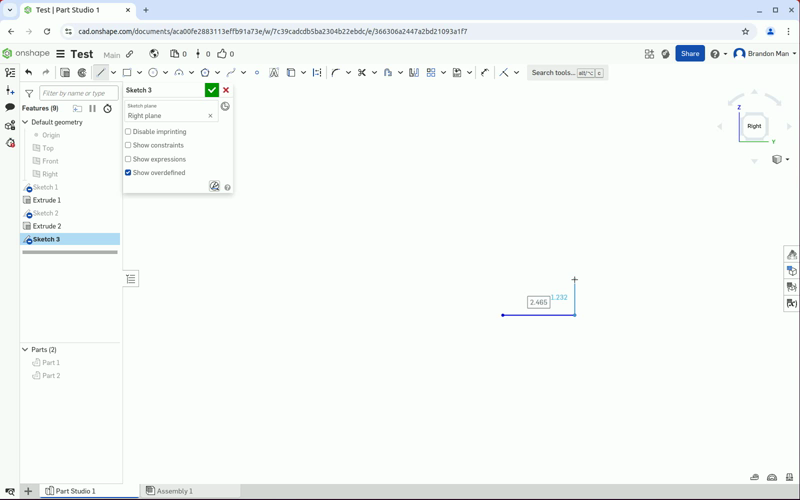
scroll(6)
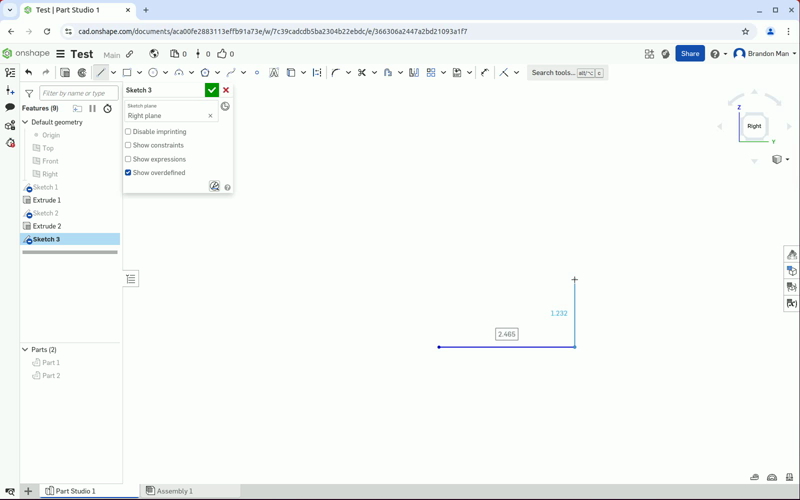
click(574, 279)
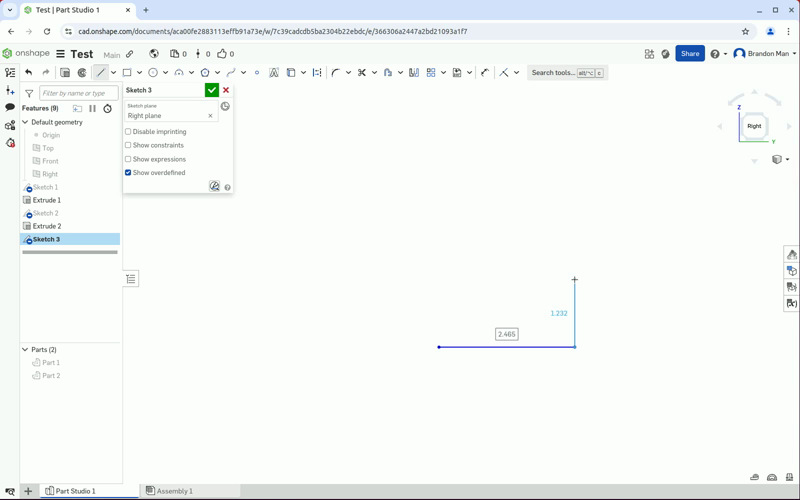
scroll(-6)
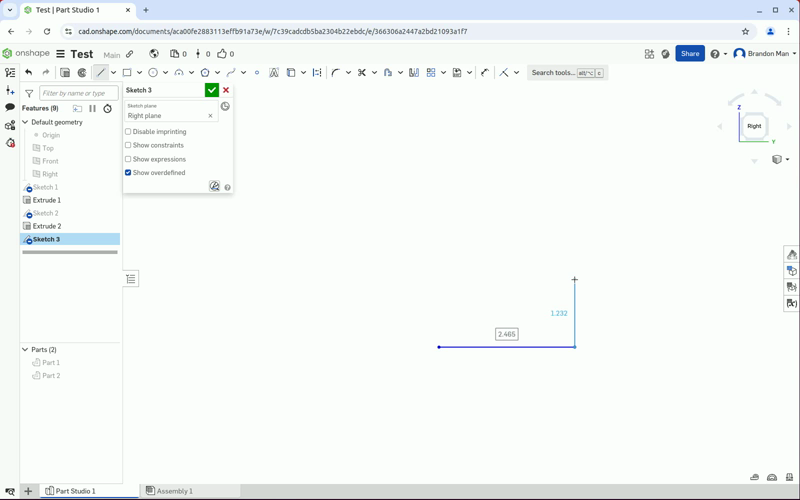
scroll(-6)
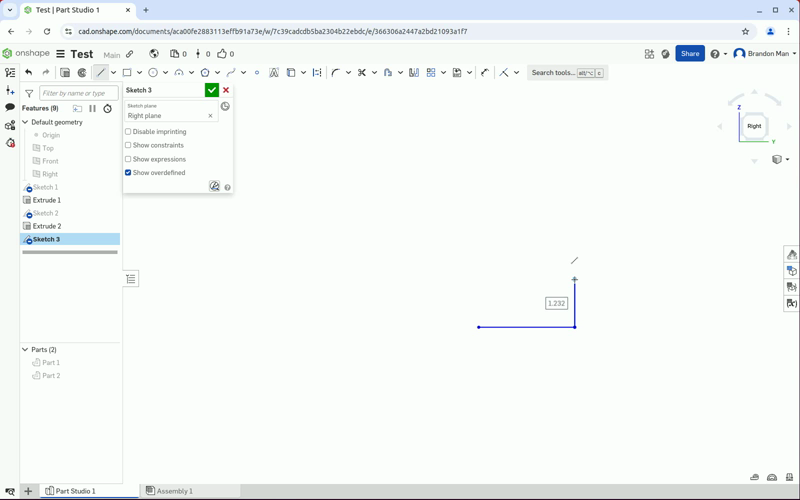
scroll(-6)
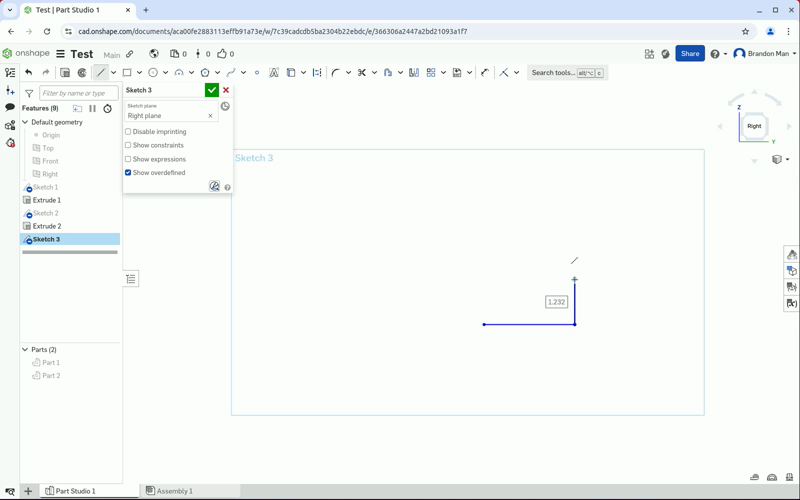
scroll(-6)
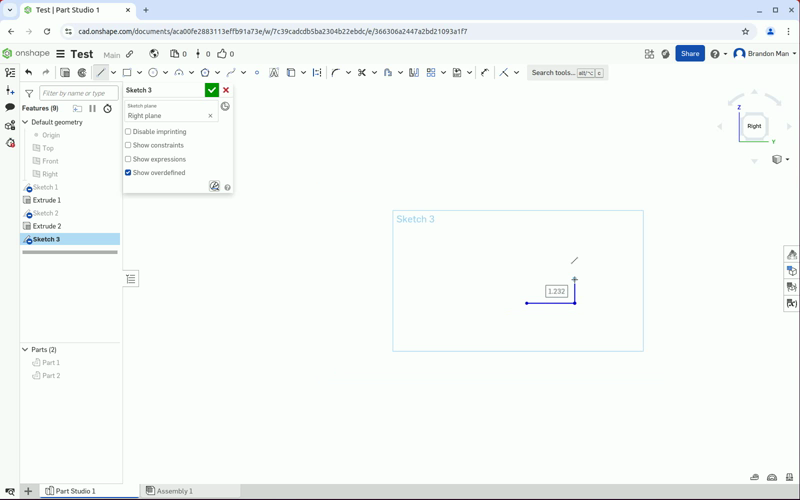
scroll(-6)
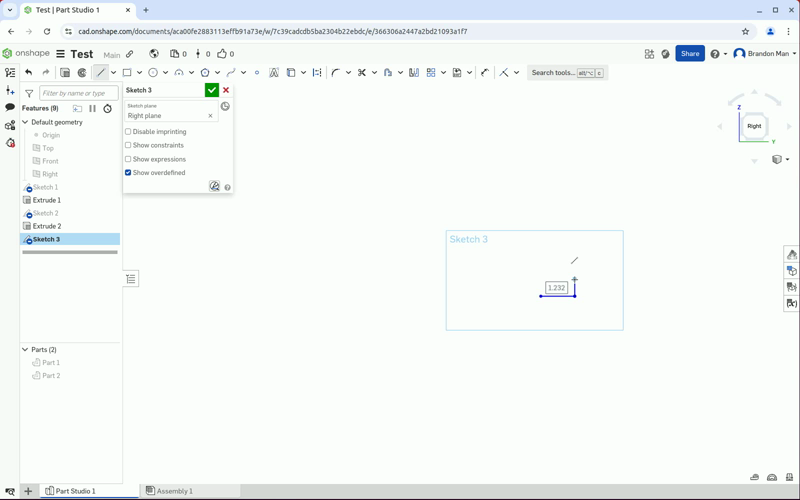
scroll(-6)
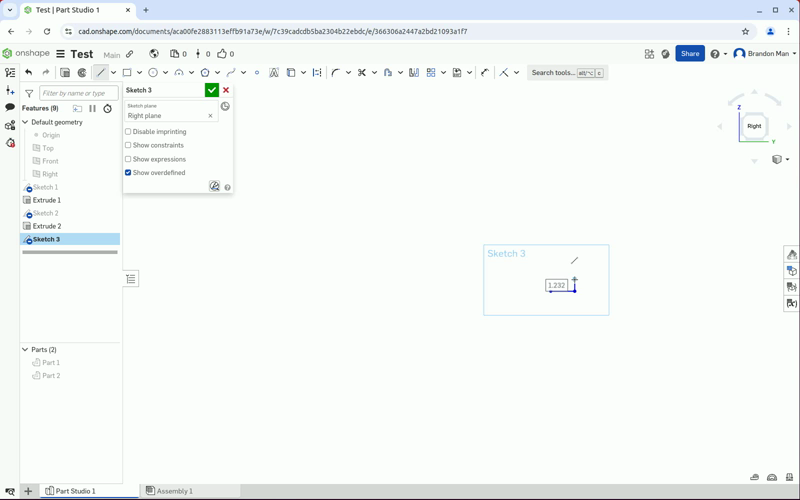
scroll(-6)
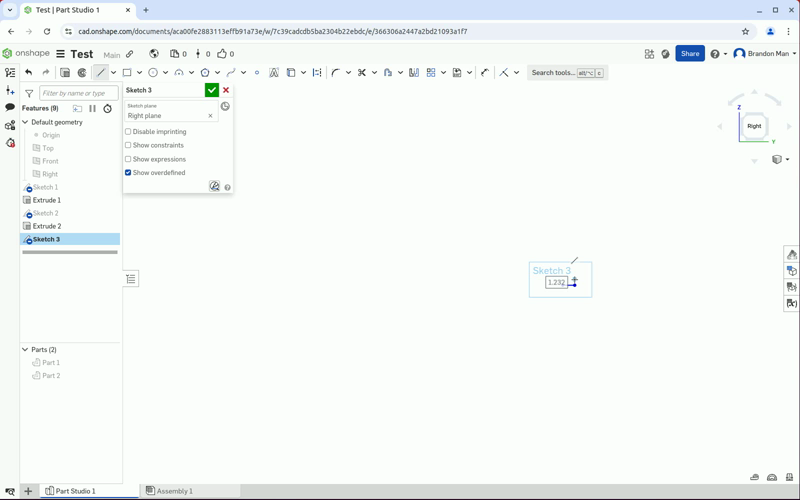
key_up(shift)
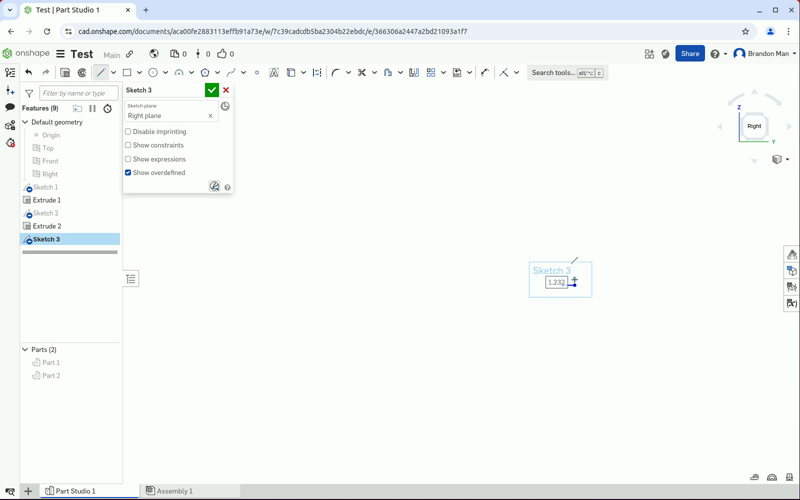
key_down(shift)
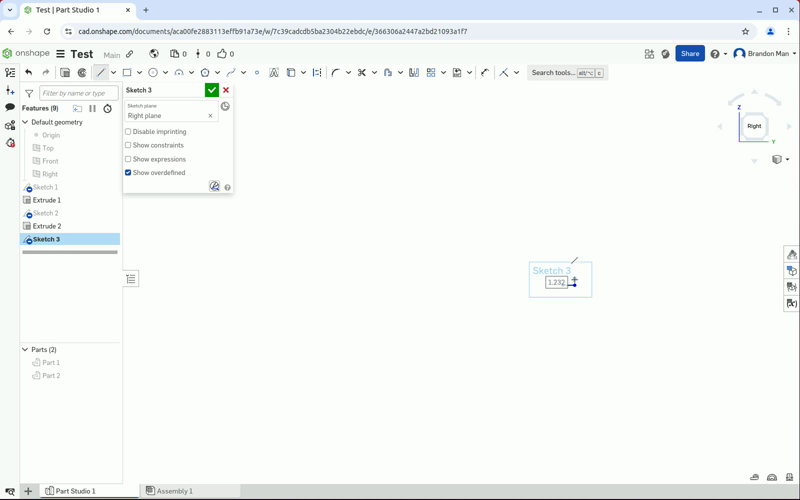
mouse_move(589, 279)
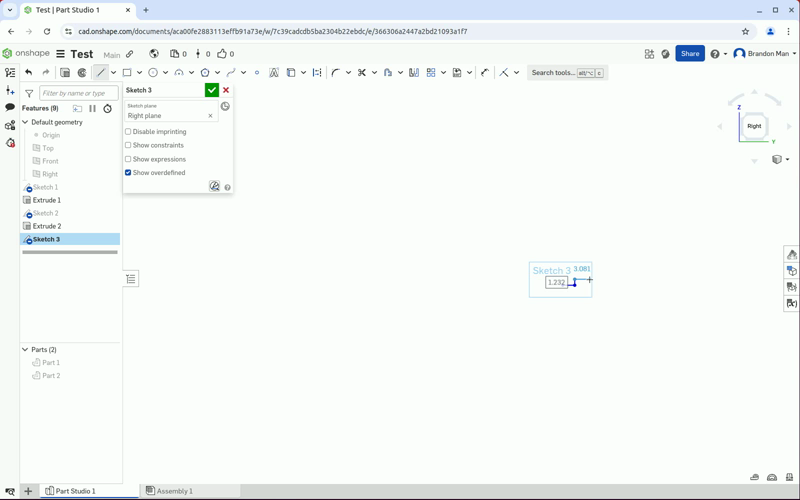
mouse_move(562, 279)
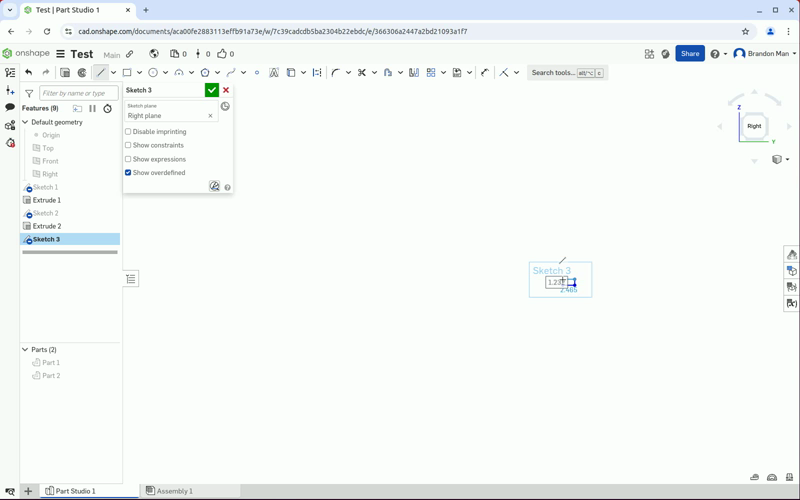
click(562, 279)
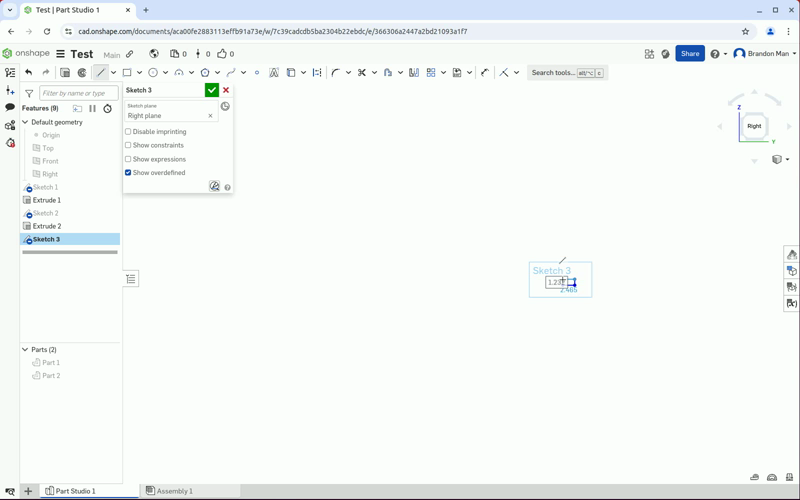
key_up(shift)
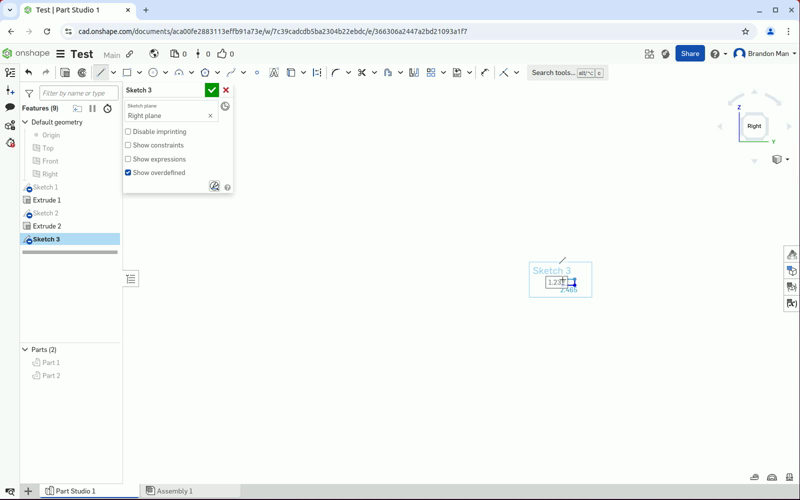
mouse_move(589, 279)
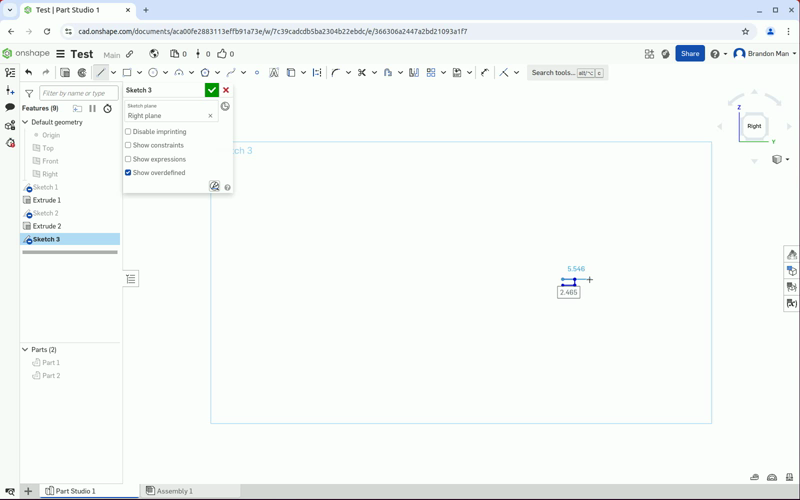
key_down(shift)
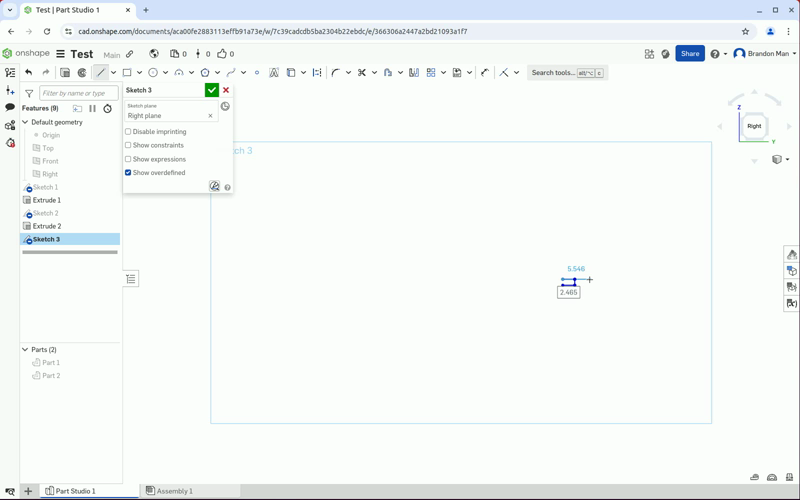
mouse_move(562, 285)
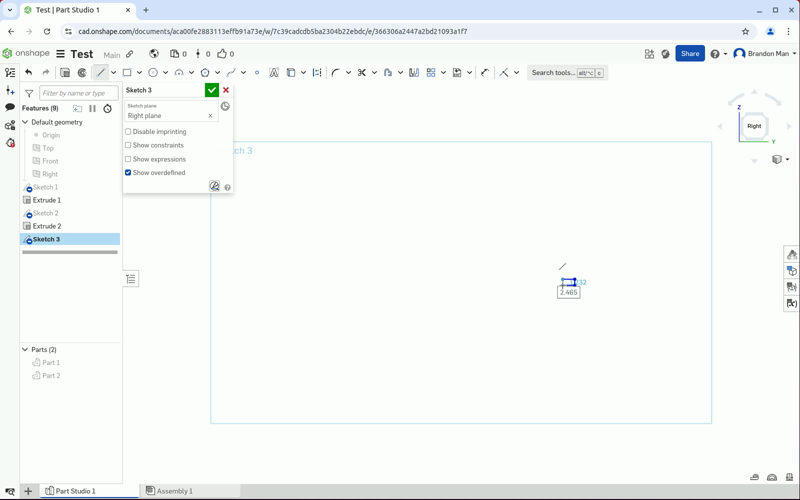
scroll(6)
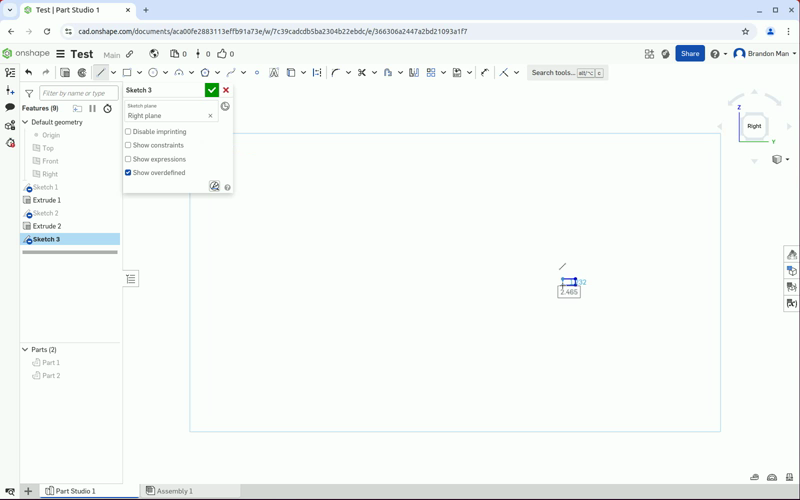
scroll(6)
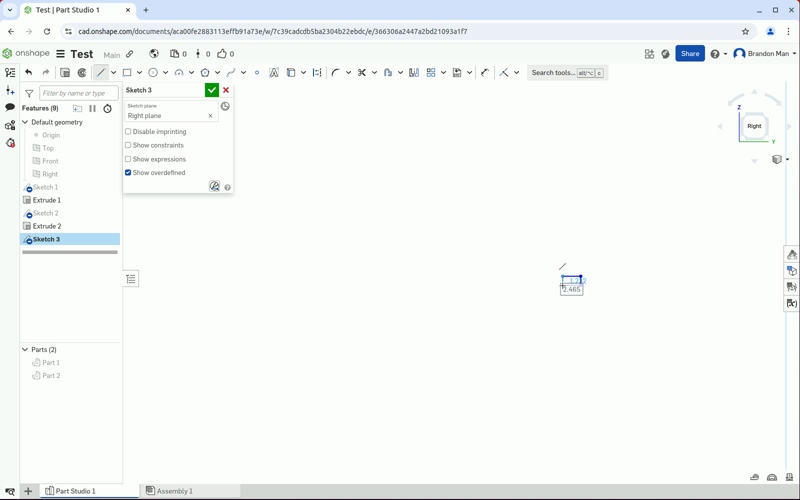
scroll(6)
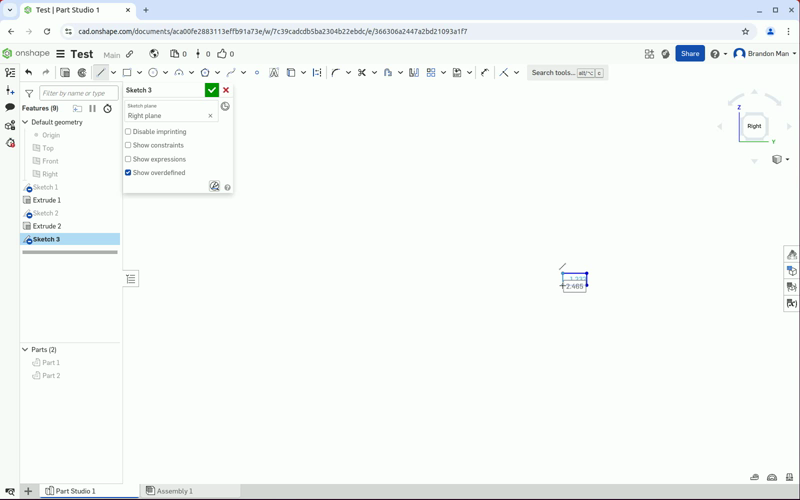
scroll(6)
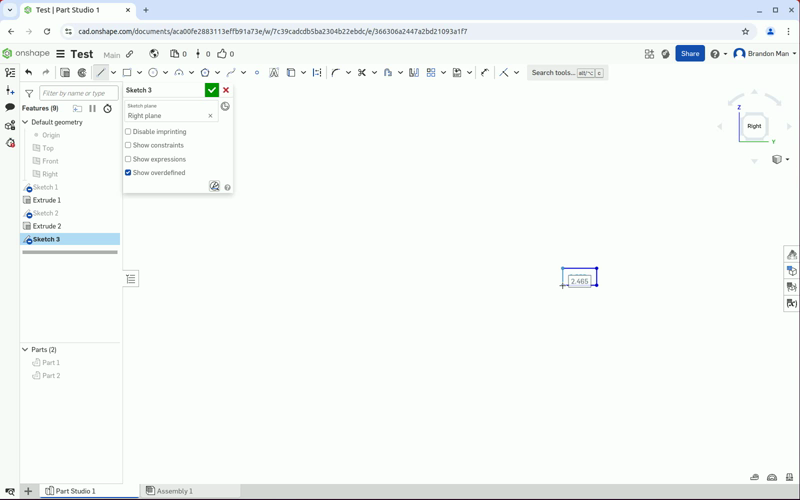
scroll(6)
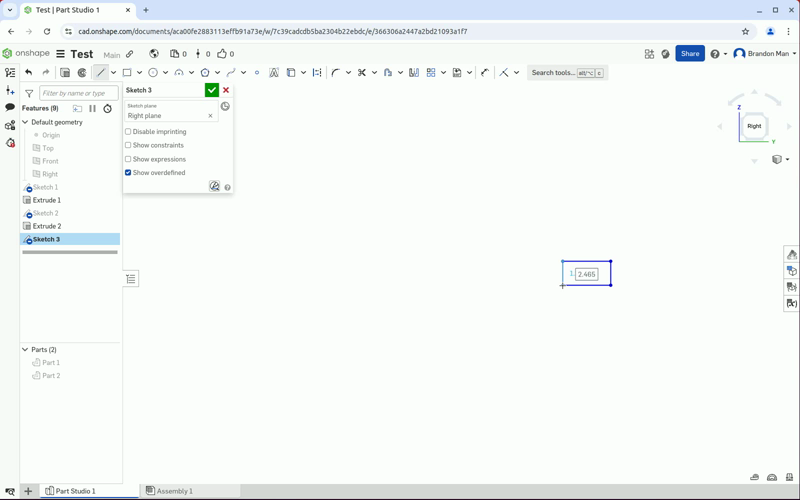
scroll(6)
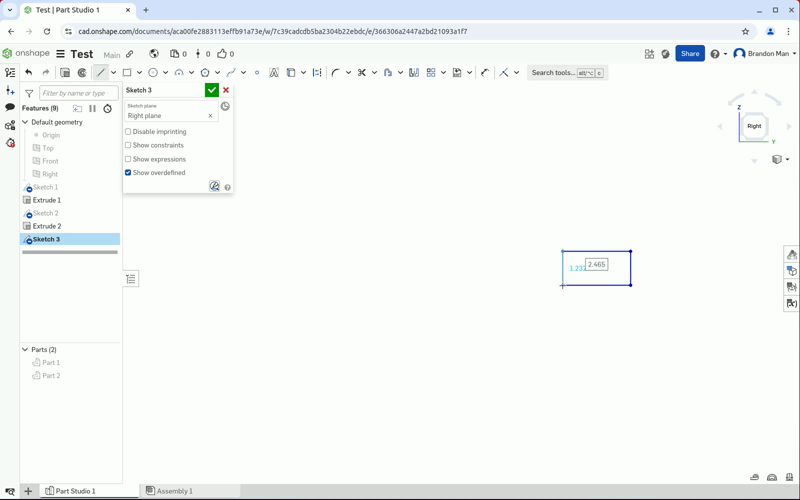
scroll(6)
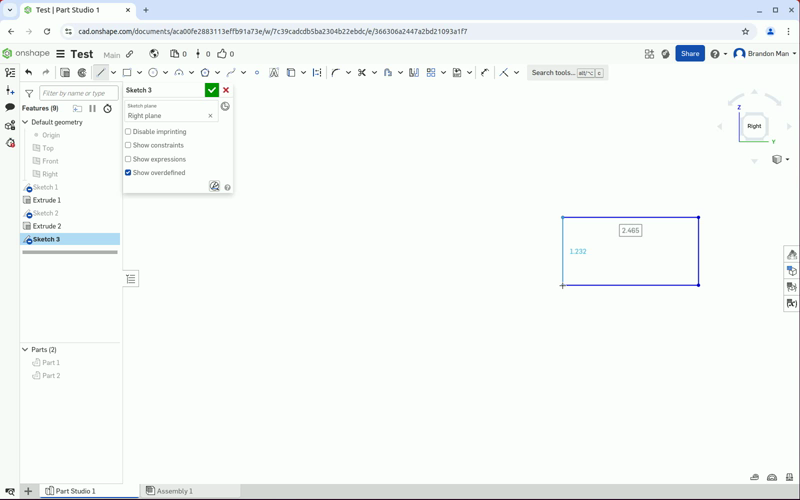
key_up(shift)
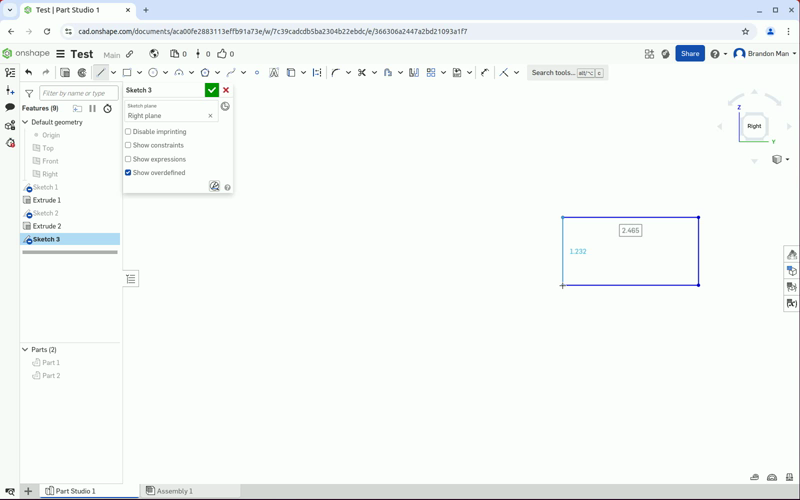
click(562, 285)
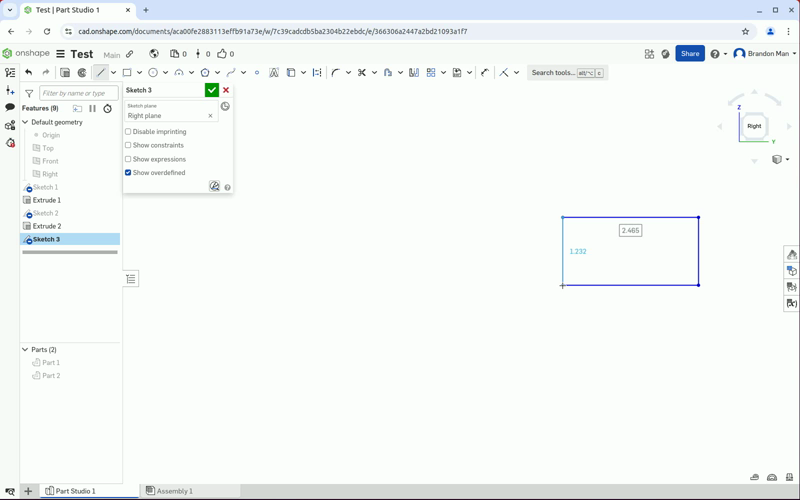
scroll(-6)
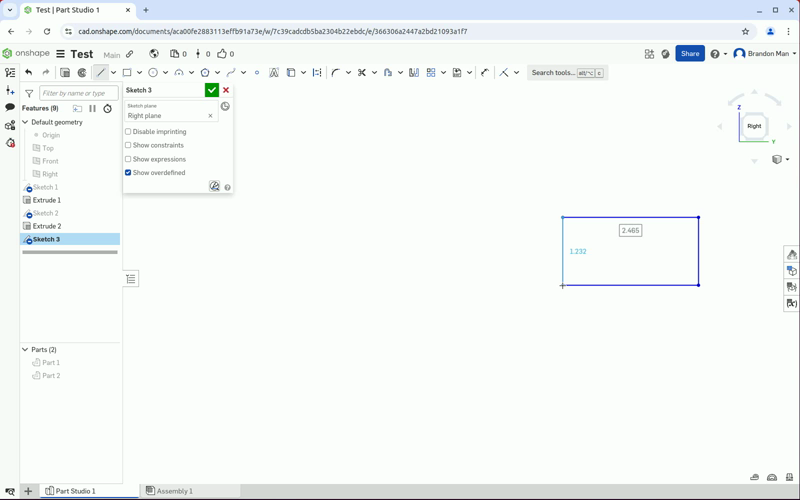
scroll(-6)
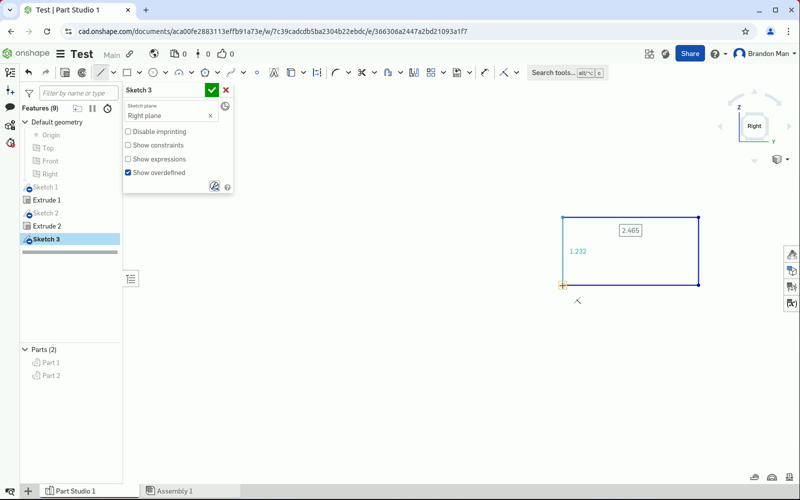
scroll(-6)
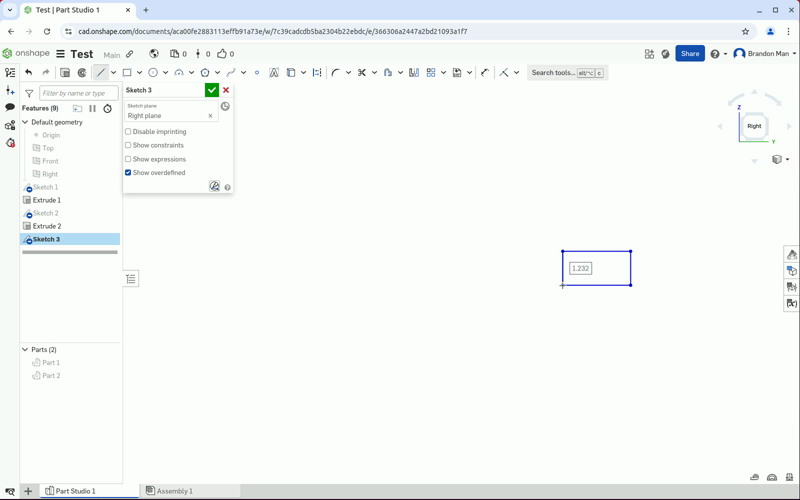
scroll(-6)
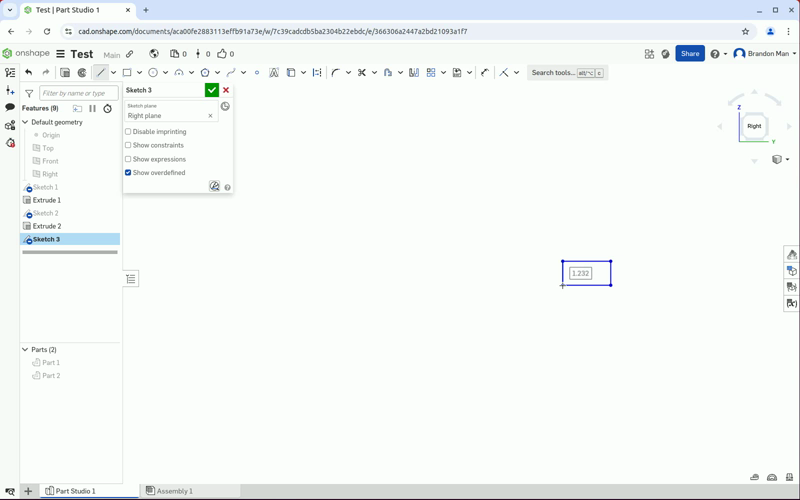
scroll(-6)
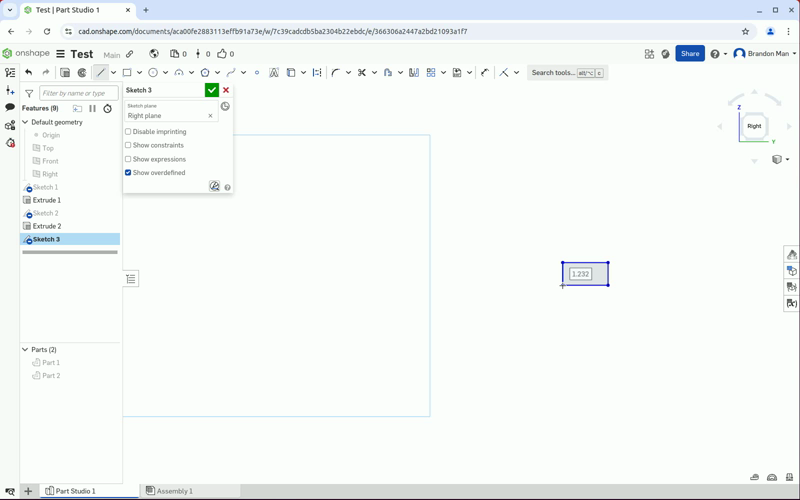
scroll(-6)
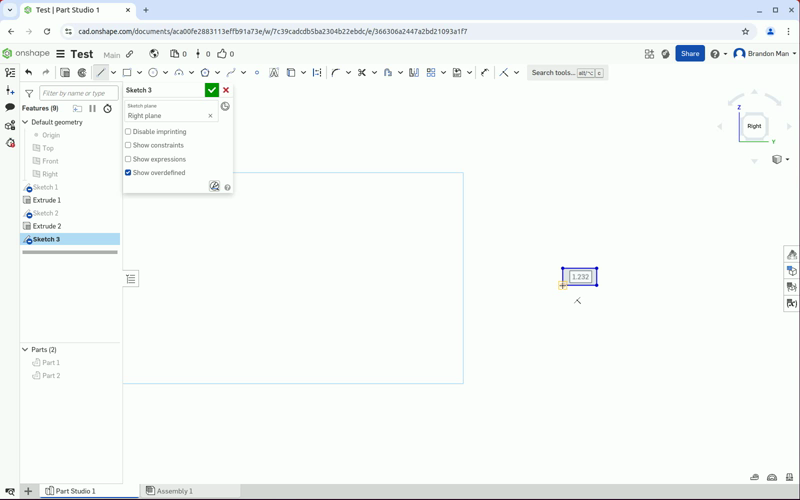
scroll(-6)
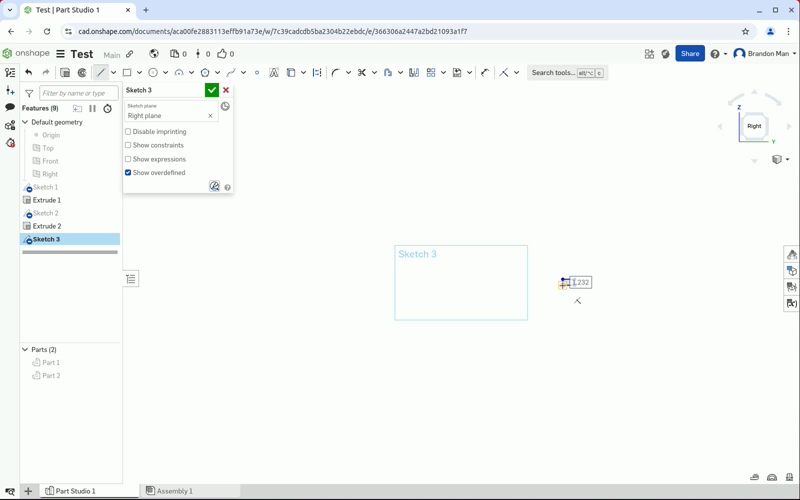
key(esc)
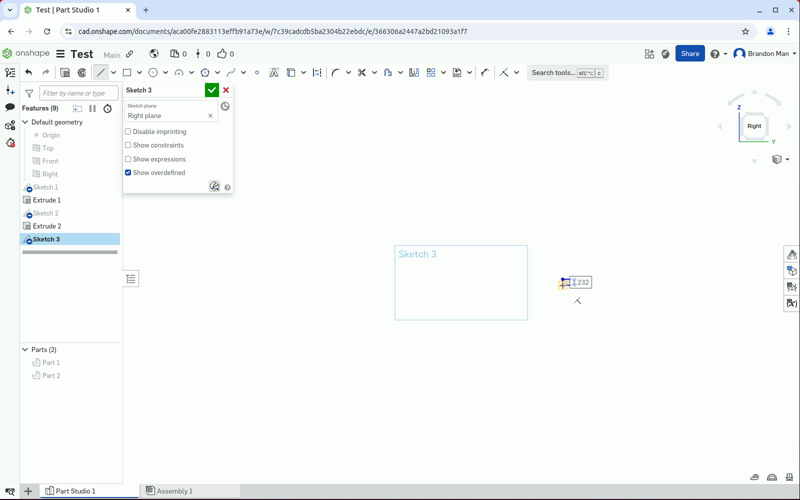
key(c)
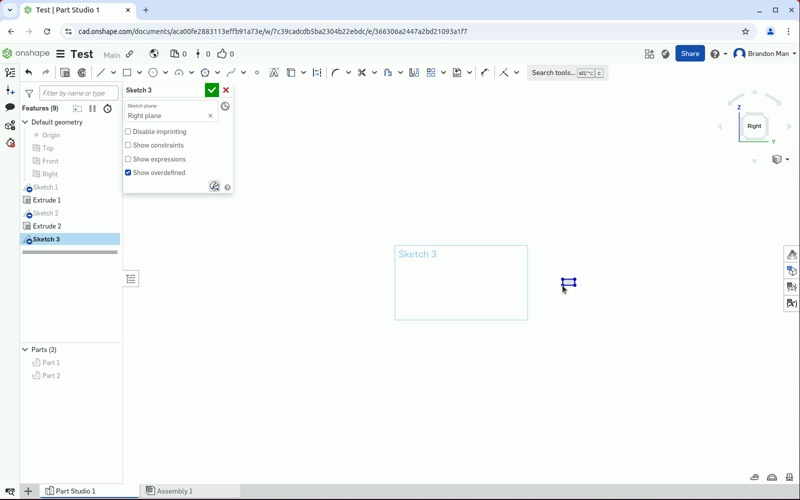
key_down(shift)
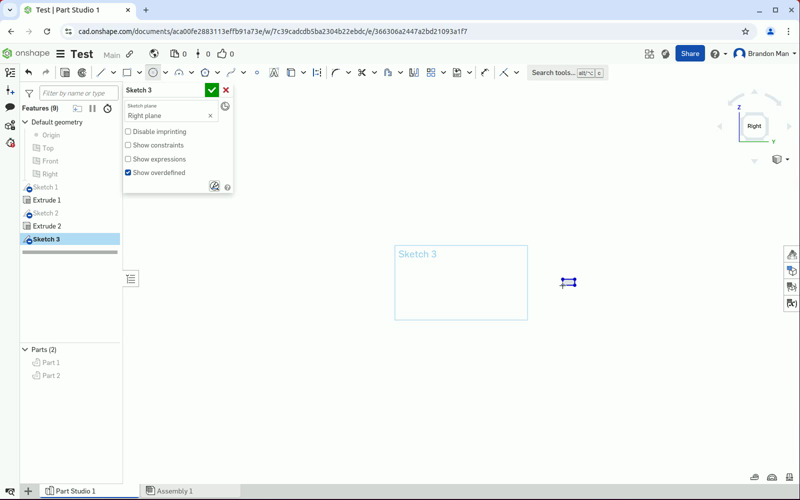
mouse_move(572, 282)
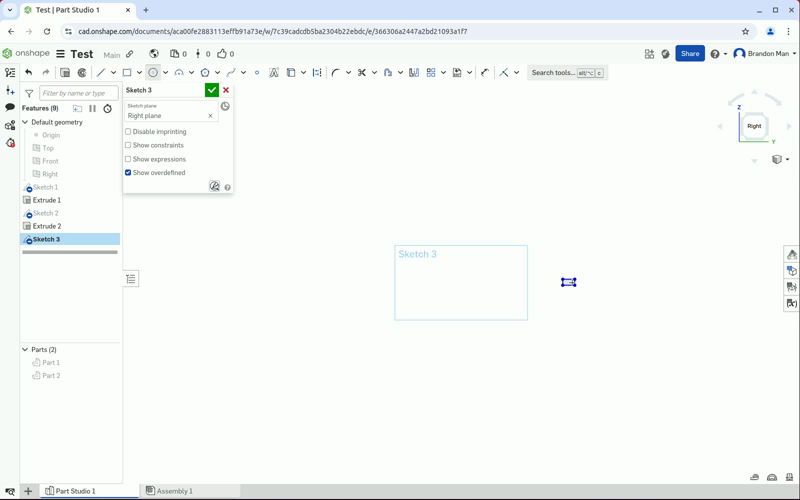
scroll(6)
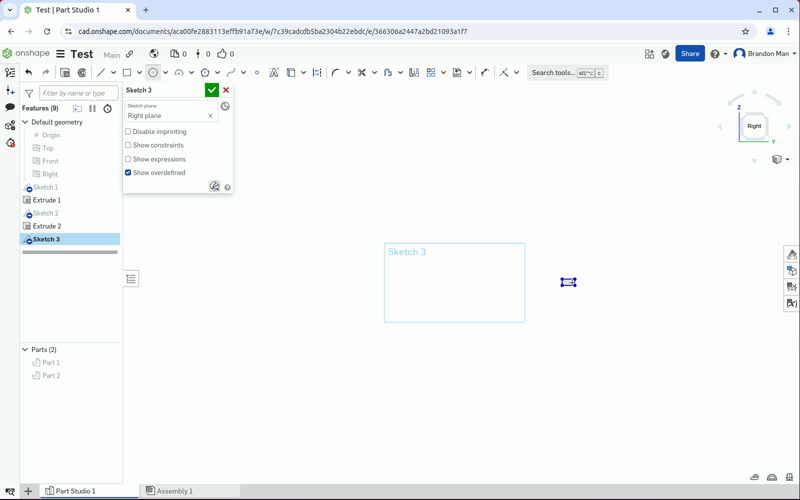
scroll(6)
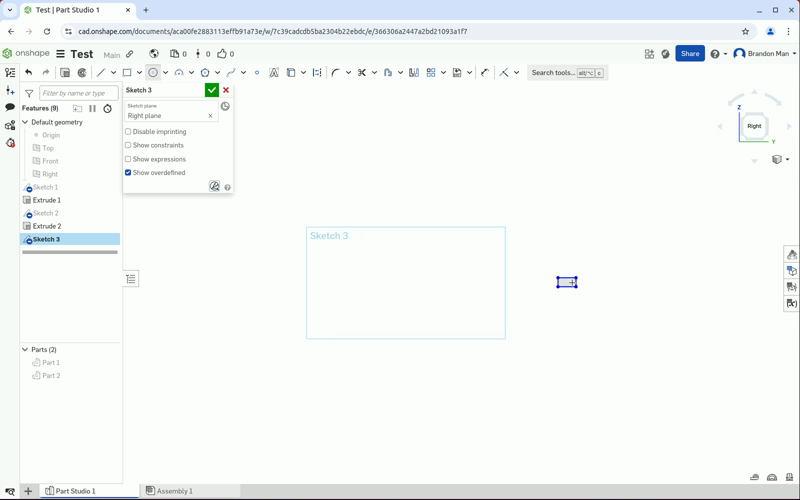
scroll(6)
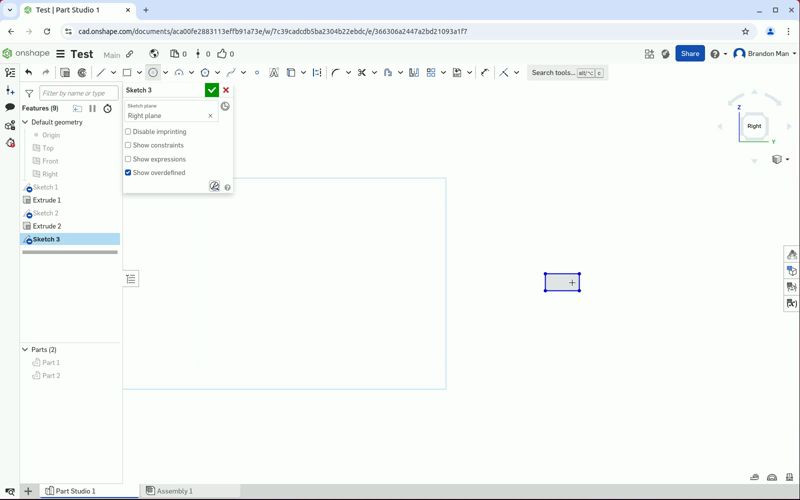
scroll(6)
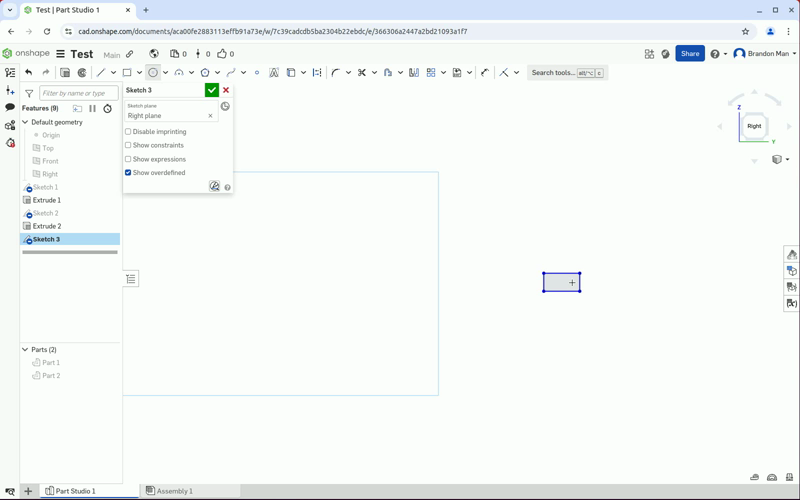
scroll(6)
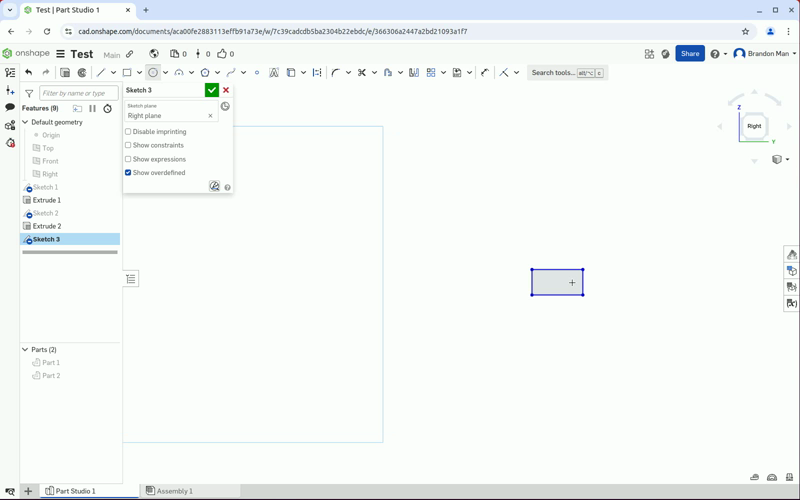
scroll(6)
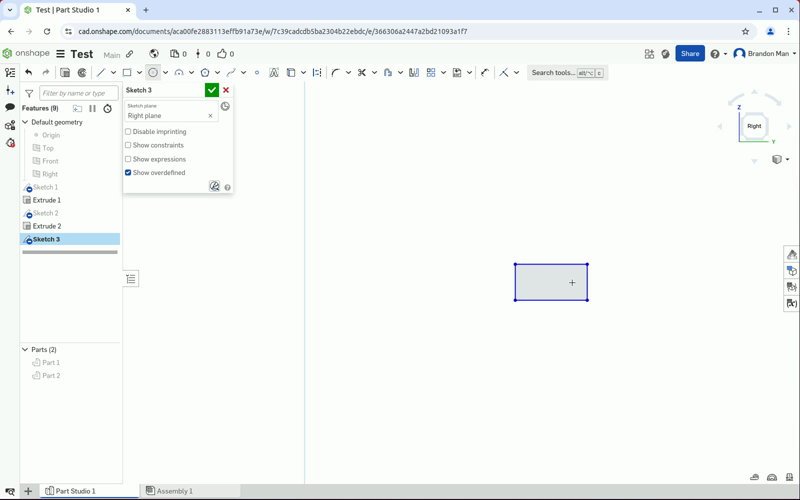
scroll(6)
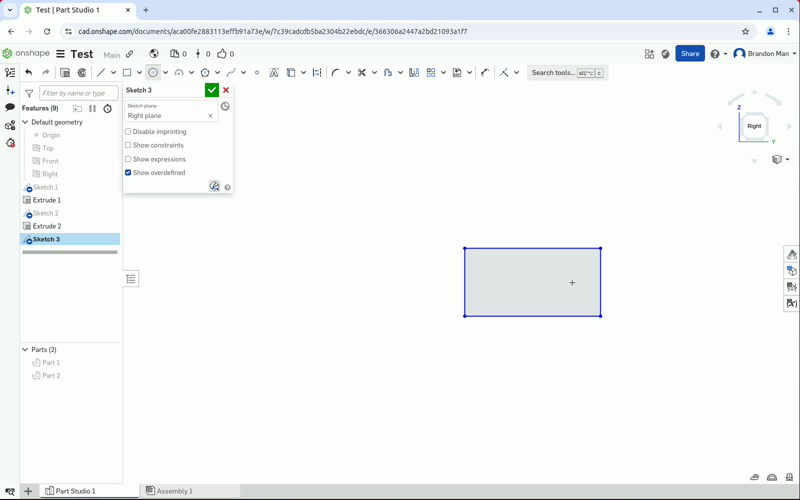
click(572, 282)
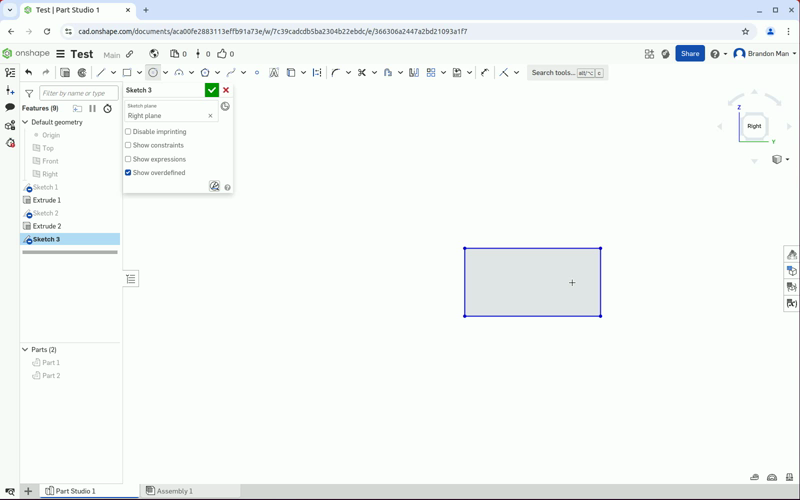
scroll(-6)
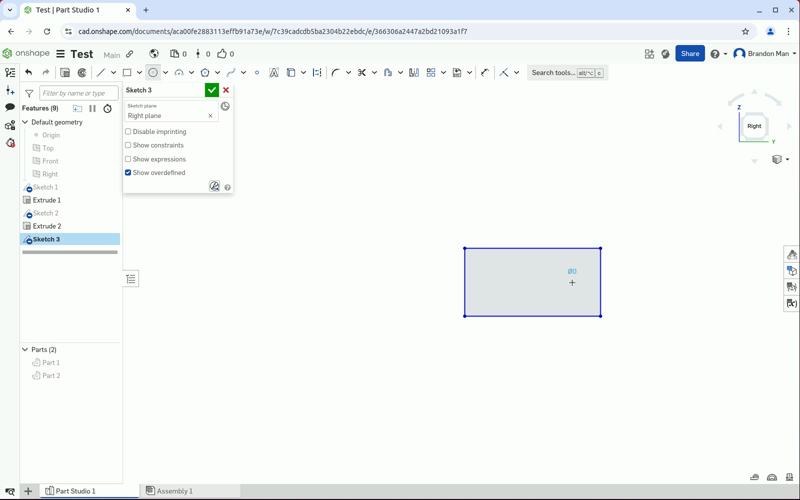
scroll(-6)
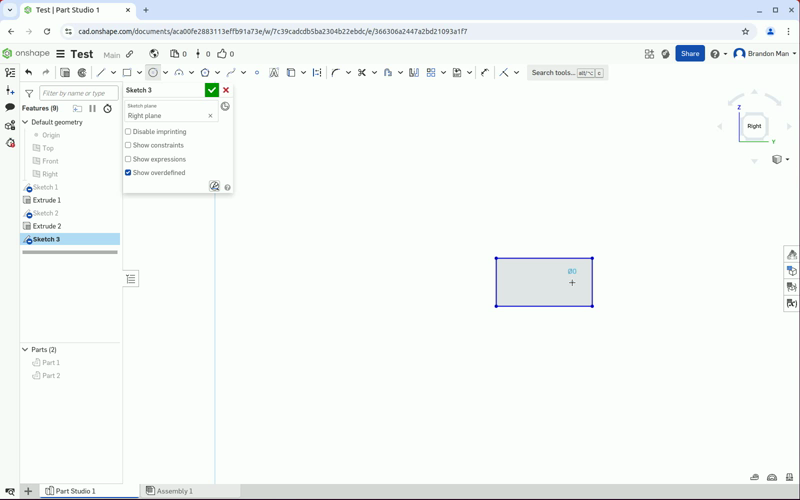
scroll(-6)
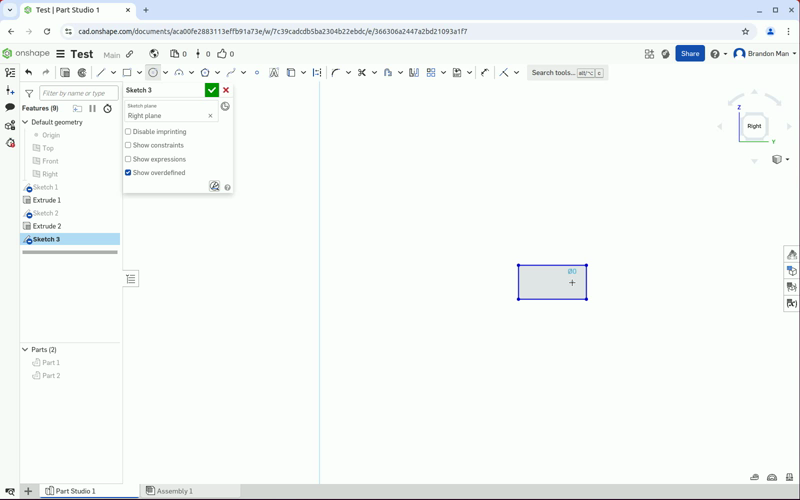
scroll(-6)
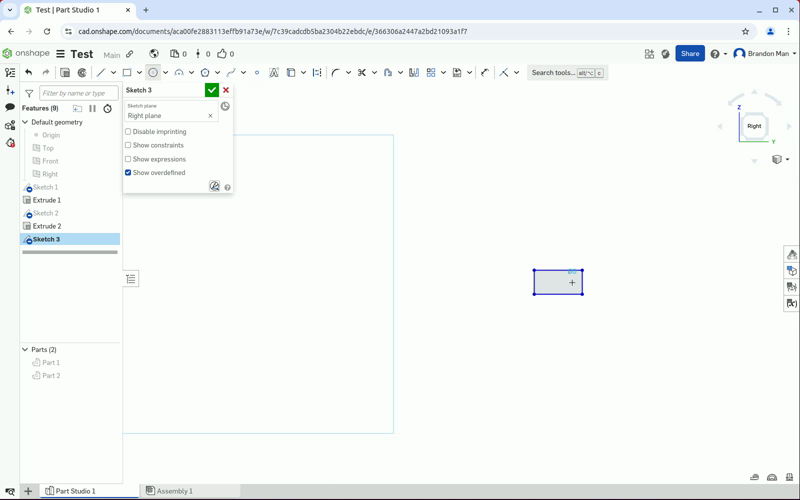
scroll(-6)
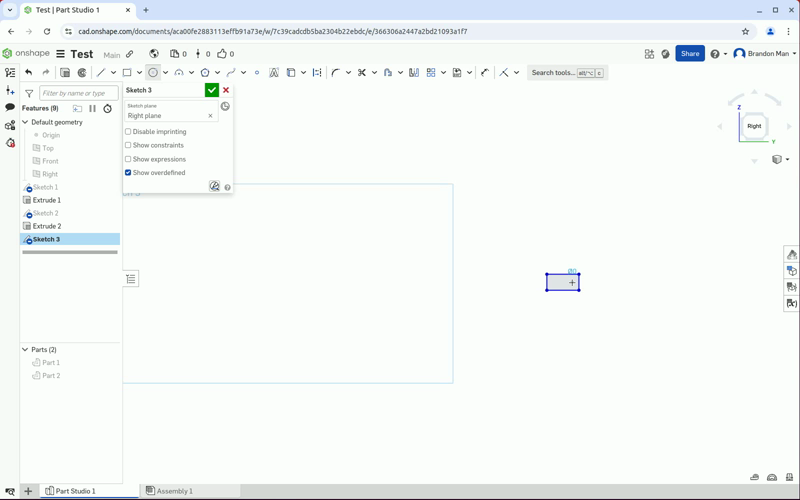
scroll(-6)
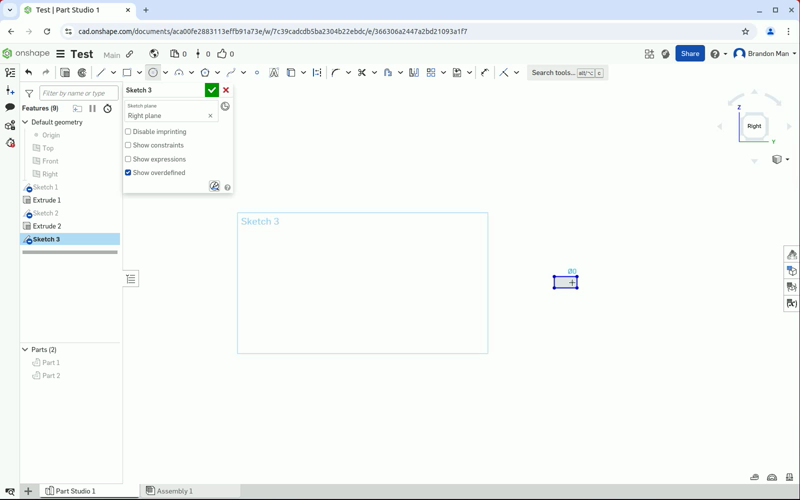
scroll(-6)
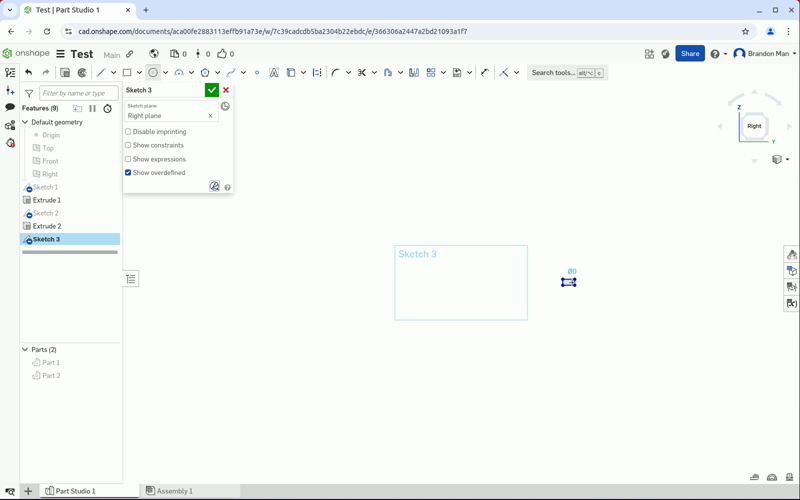
key_up(shift)
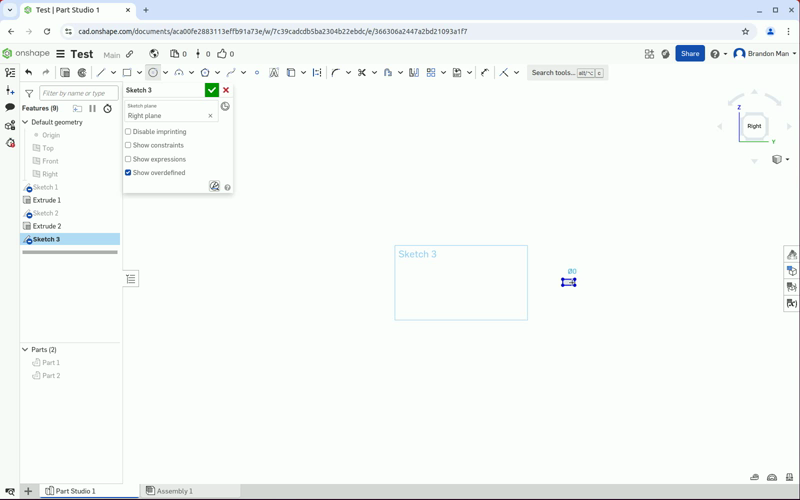
mouse_move(573, 282)
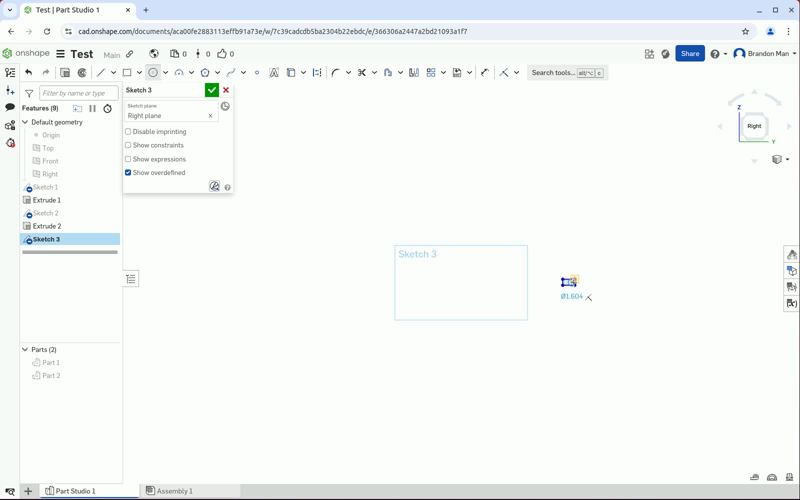
scroll(6)
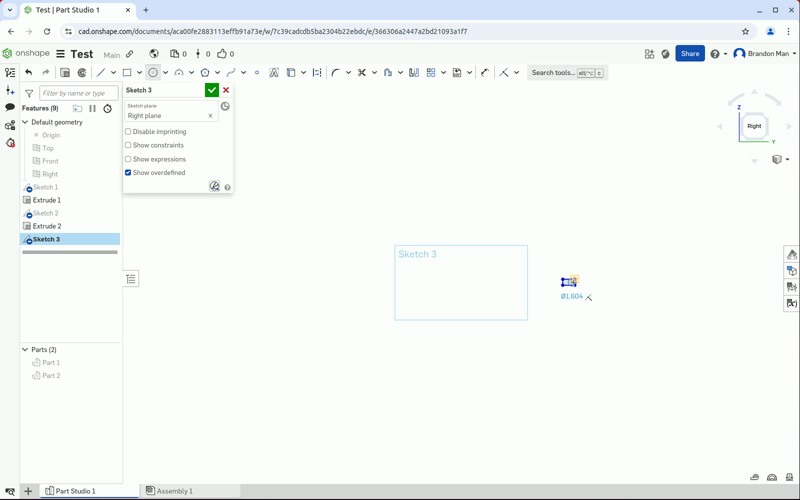
scroll(6)
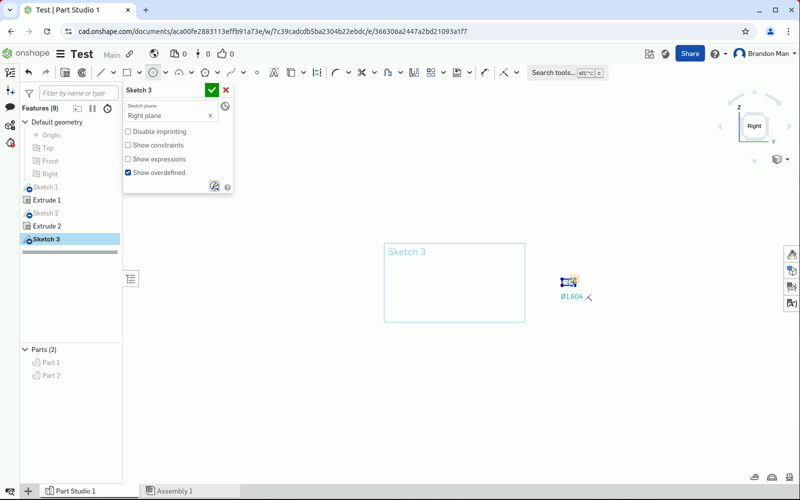
scroll(6)
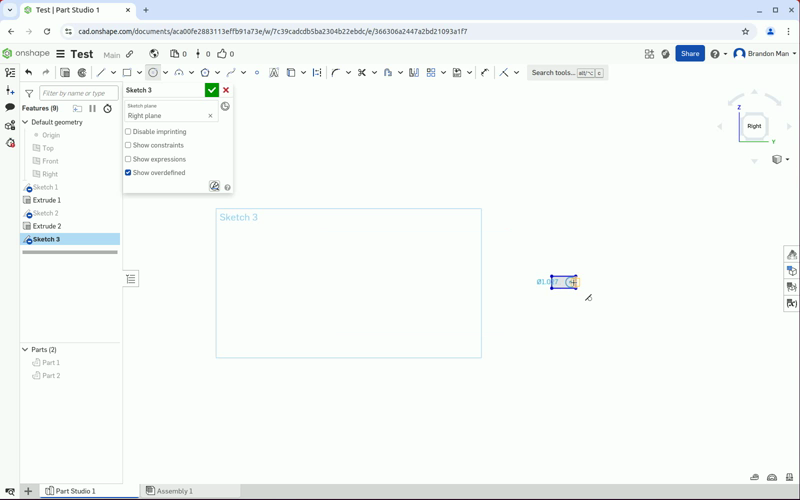
scroll(6)
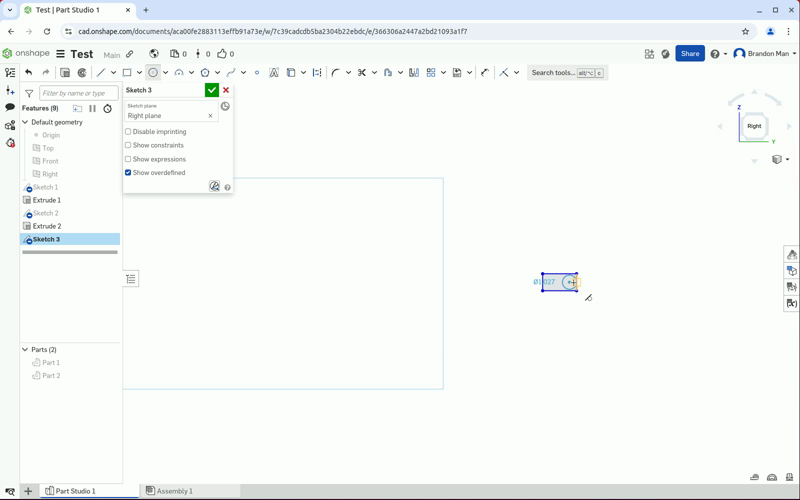
scroll(6)
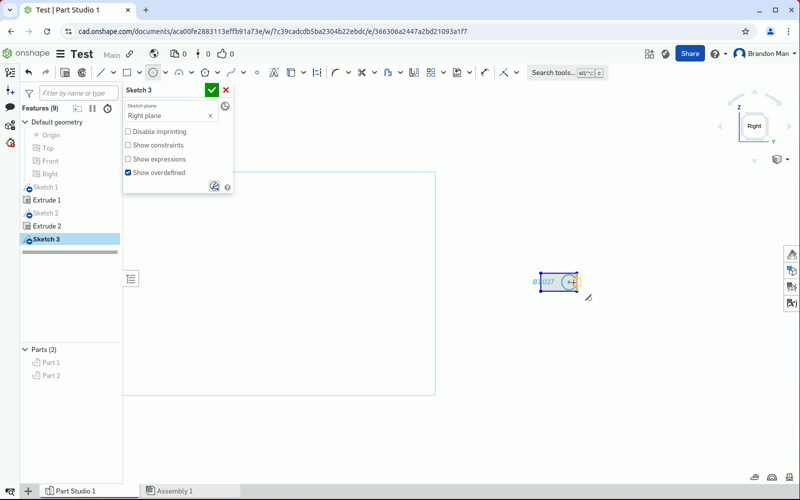
scroll(6)
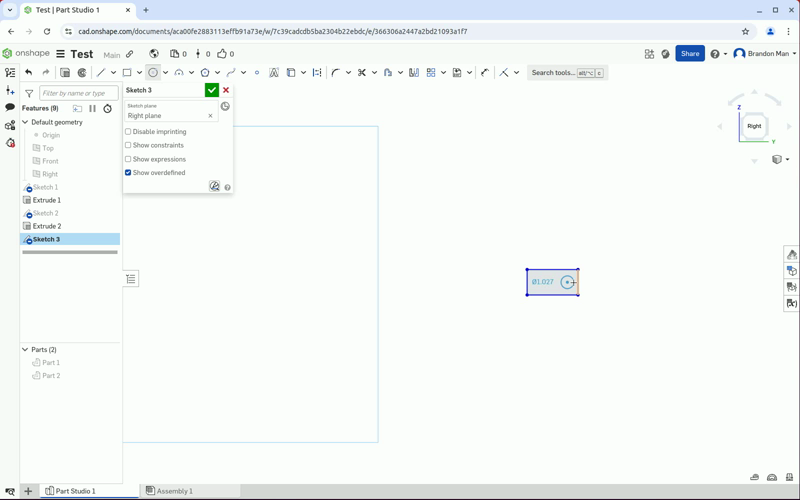
scroll(6)
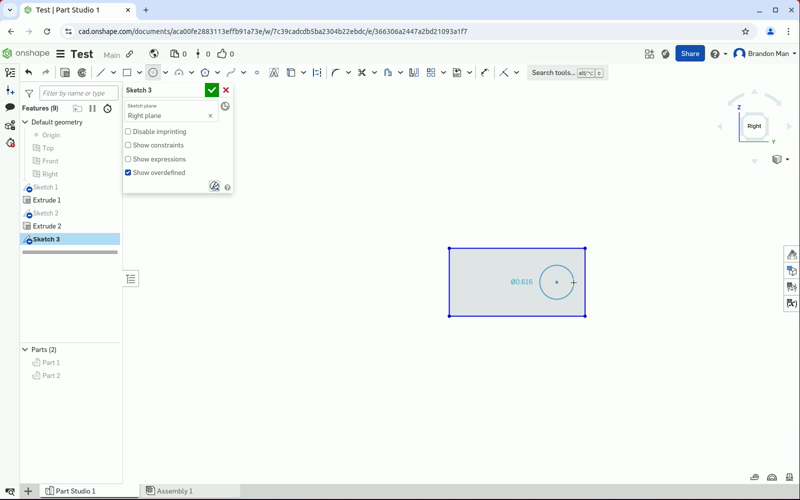
click(573, 282)
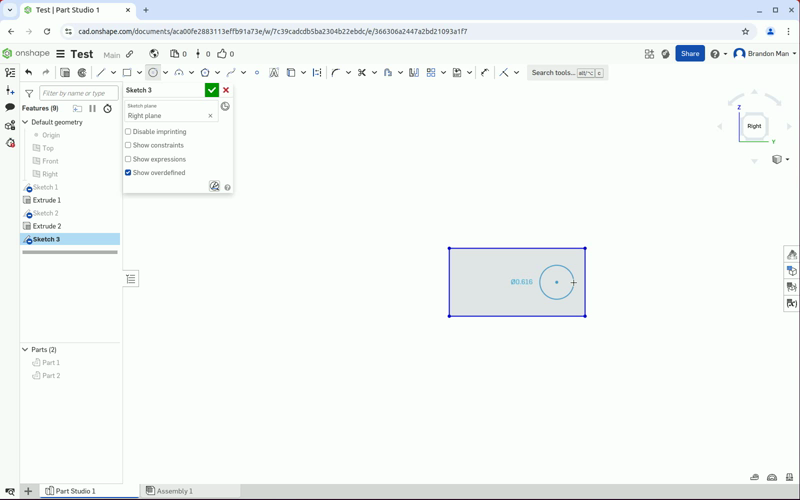
scroll(-6)
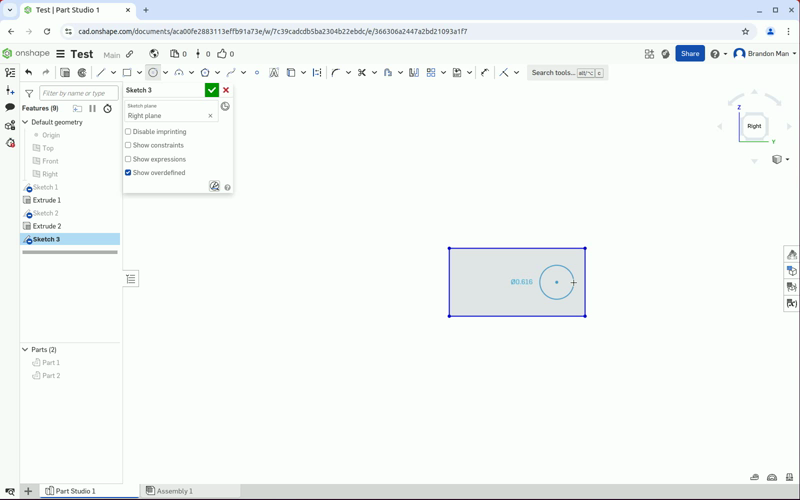
scroll(-6)
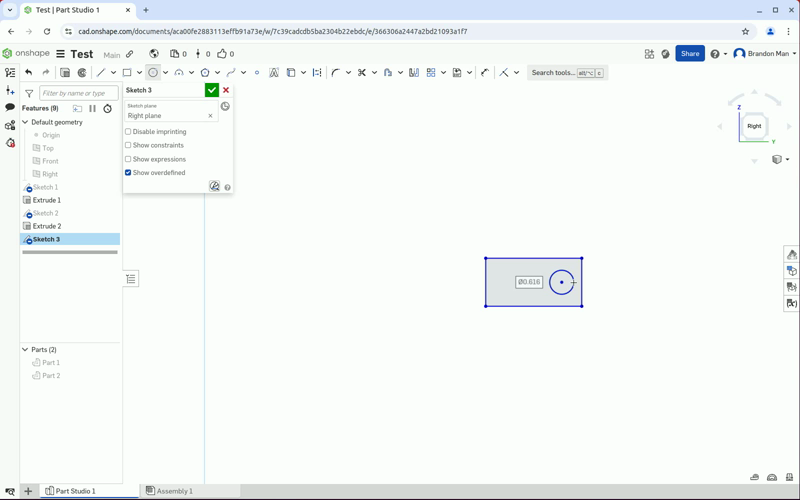
scroll(-6)
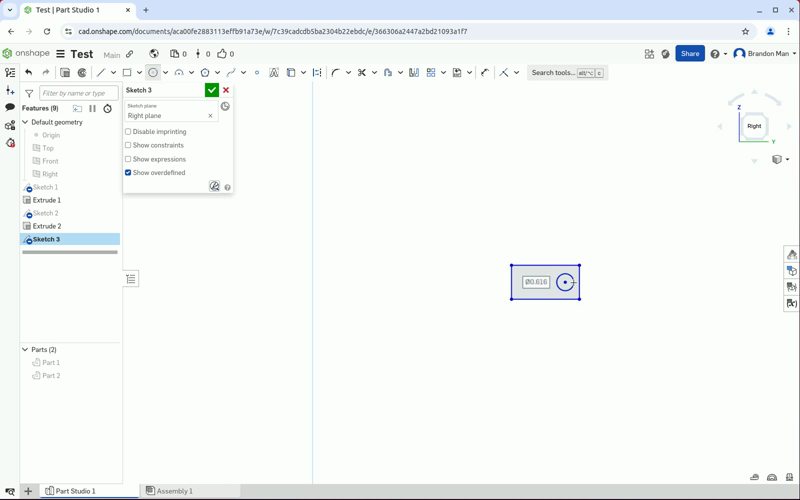
scroll(-6)
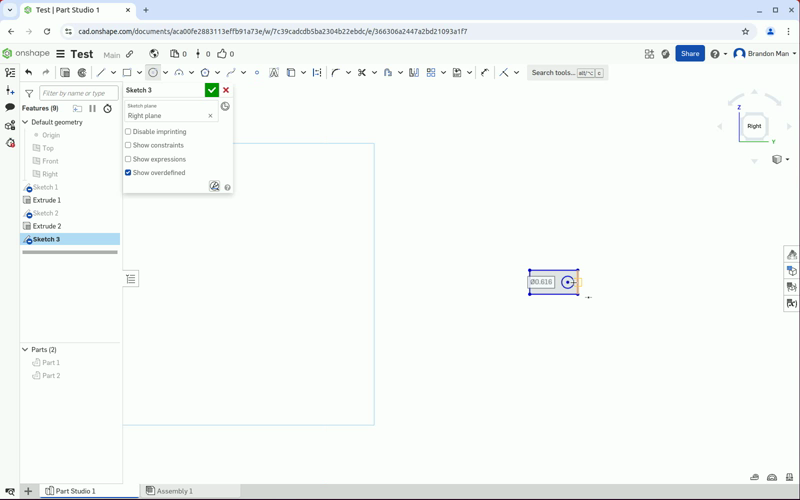
scroll(-6)
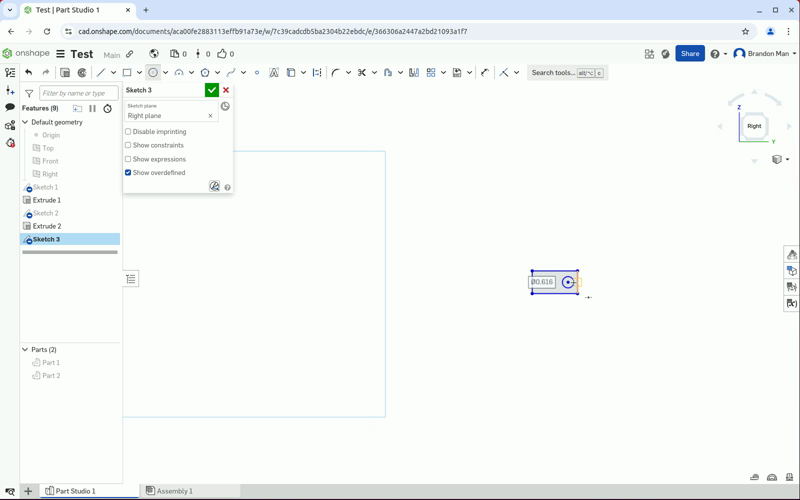
scroll(-6)
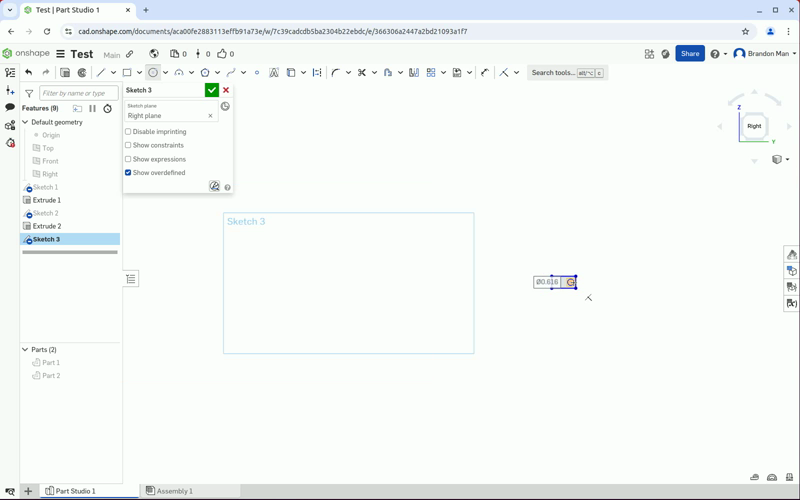
scroll(-6)
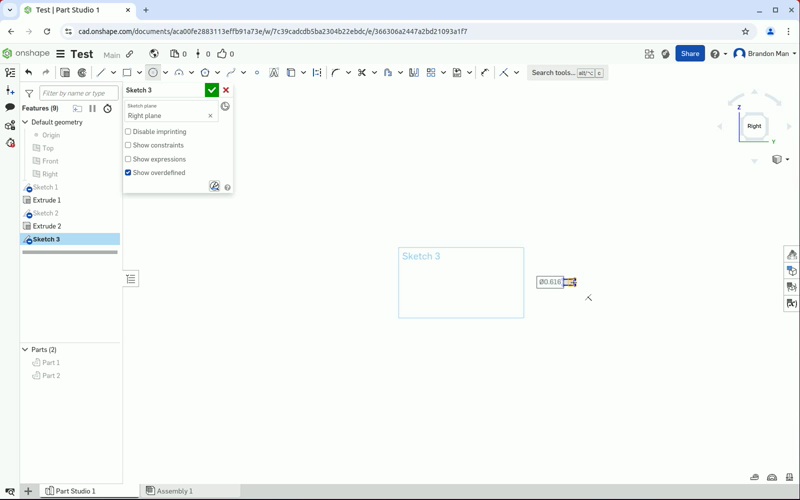
key(esc)
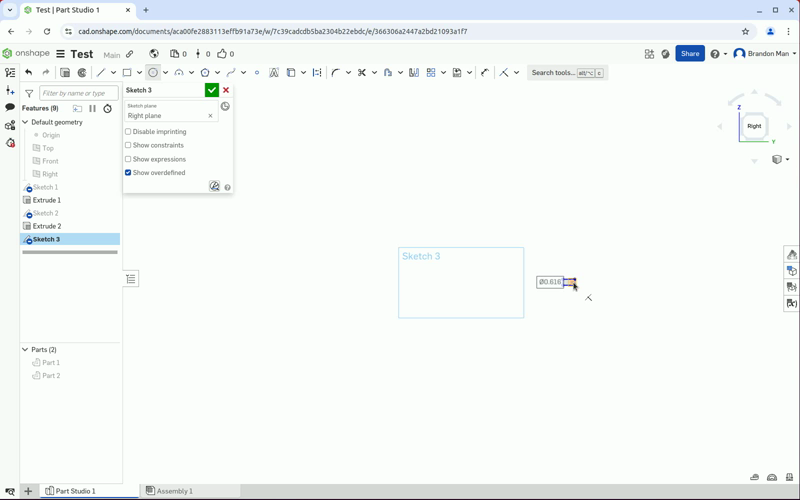
mouse_move(566, 284)
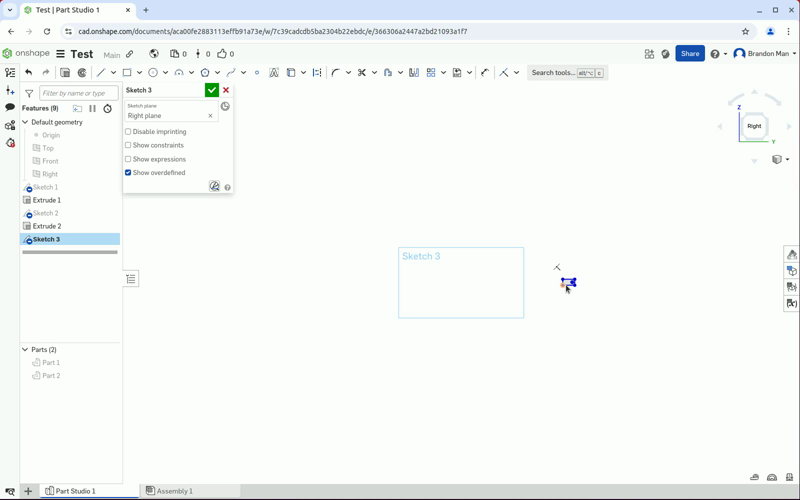
scroll(6)
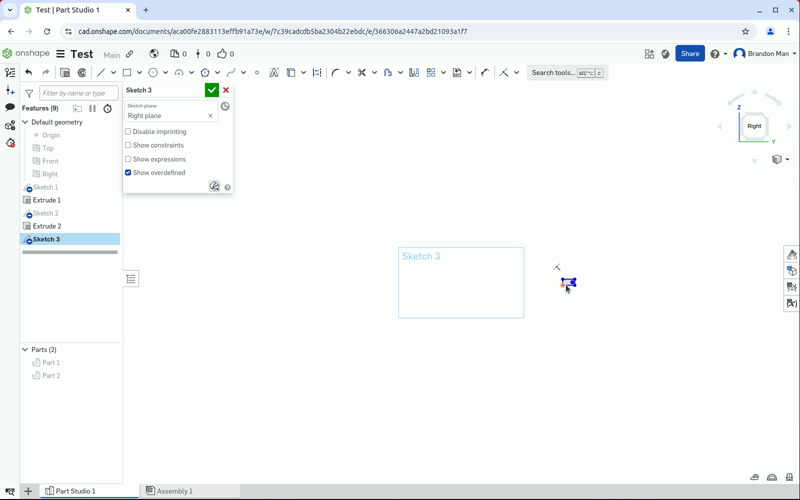
scroll(6)
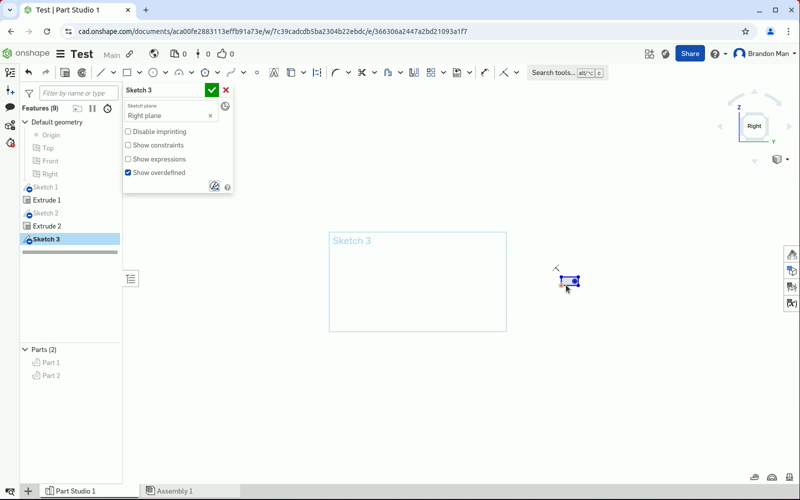
scroll(6)
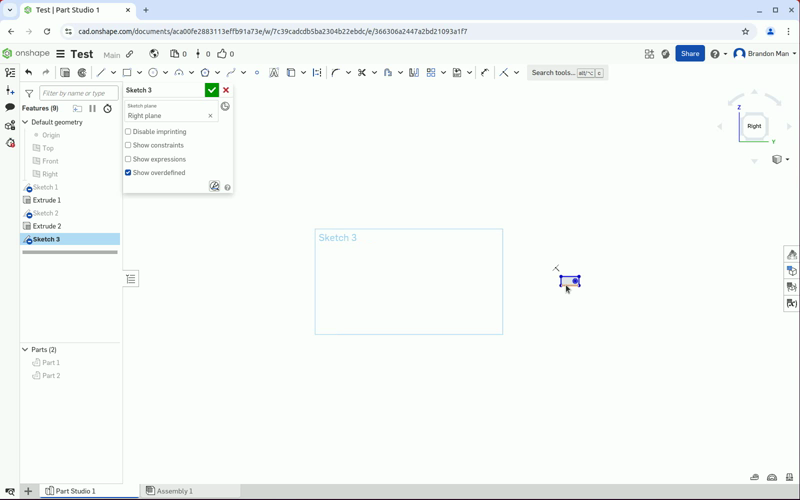
scroll(6)
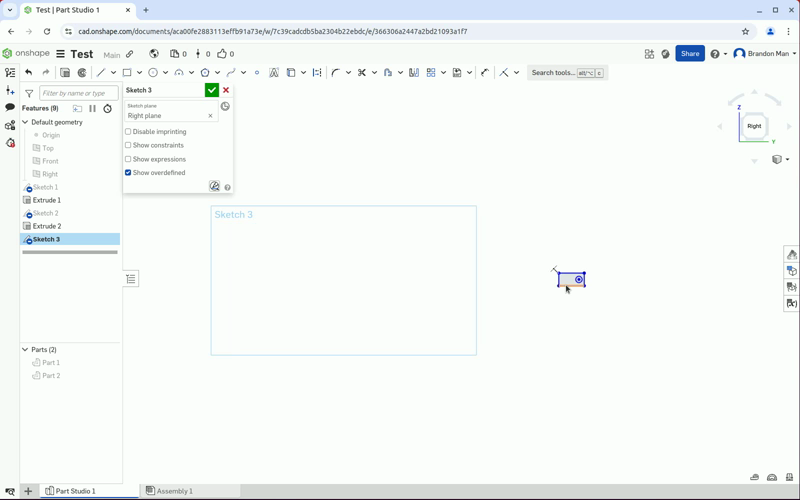
scroll(6)
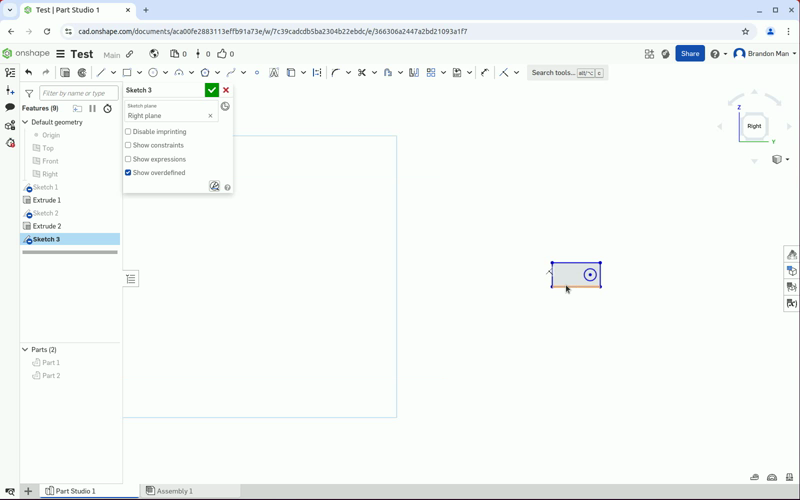
scroll(6)
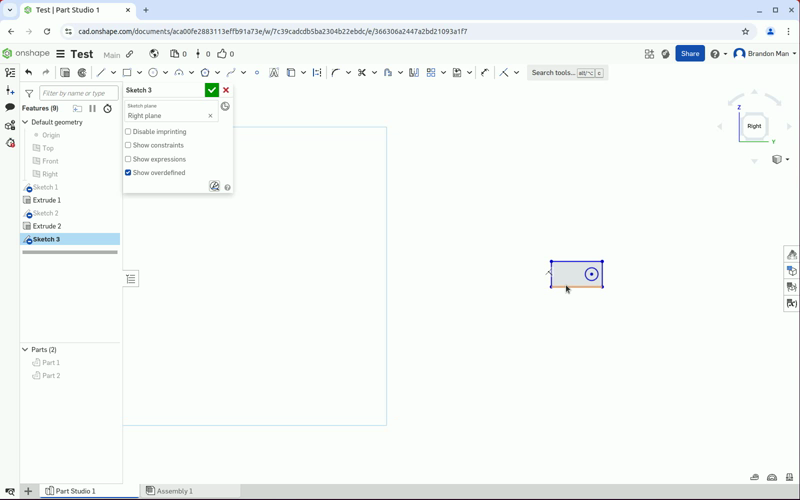
scroll(6)
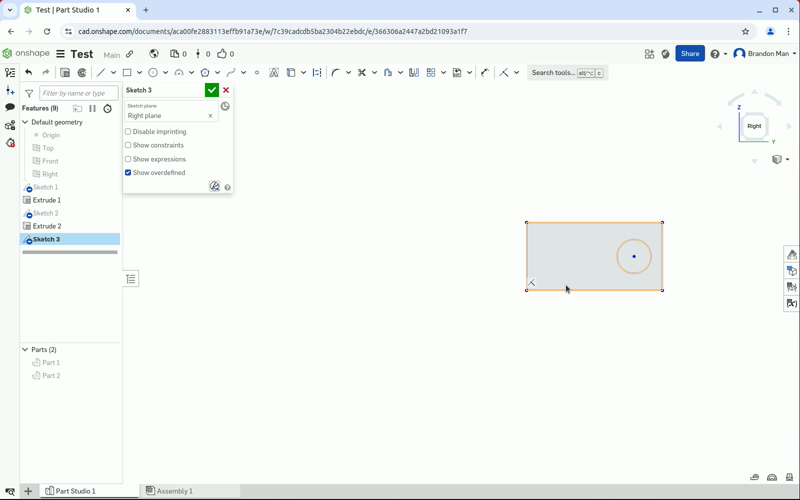
click(566, 284)
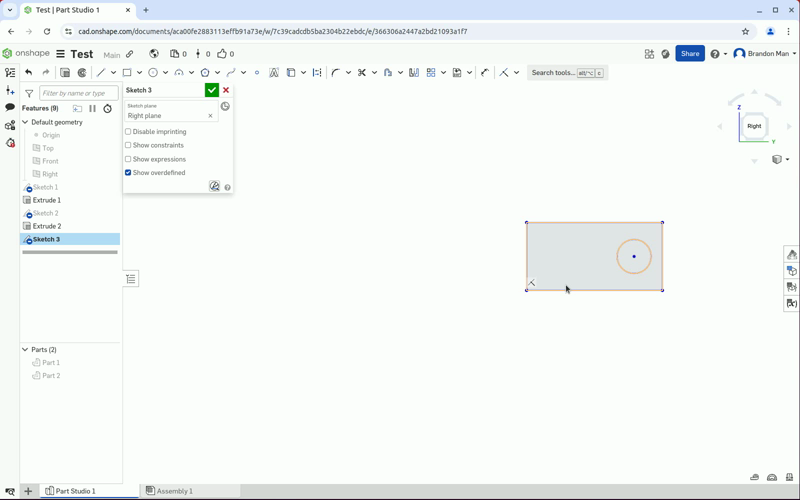
scroll(-6)
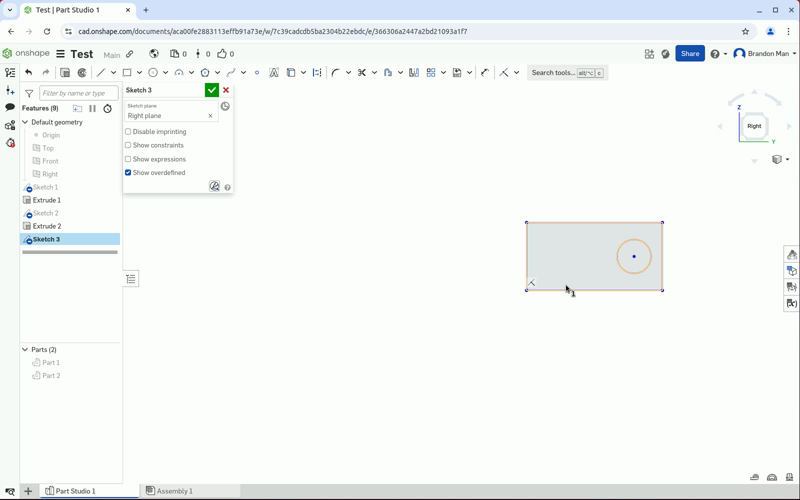
scroll(-6)
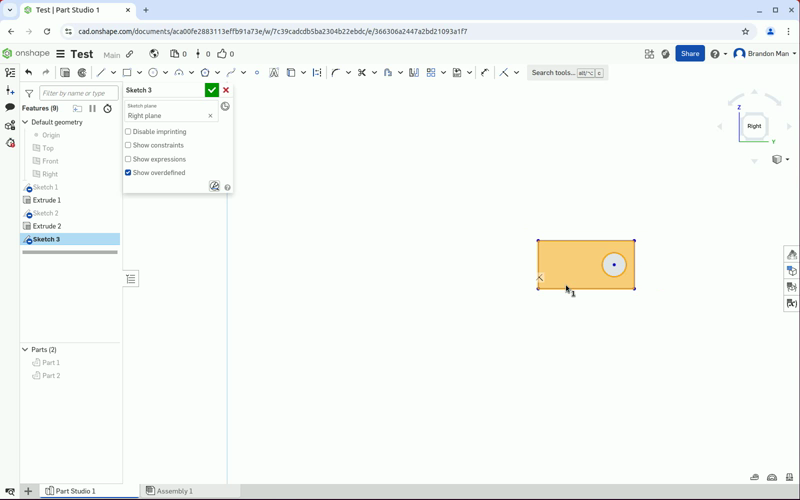
scroll(-6)
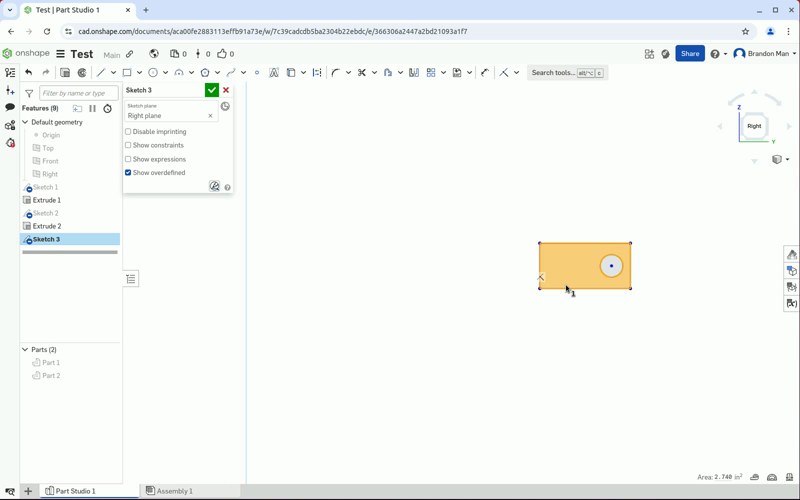
scroll(-6)
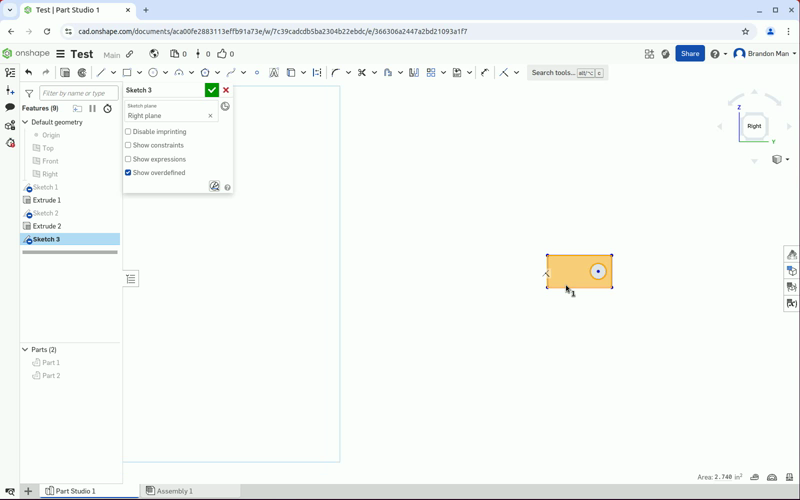
scroll(-6)
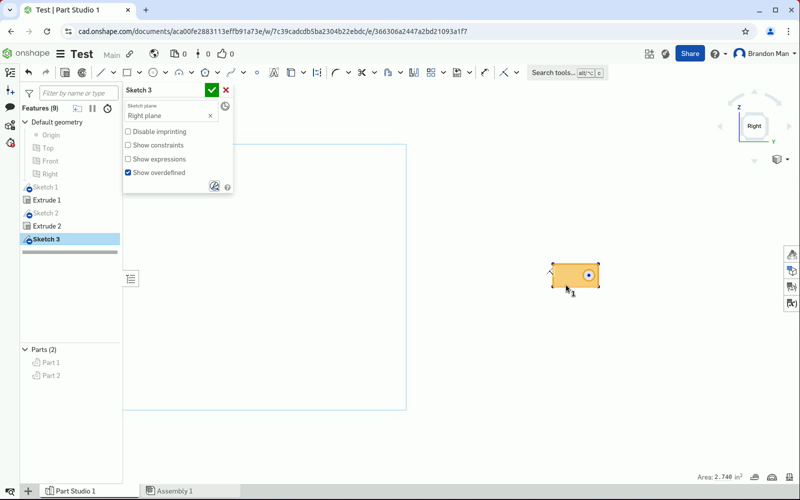
scroll(-6)
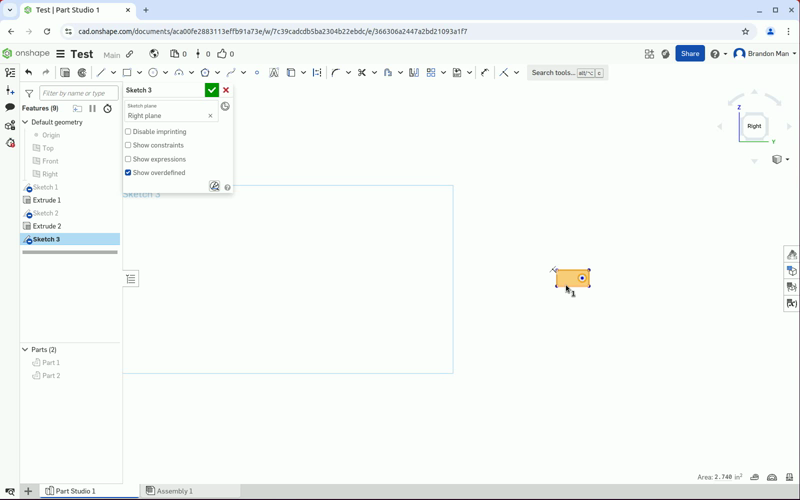
scroll(-6)
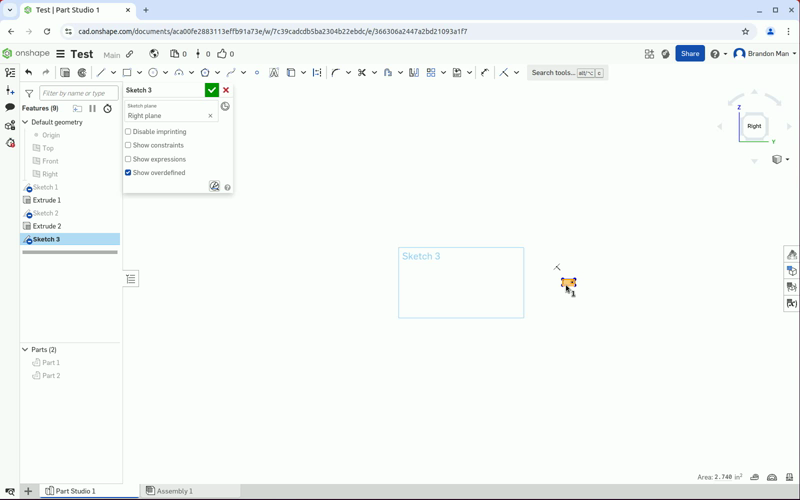
mouse_move(73, 352)
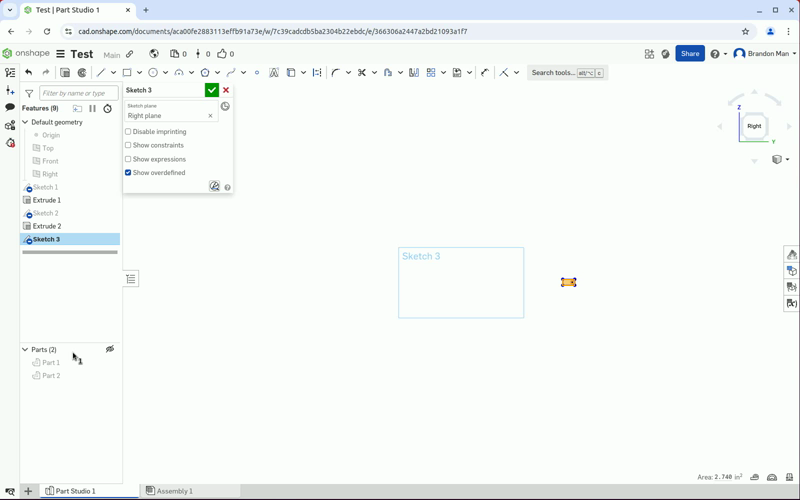
key(shift+y)
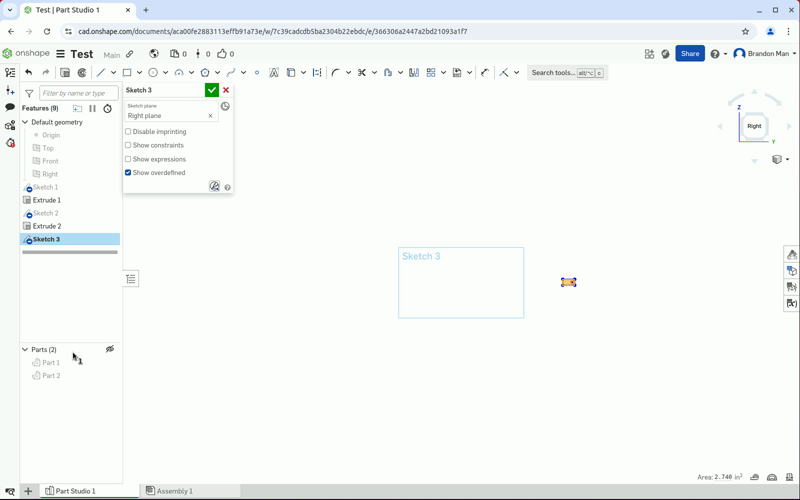
key(shift+e)
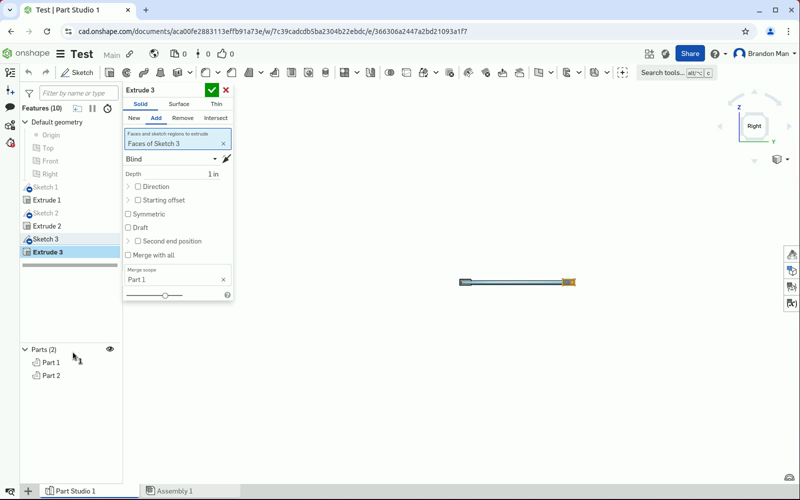
mouse_move(143, 106)
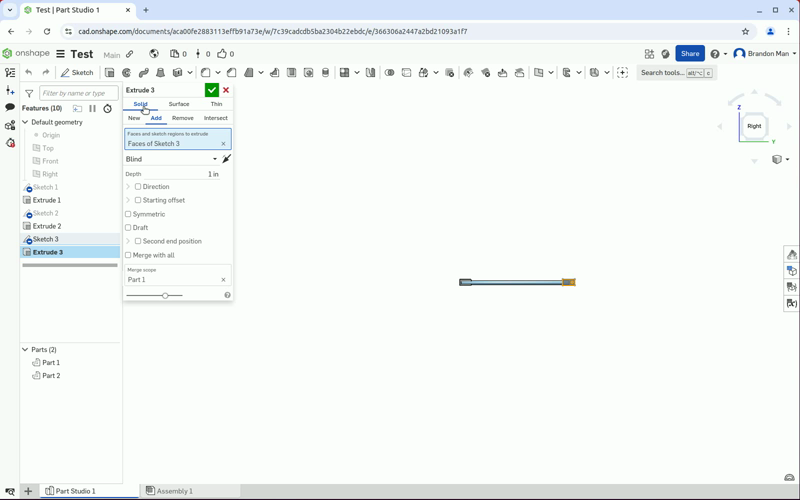
click(143, 106)
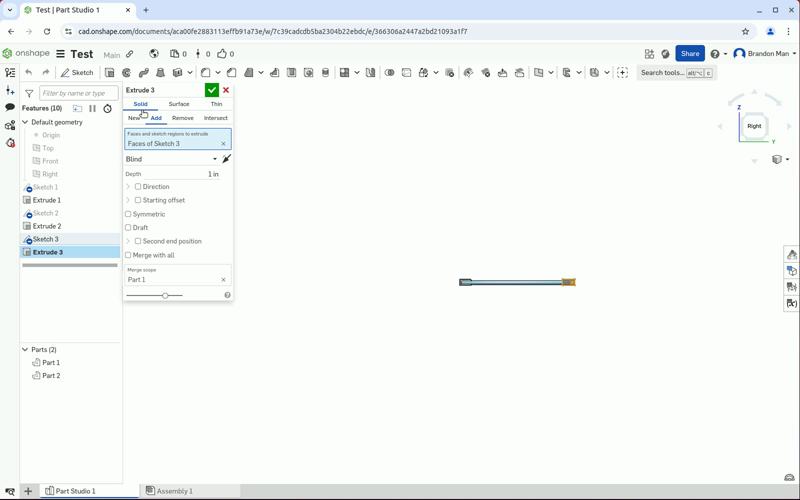
mouse_move(137, 120)
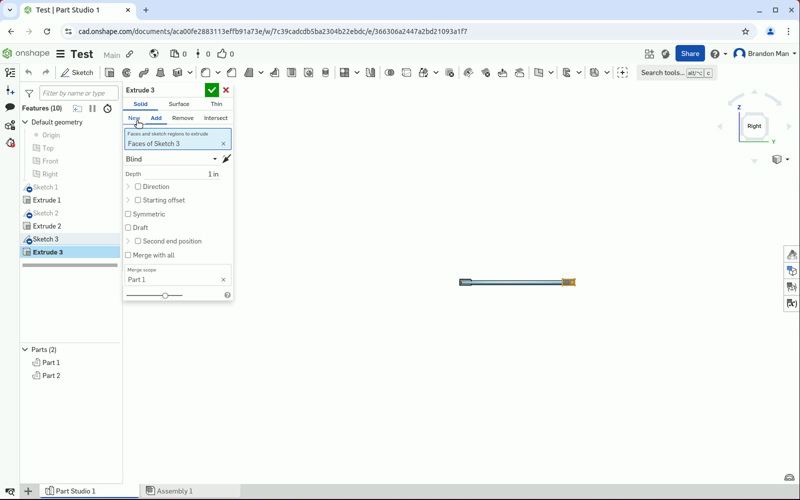
click(137, 120)
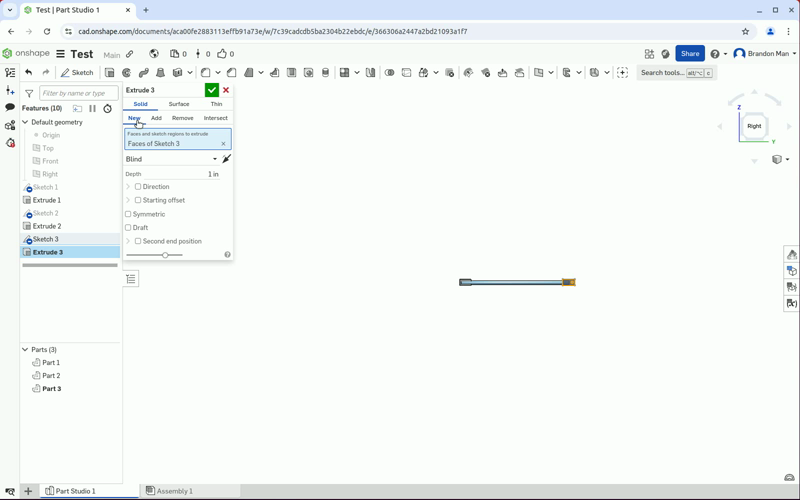
key(tab, 4)
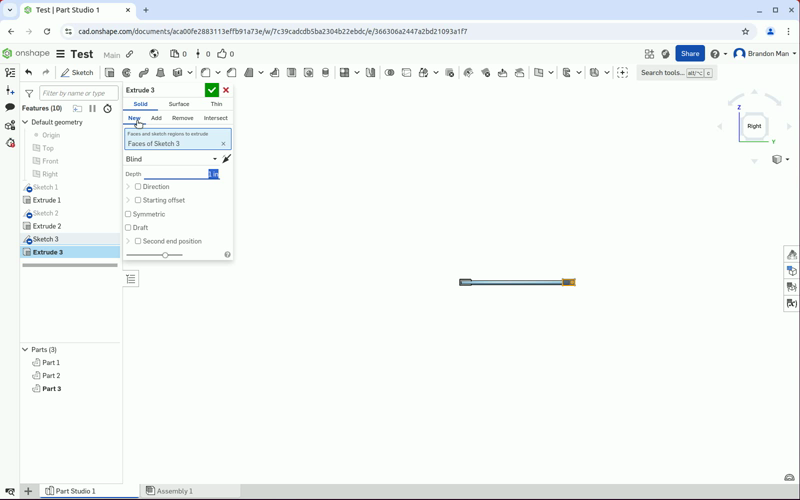
text(0.482)
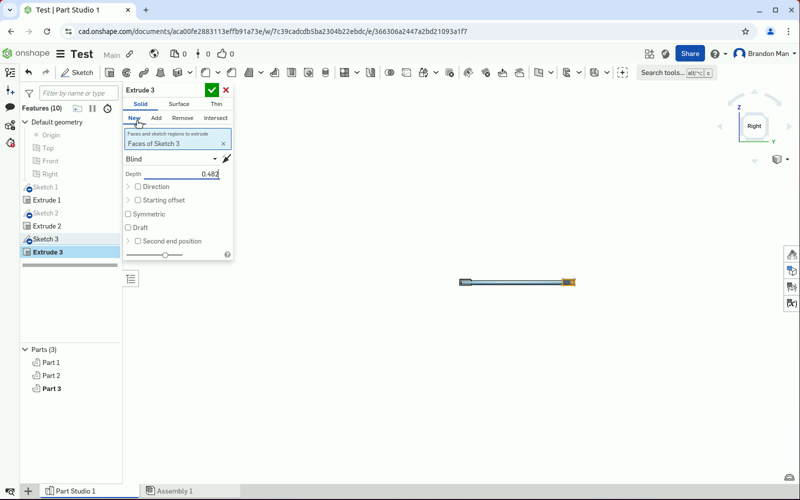
key(tab, 3)
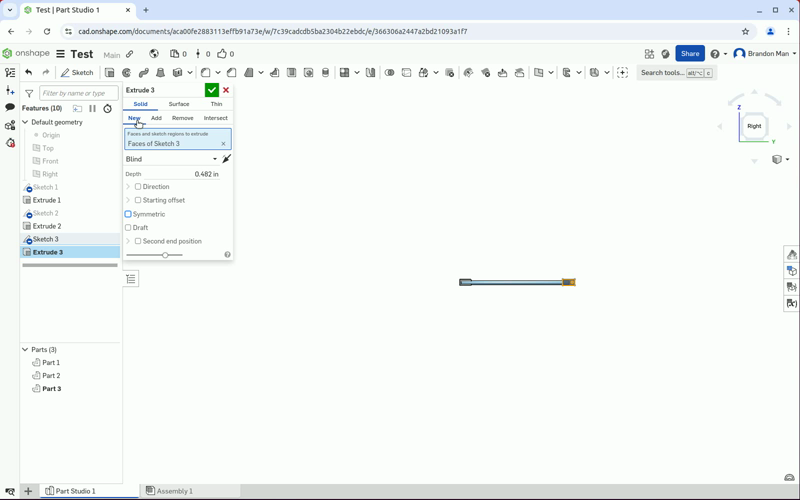
key(space)
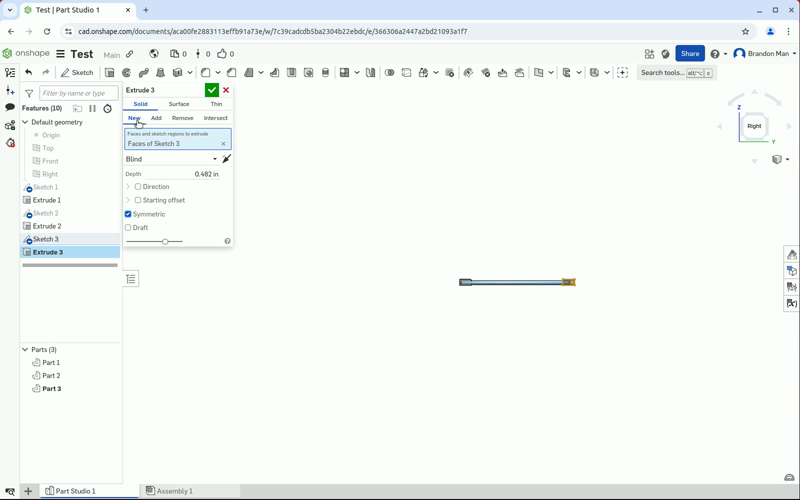
key(enter)
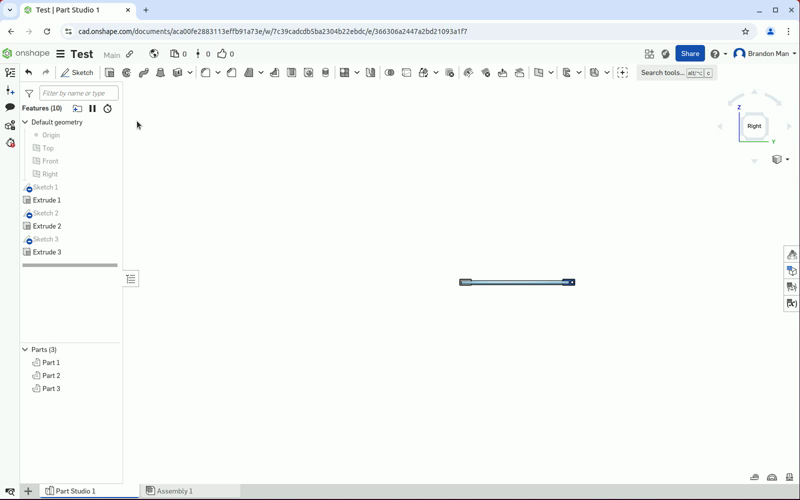
key(shift+h)
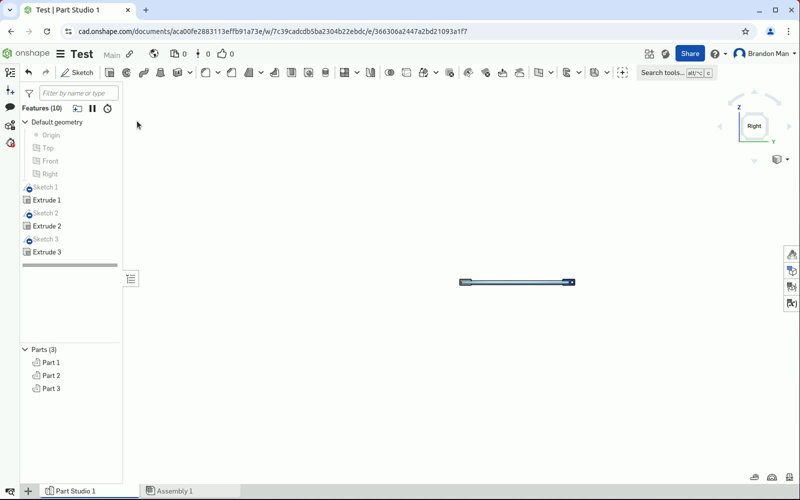
key(shift+h)
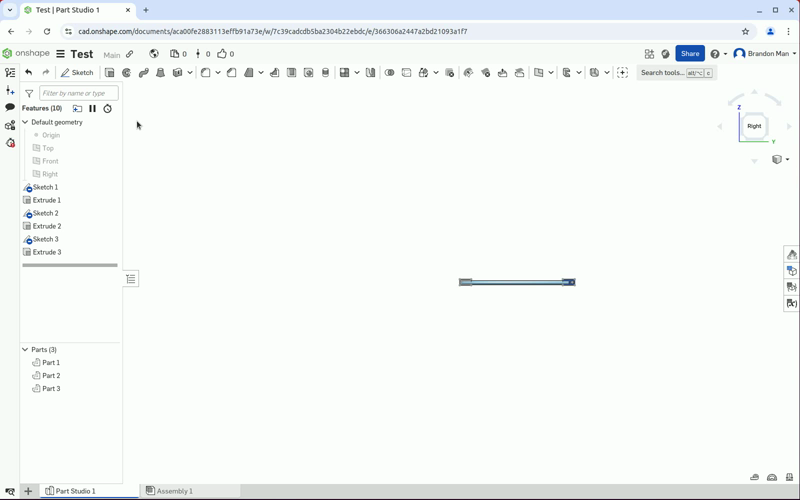
key(shift+7)
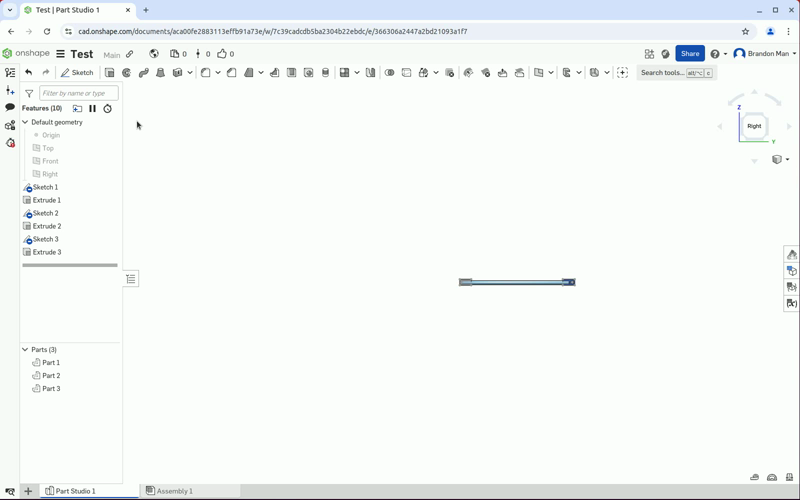
key(right, 2)
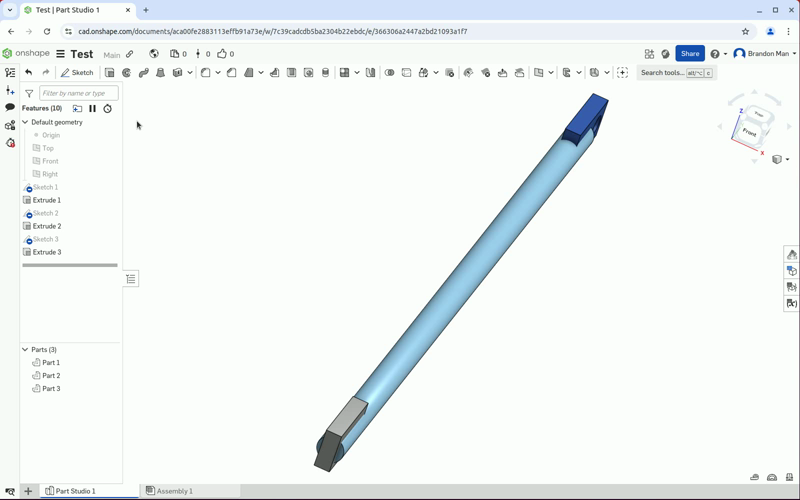
key(down, 2)
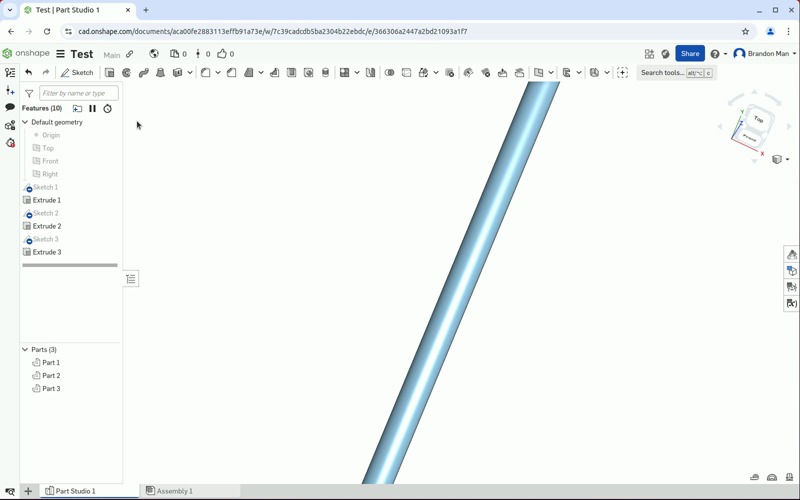
key(up, 2)
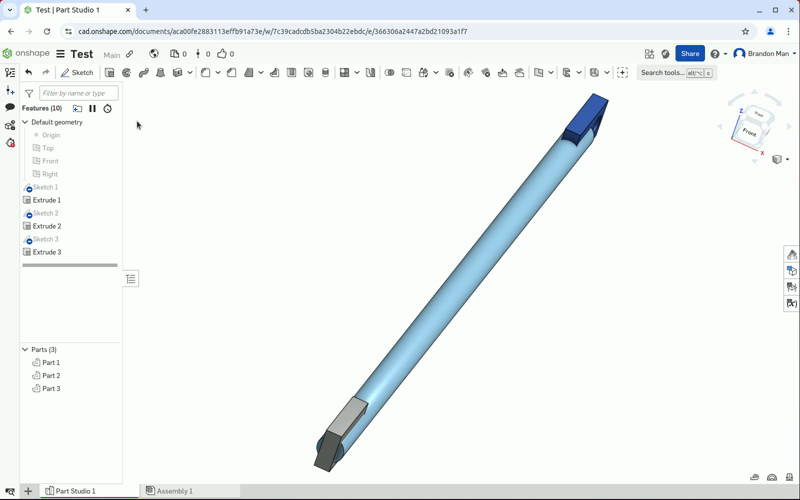
key(left, 2)
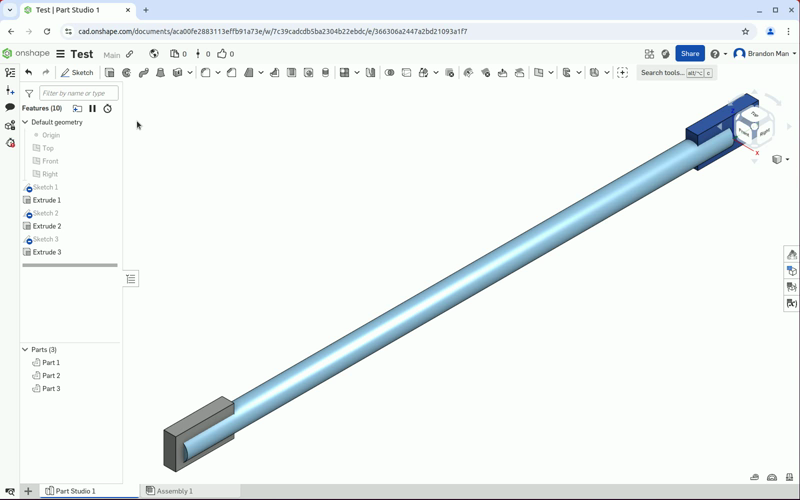
mouse_move(73, 189)
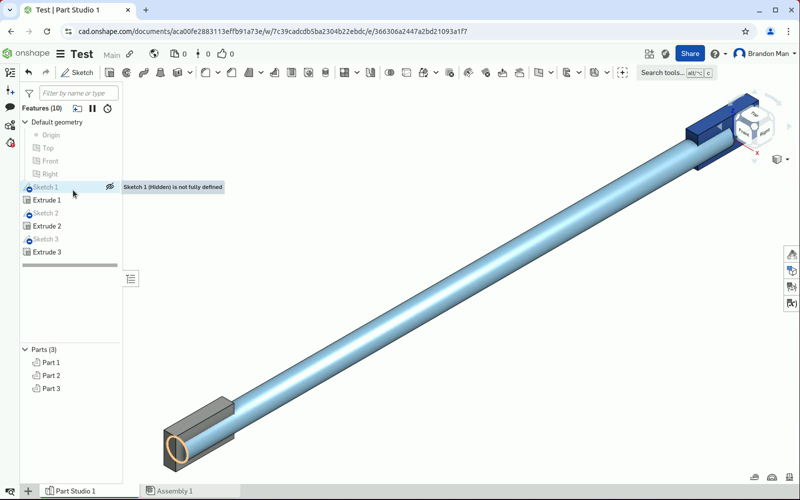
click(73, 189)